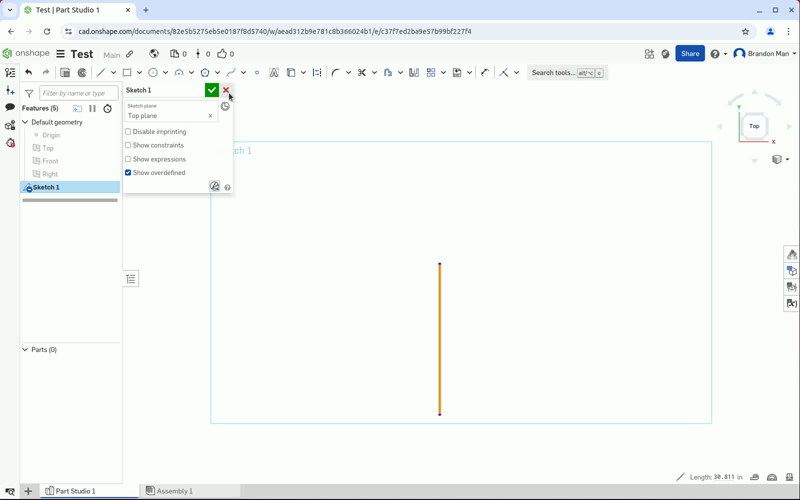
key(shift+h)
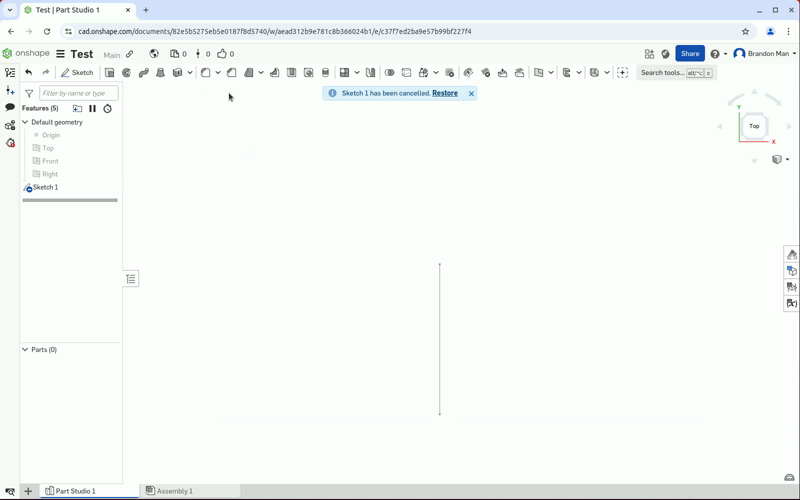
key(shift+s)
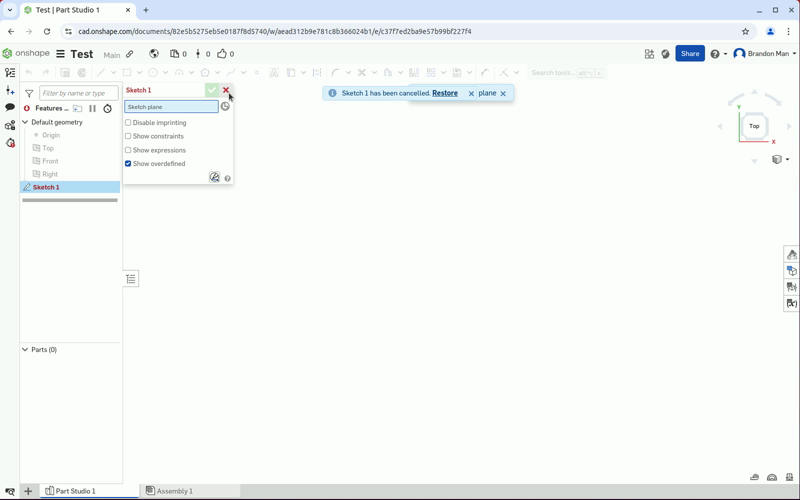
mouse_move(73, 150)
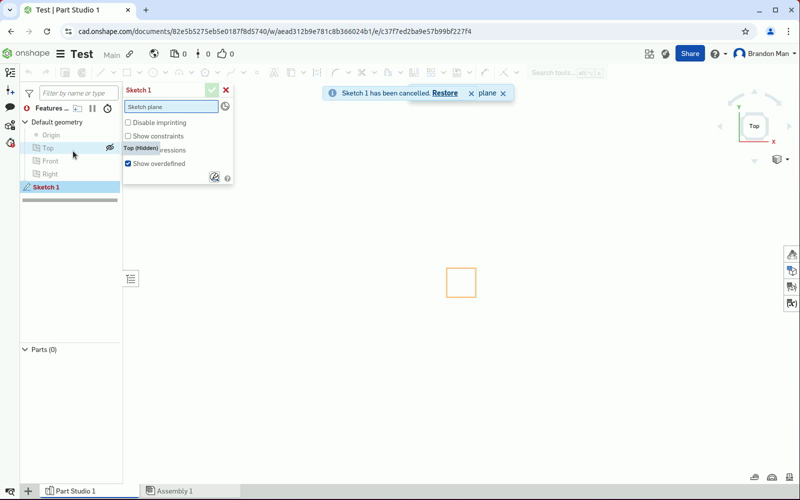
click(73, 150)
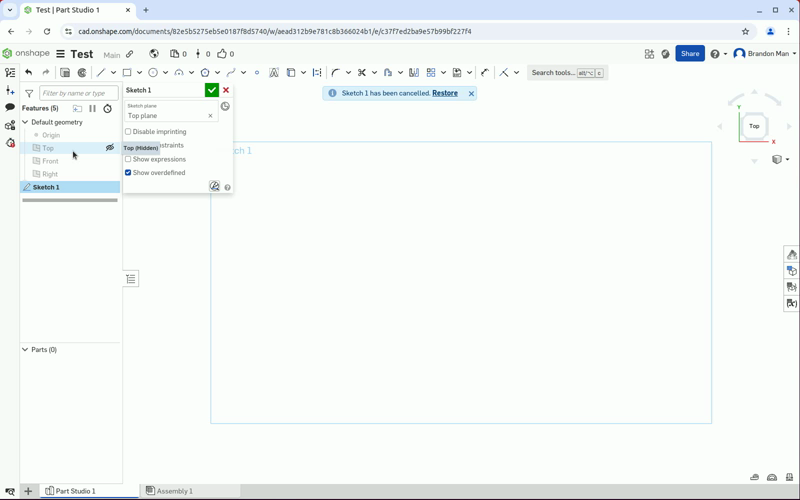
mouse_move(73, 352)
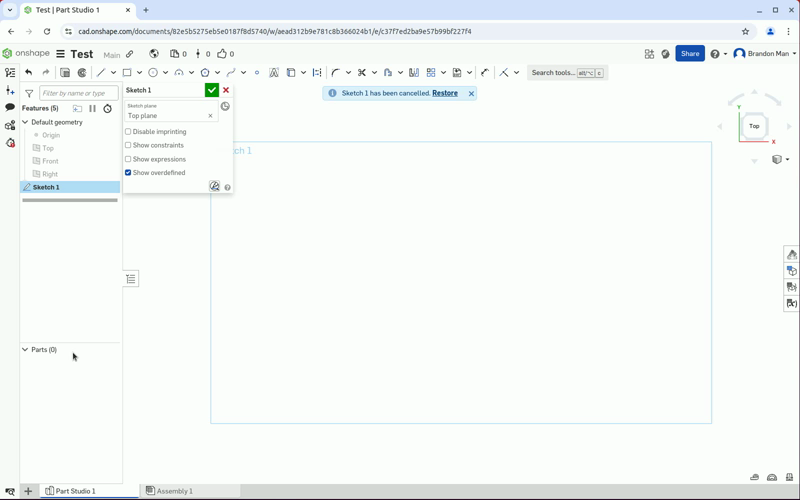
key(y)
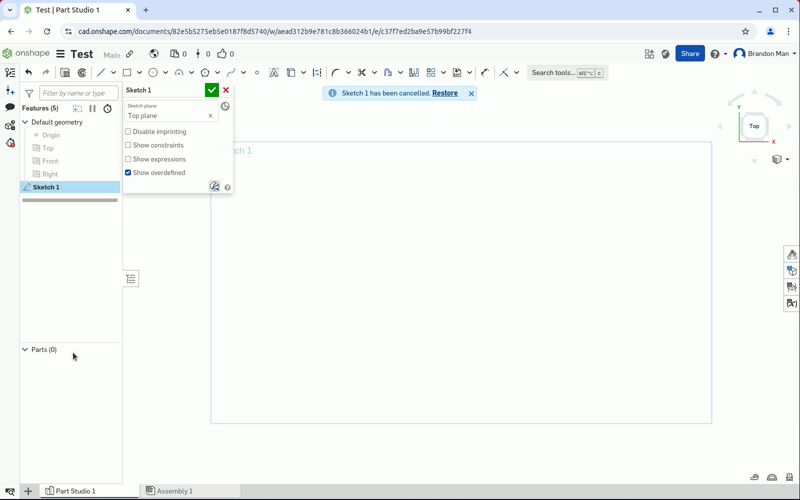
key(l)
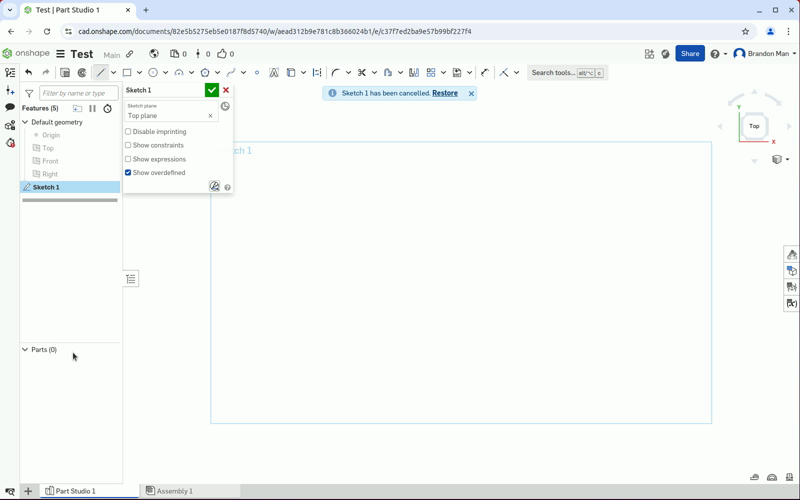
key_down(shift)
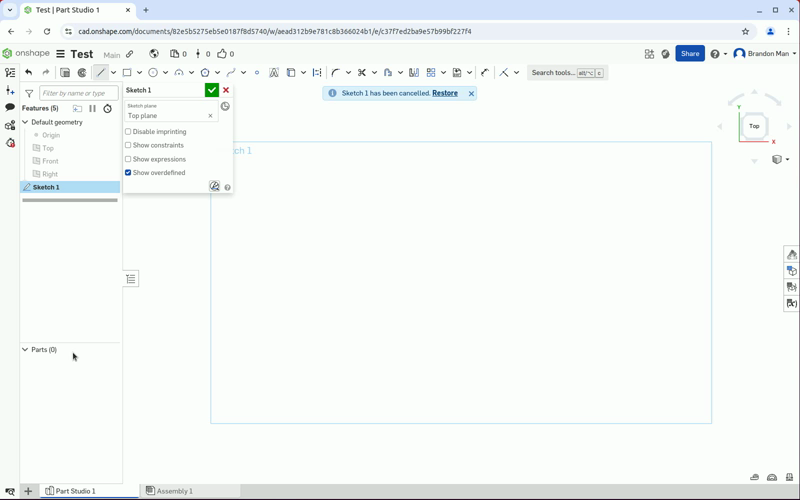
mouse_move(348, 278)
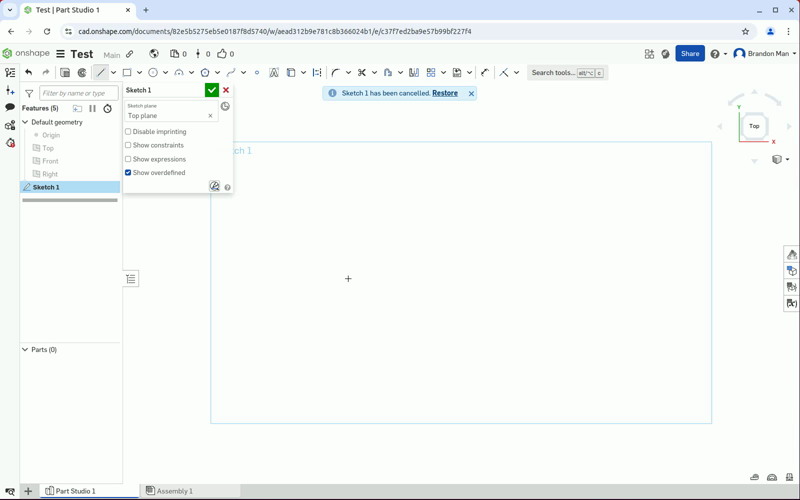
click(348, 278)
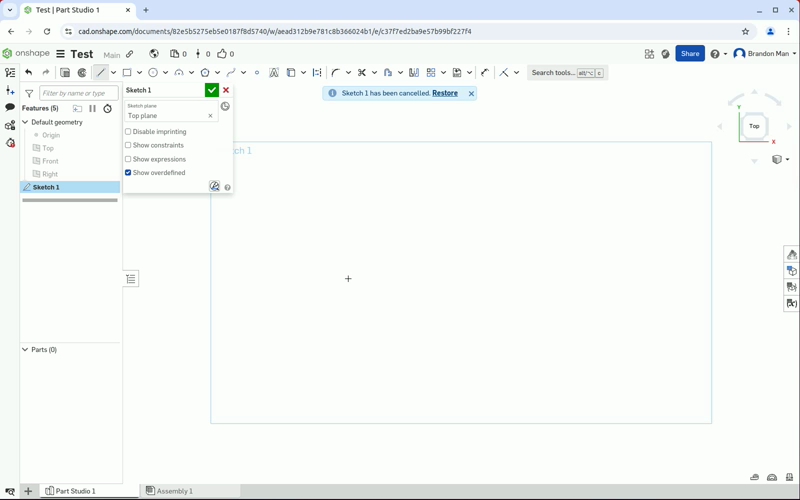
key_up(shift)
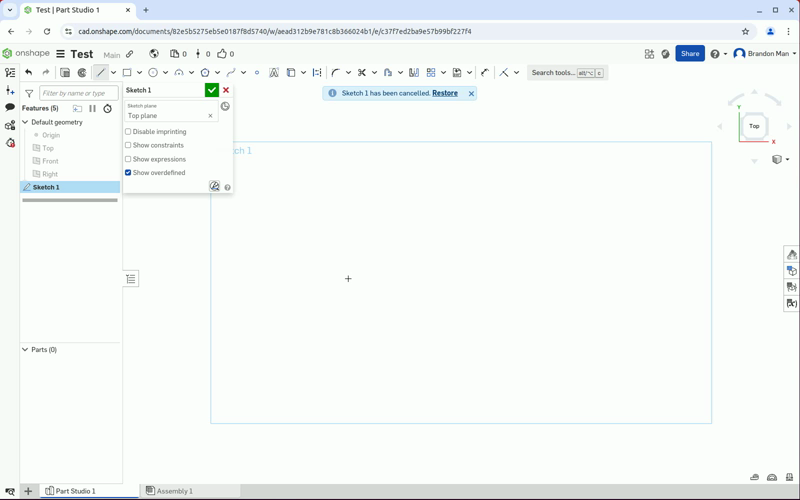
key_down(shift)
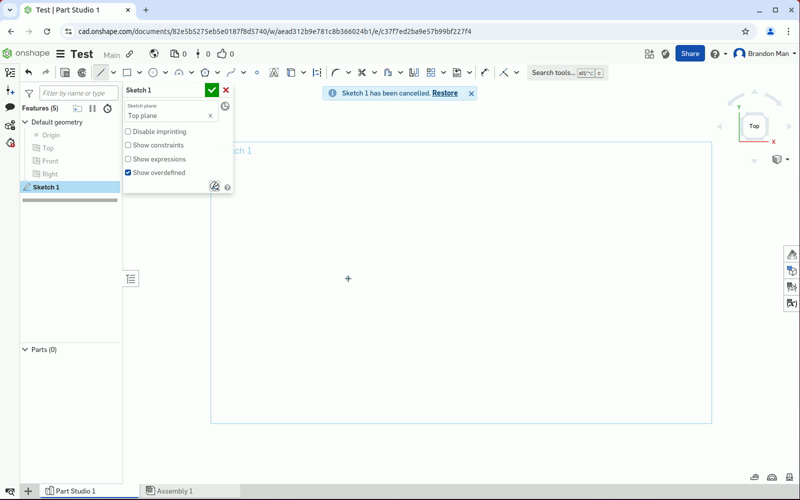
mouse_move(378, 278)
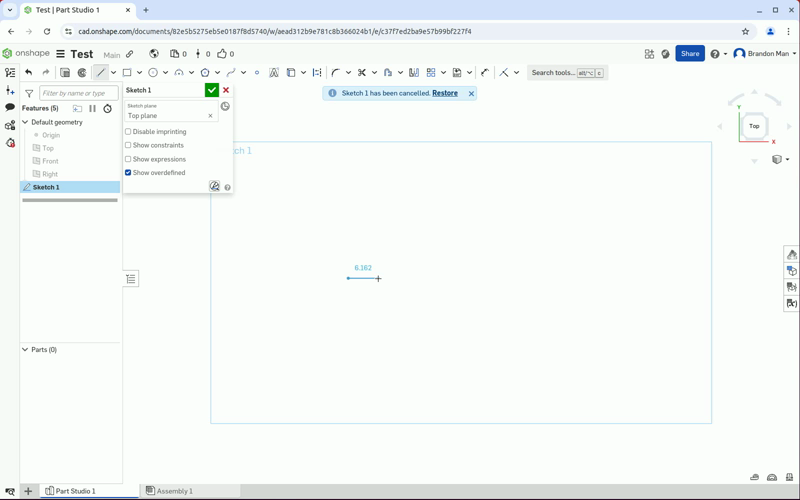
mouse_move(398, 278)
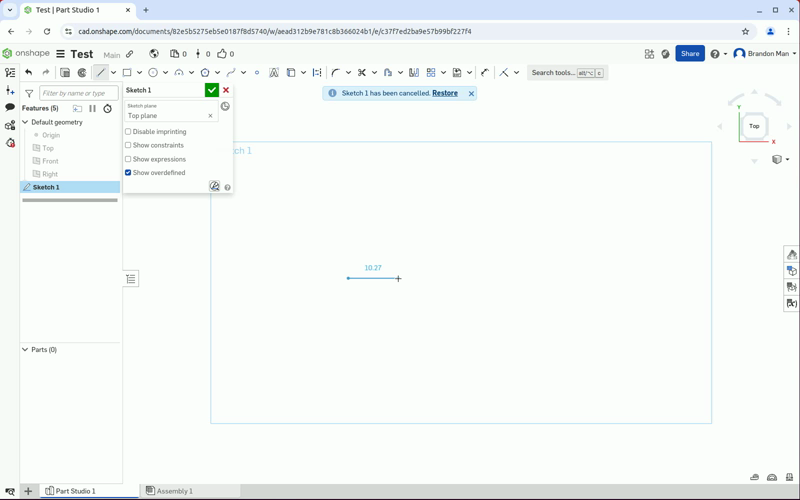
click(398, 278)
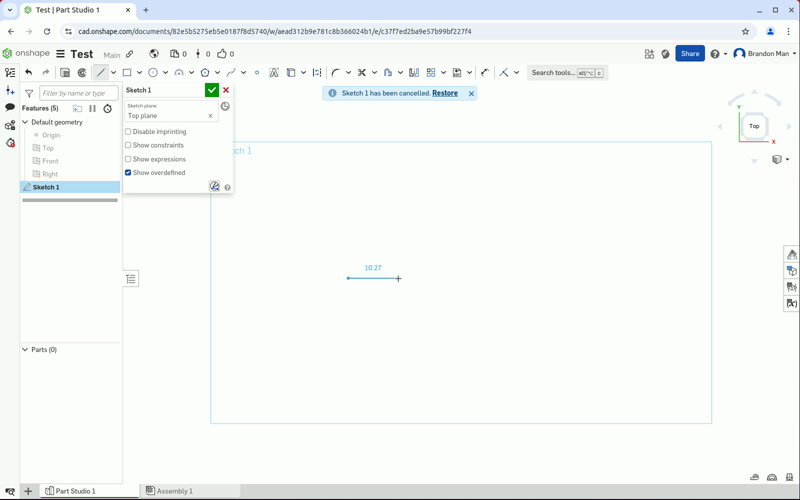
key_up(shift)
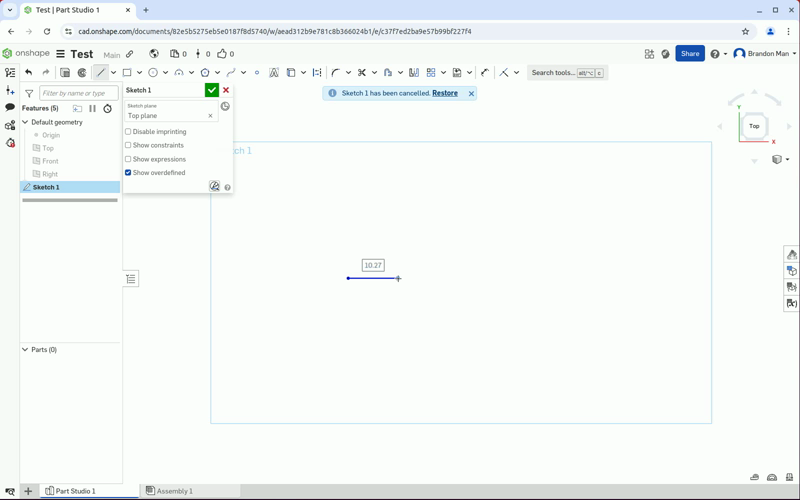
key(esc)
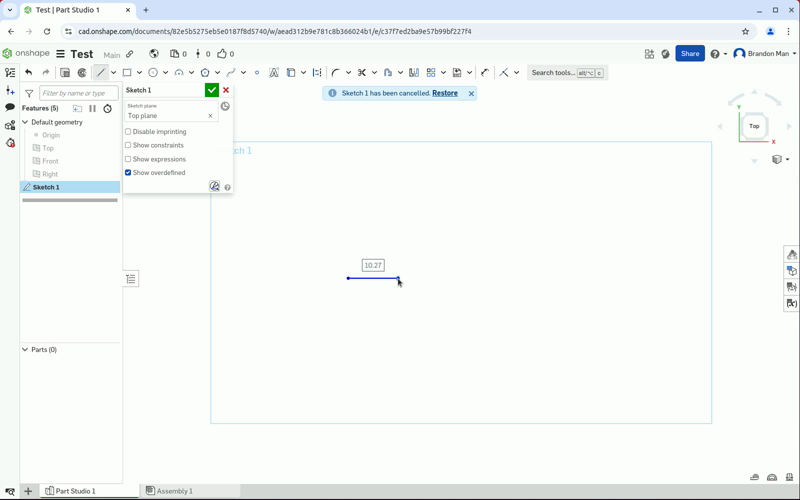
key(a)
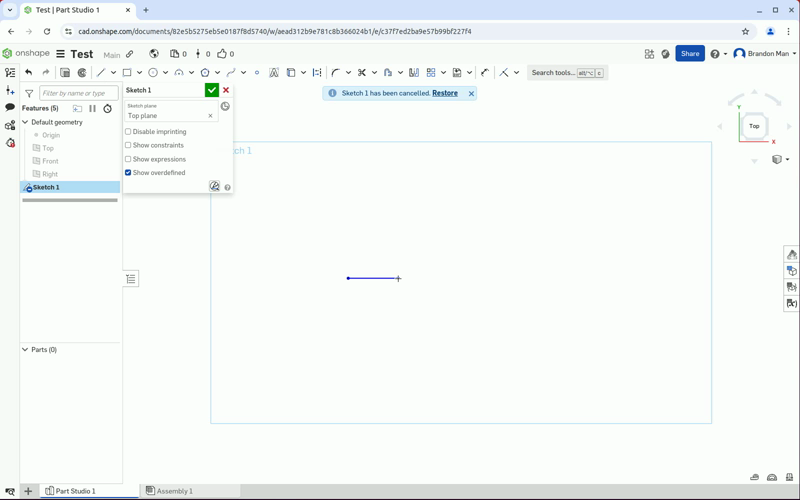
mouse_move(398, 278)
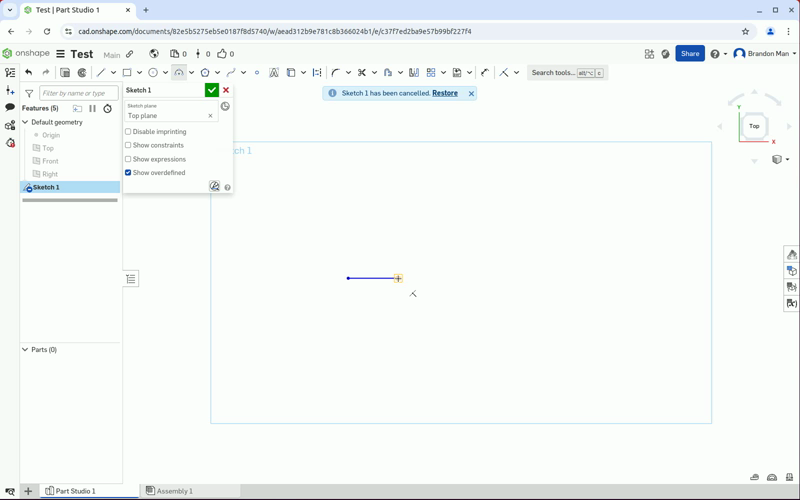
click(398, 278)
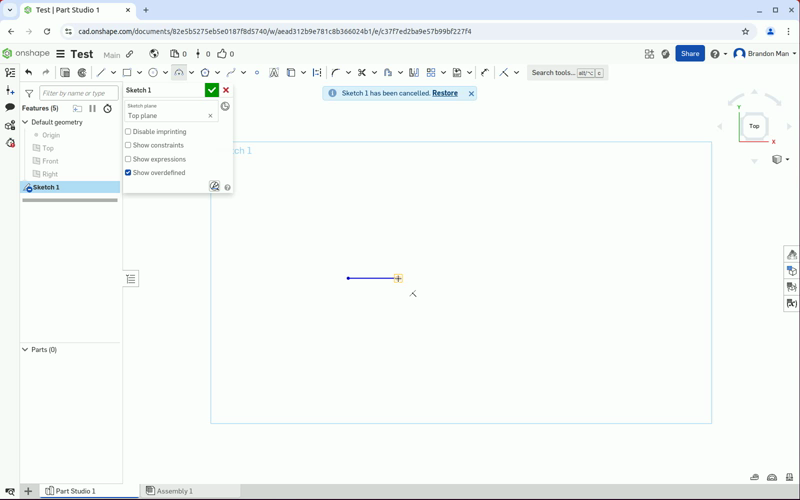
key_down(shift)
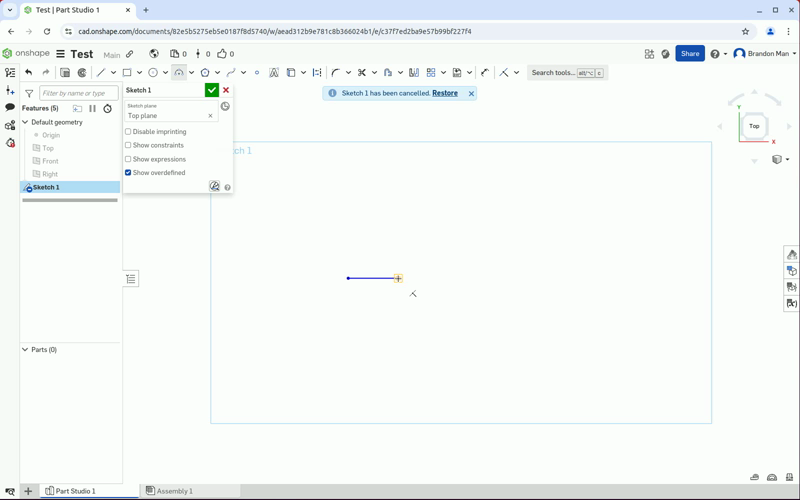
mouse_move(441, 278)
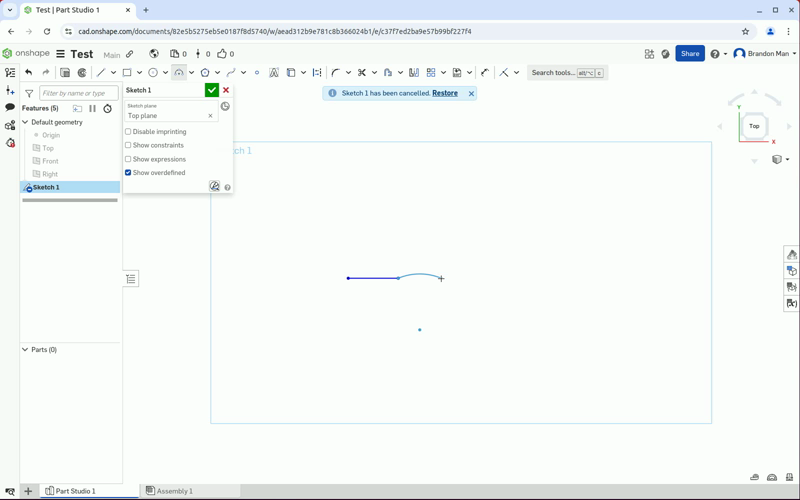
click(441, 278)
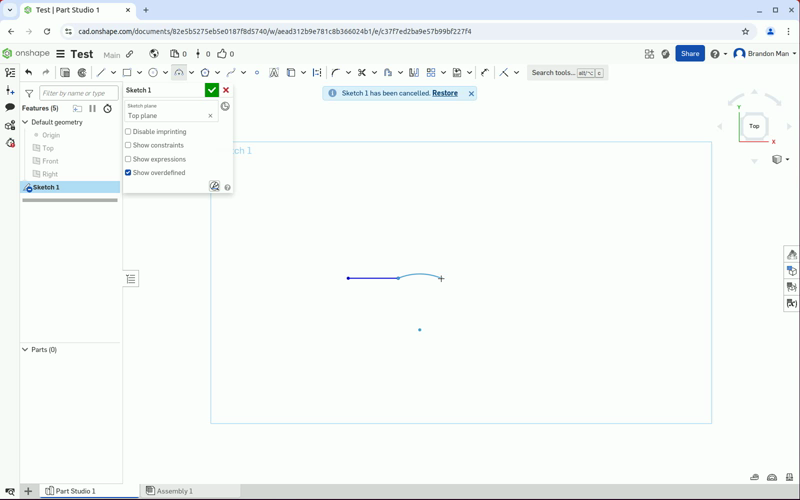
mouse_move(419, 254)
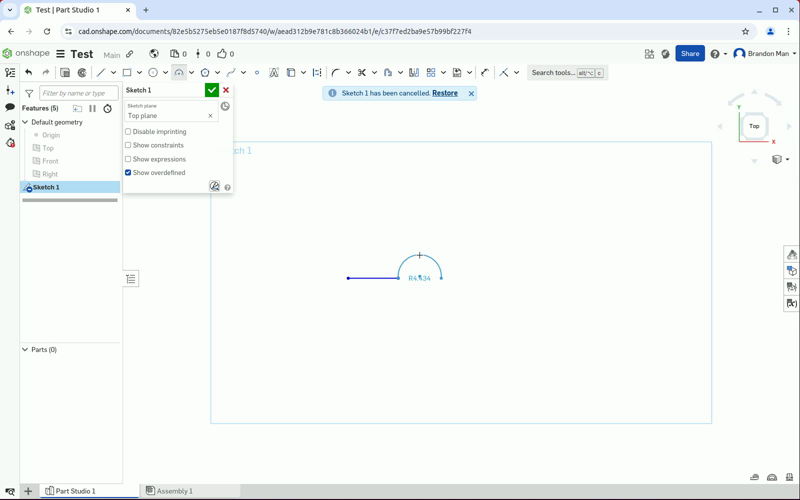
click(419, 254)
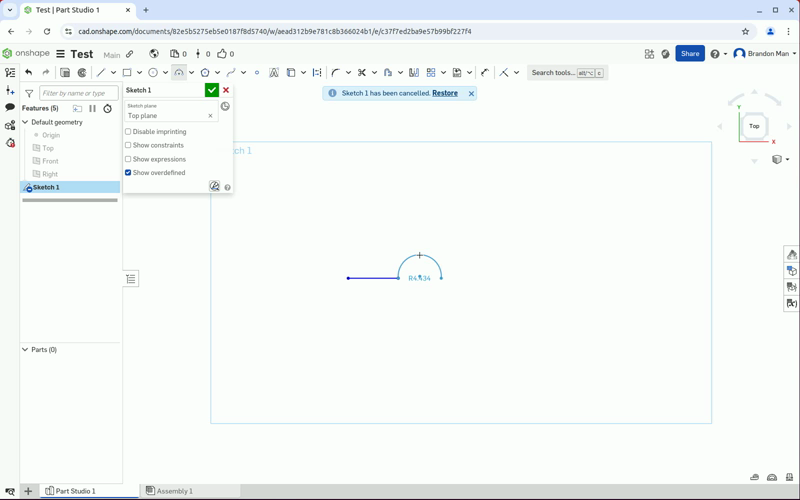
key_up(shift)
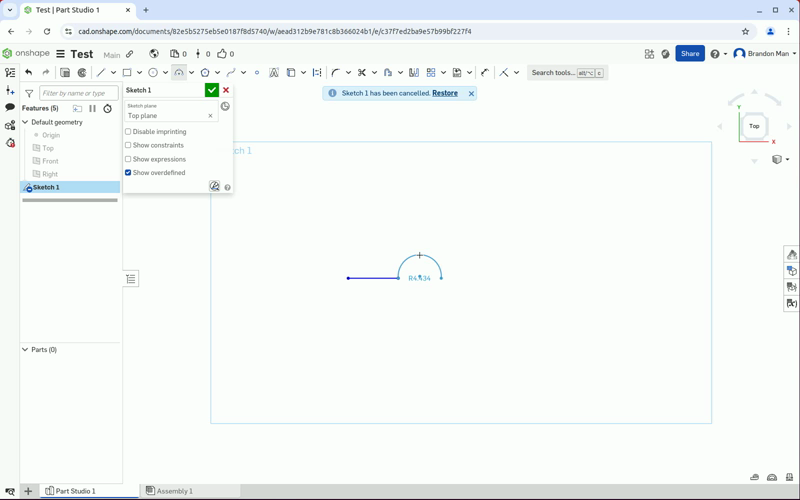
key(esc)
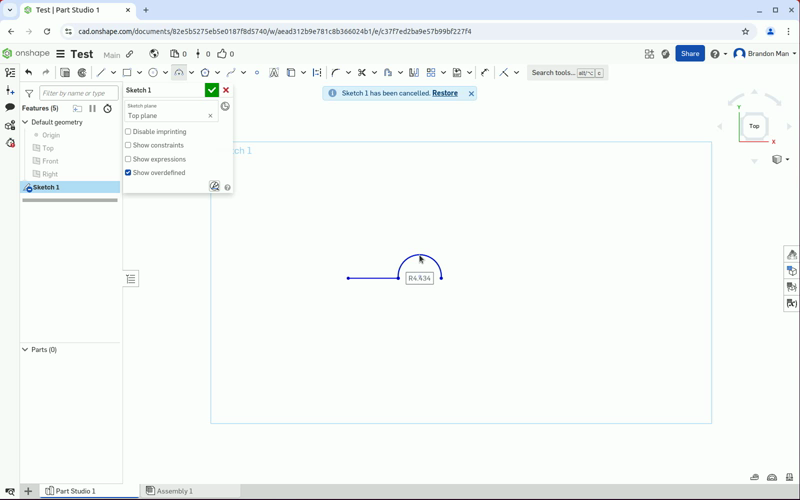
key(l)
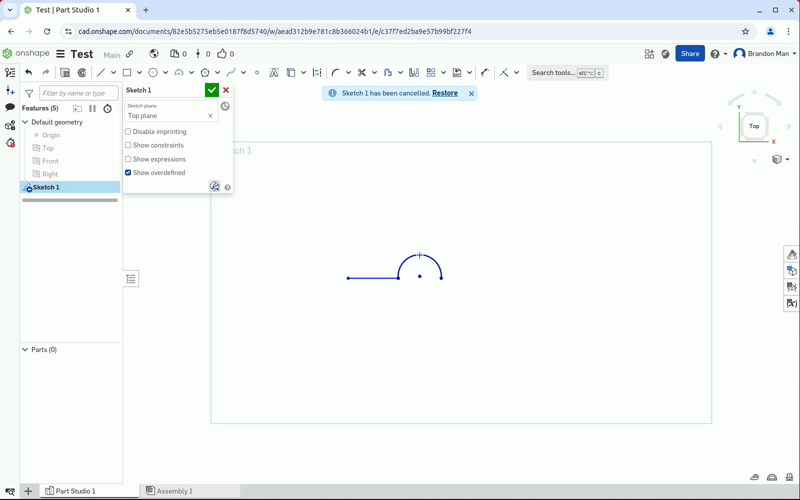
mouse_move(441, 278)
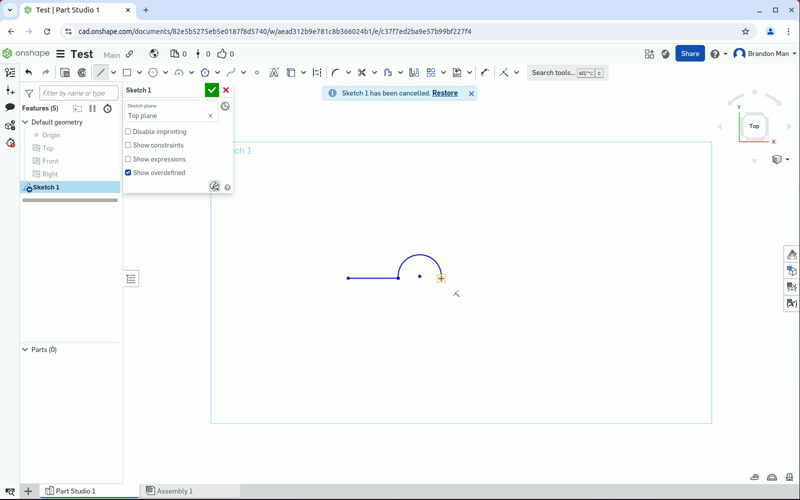
click(441, 278)
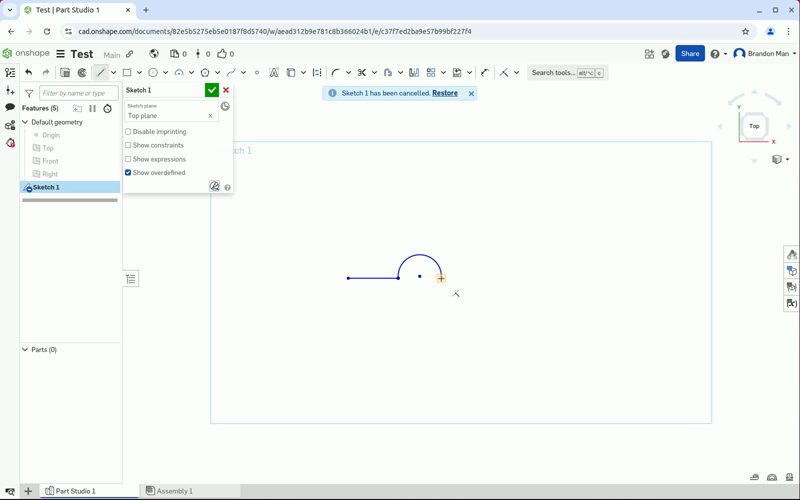
key_down(shift)
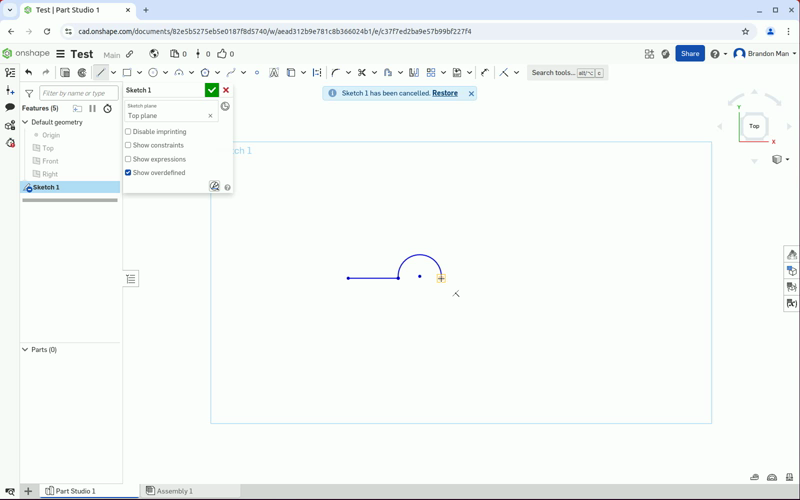
mouse_move(471, 278)
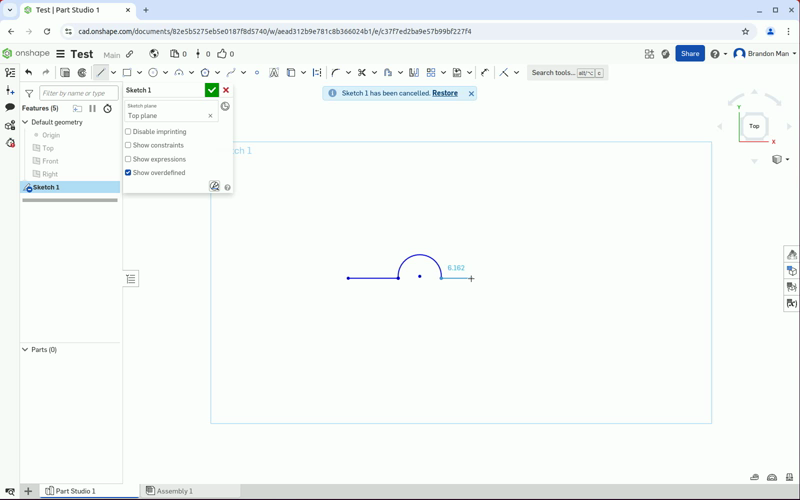
mouse_move(488, 278)
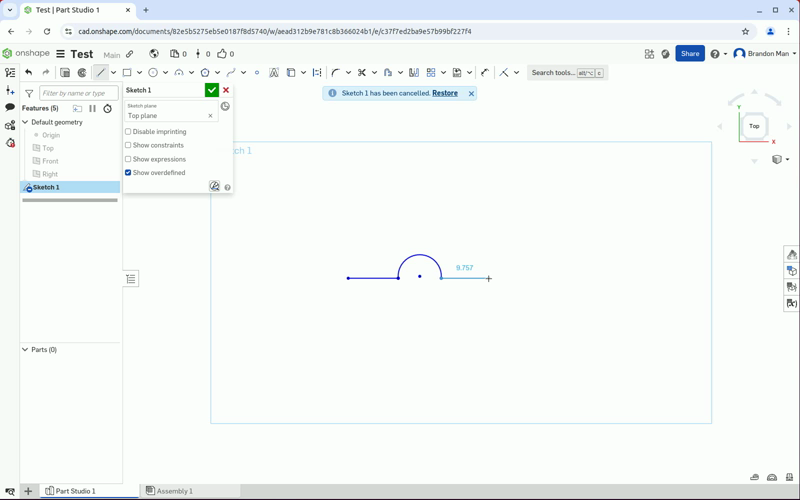
click(488, 278)
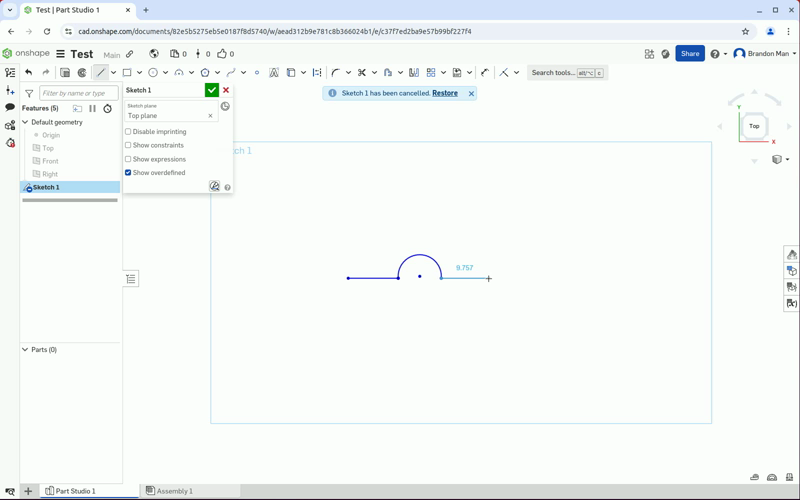
key_up(shift)
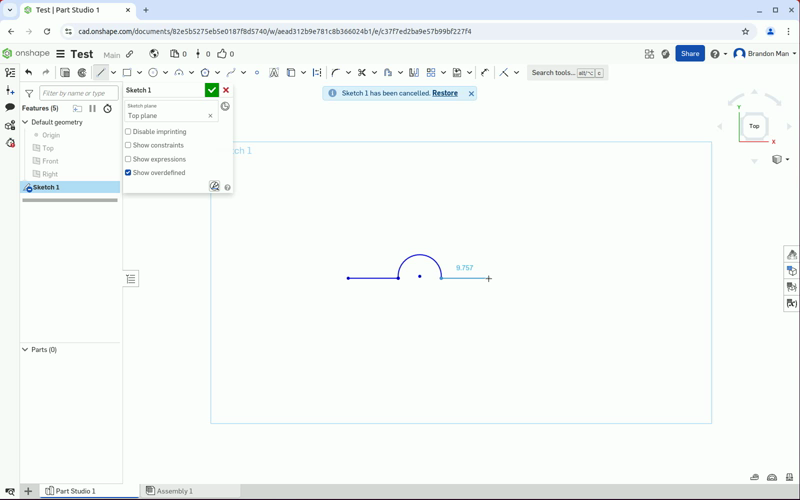
key_down(shift)
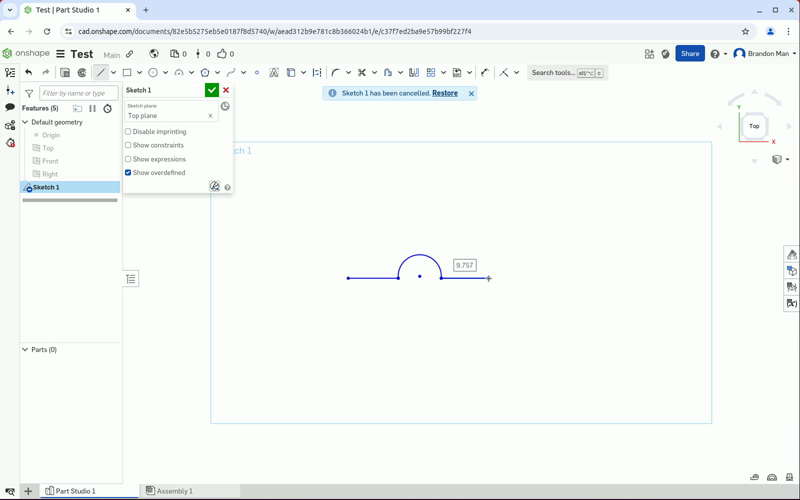
mouse_move(518, 278)
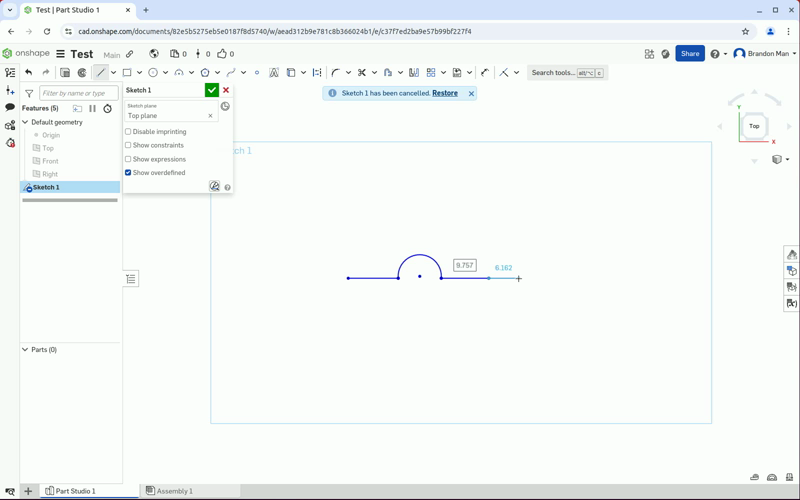
mouse_move(488, 272)
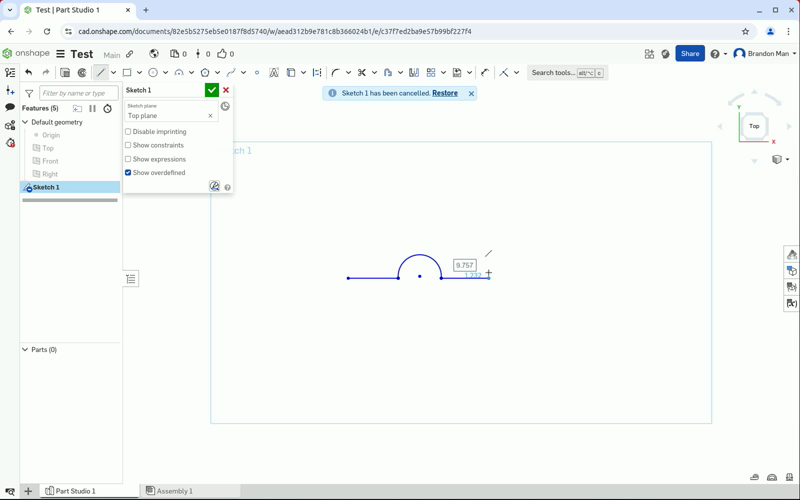
scroll(6)
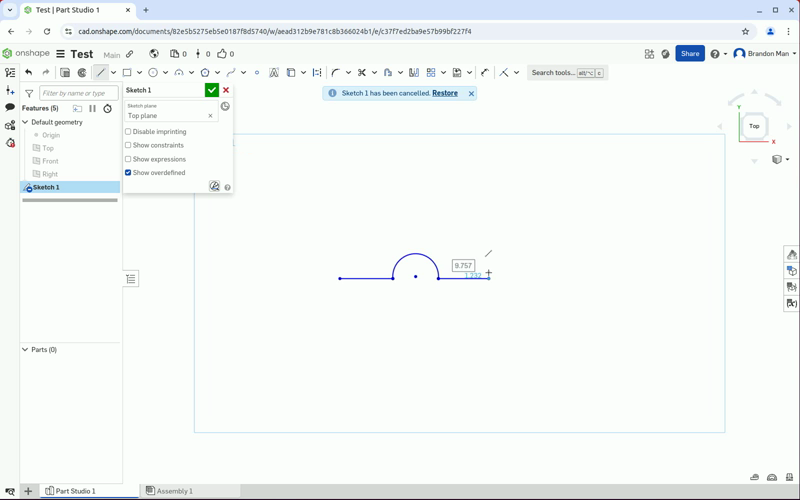
scroll(6)
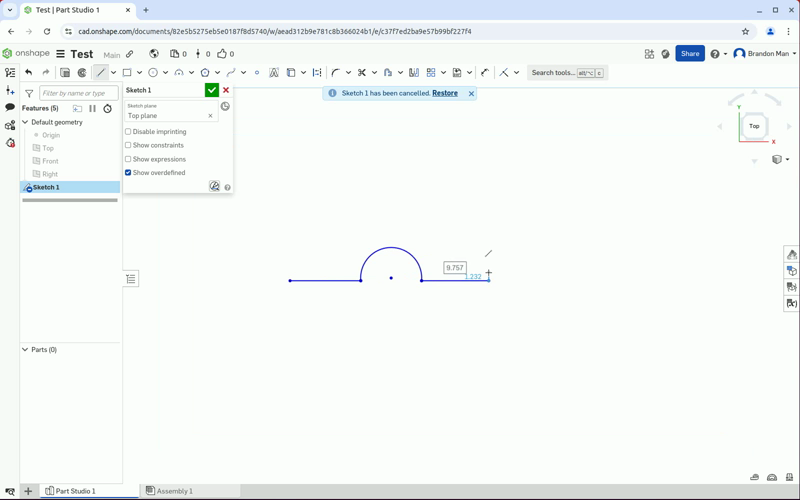
scroll(6)
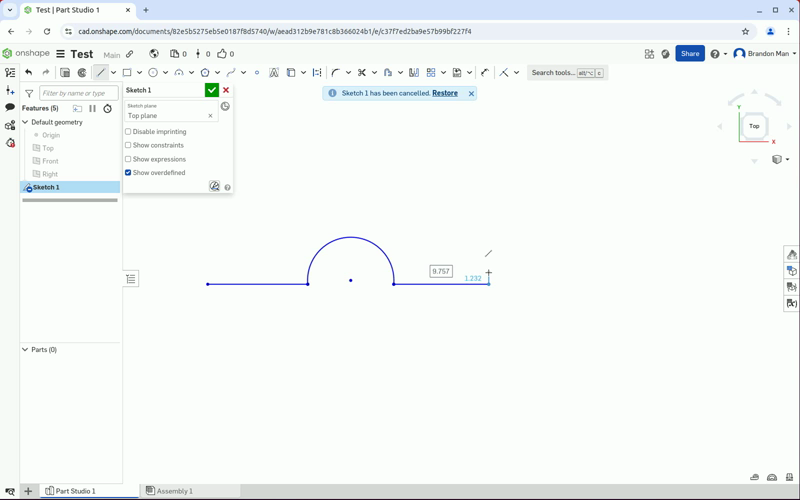
scroll(6)
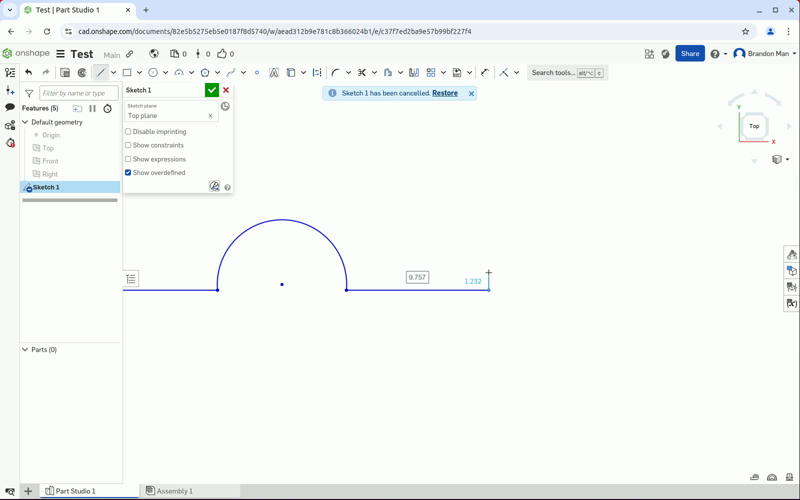
scroll(6)
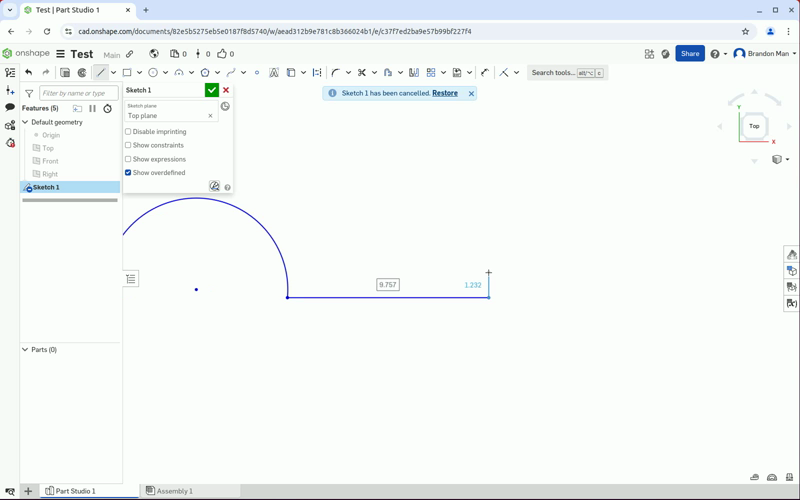
scroll(6)
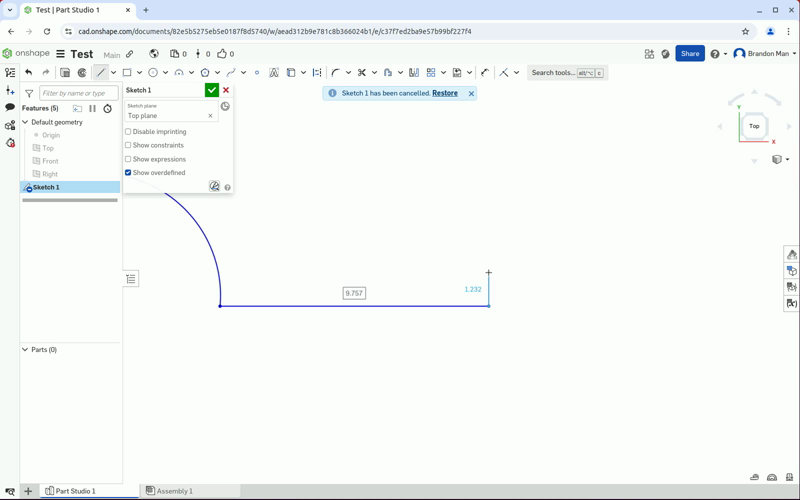
scroll(6)
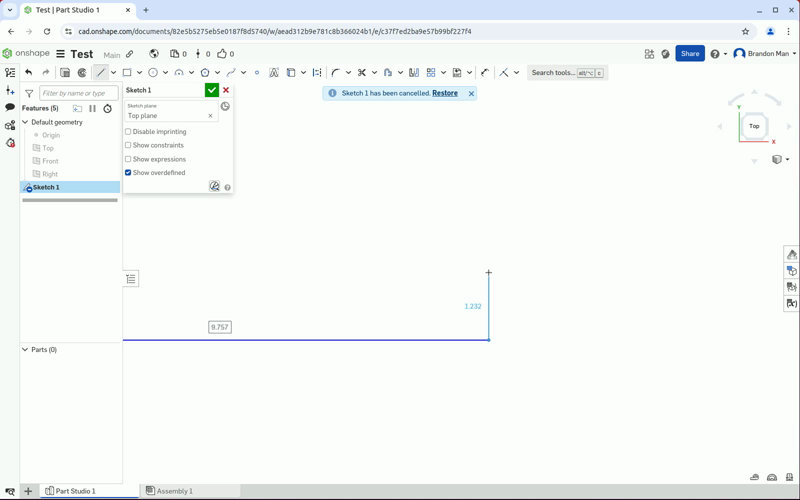
click(488, 272)
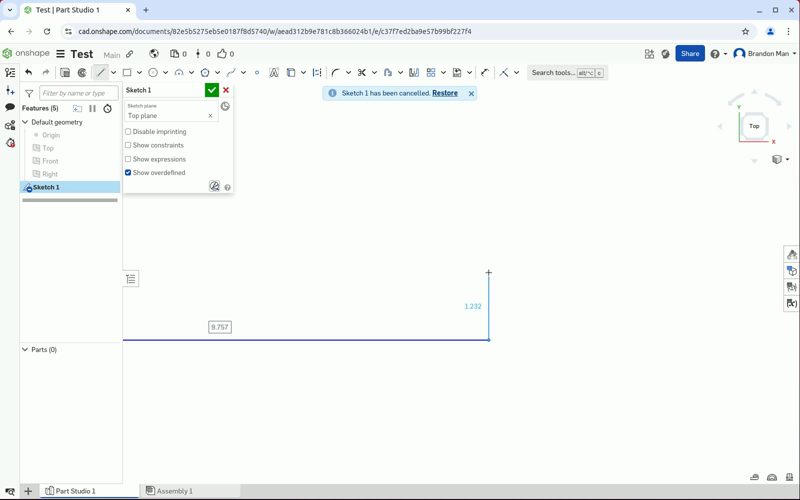
scroll(-6)
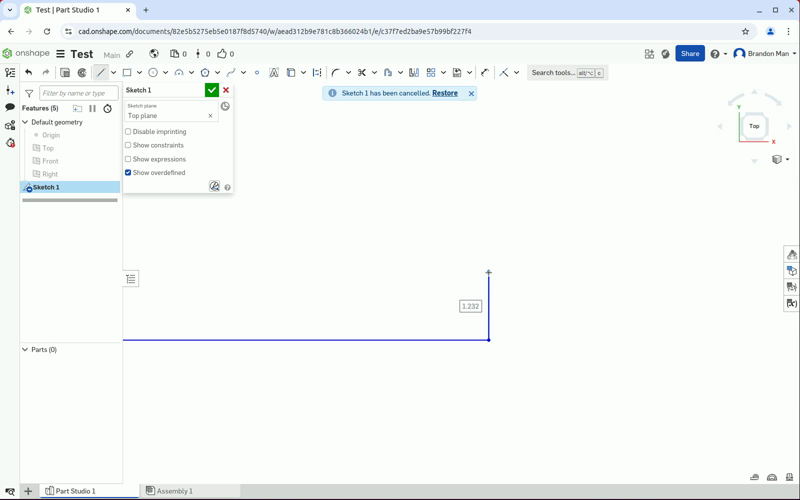
scroll(-6)
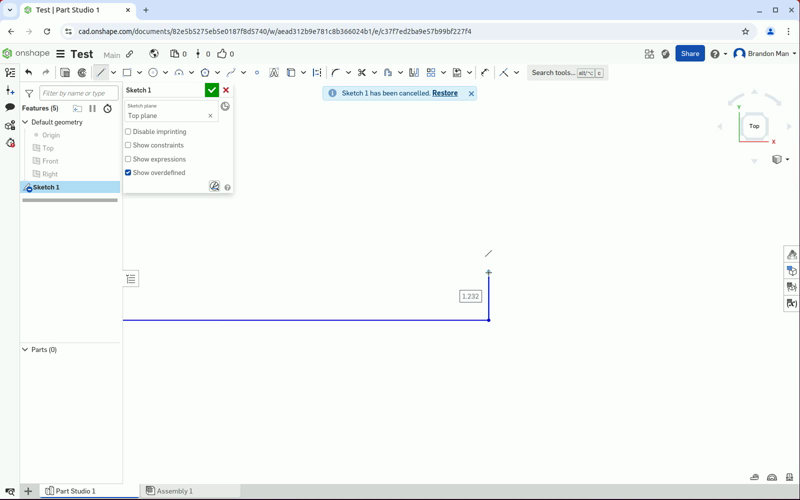
scroll(-6)
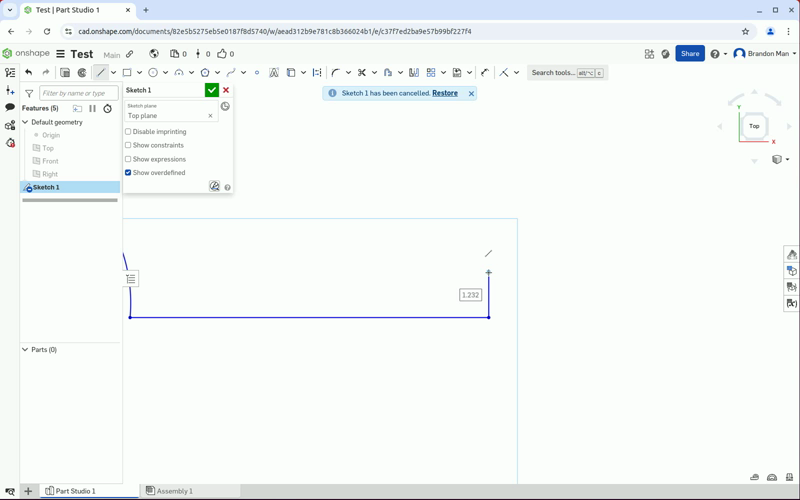
scroll(-6)
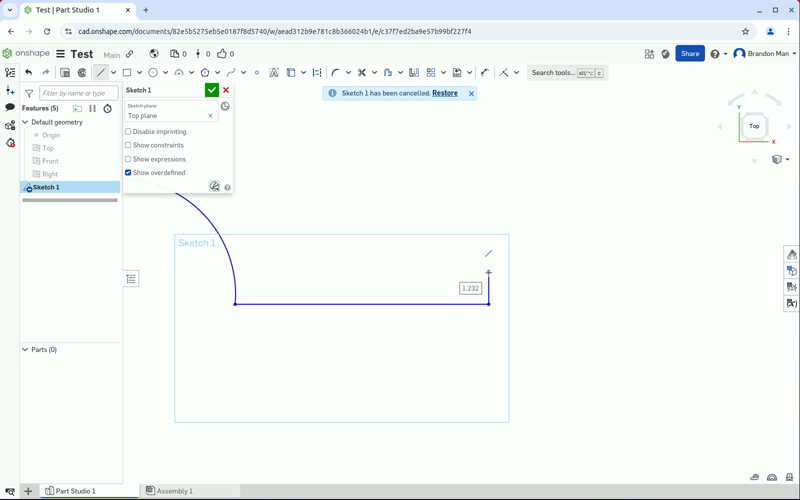
scroll(-6)
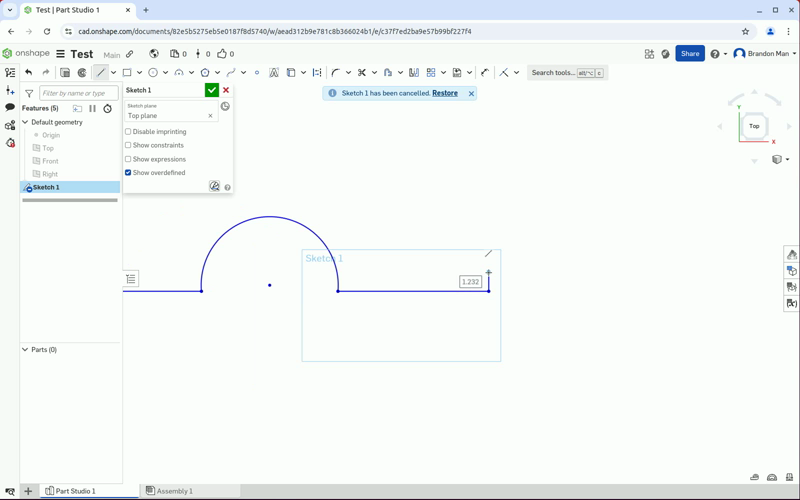
scroll(-6)
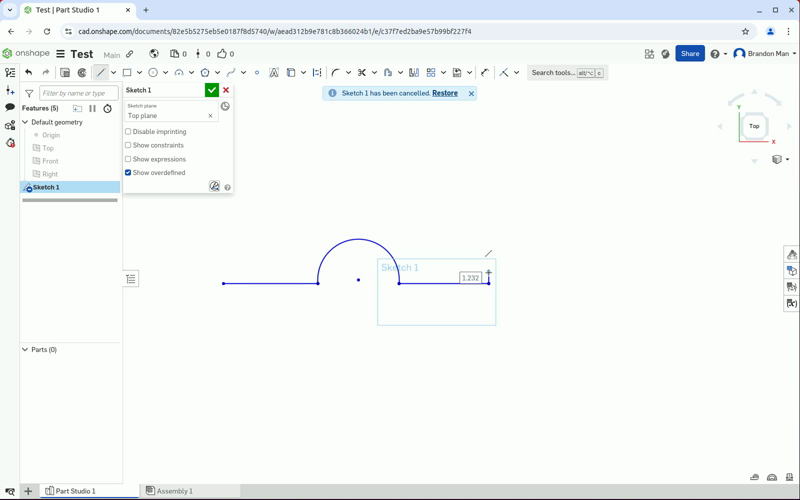
scroll(-6)
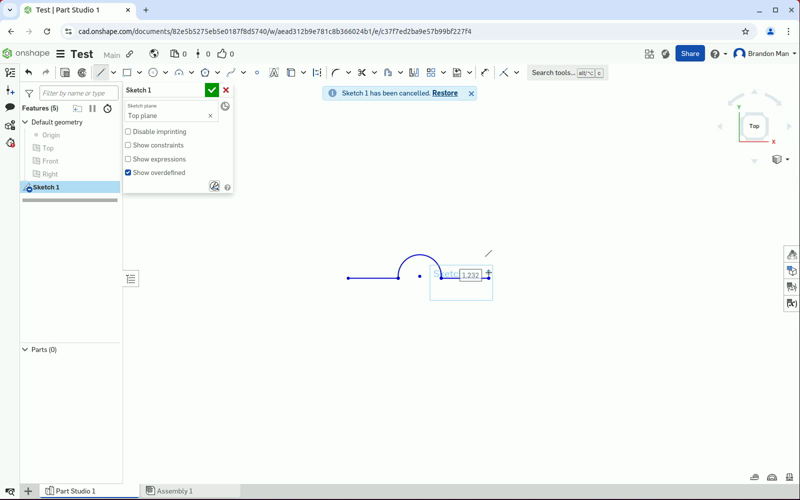
key_up(shift)
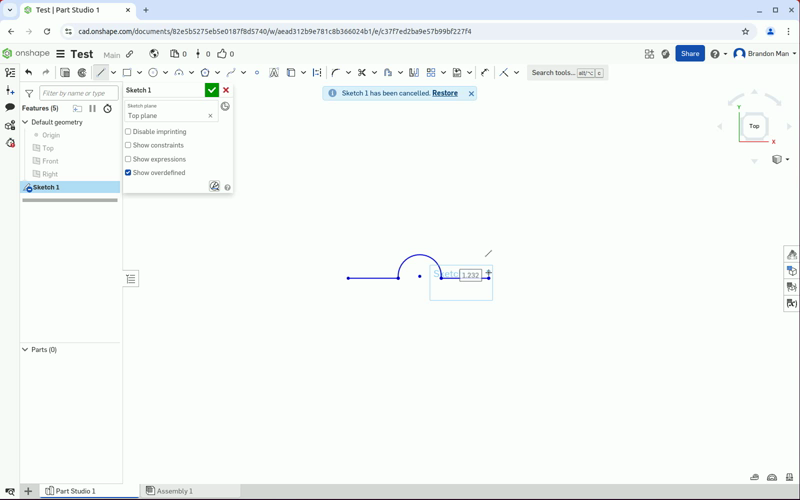
key_down(shift)
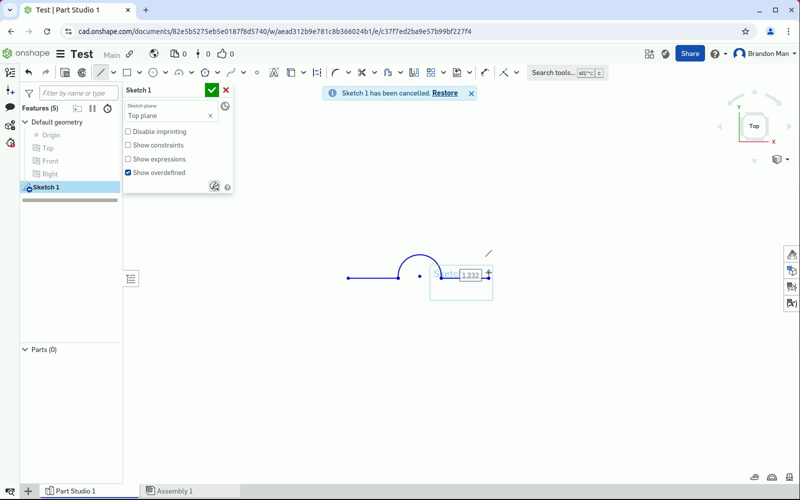
mouse_move(518, 272)
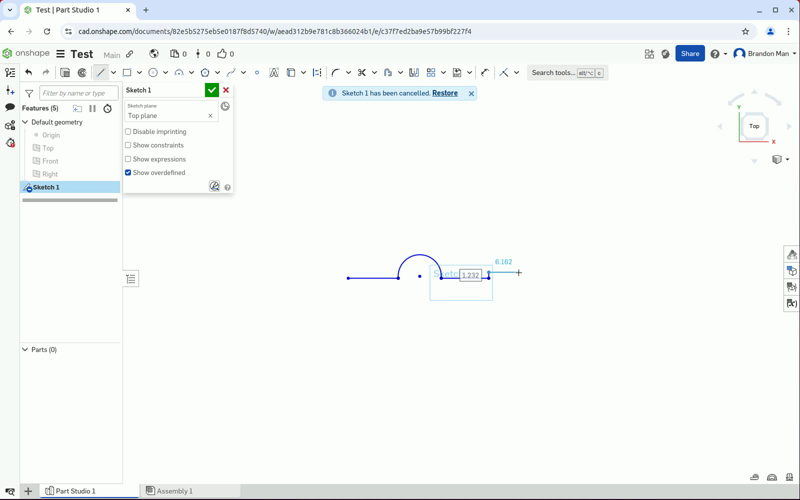
mouse_move(447, 272)
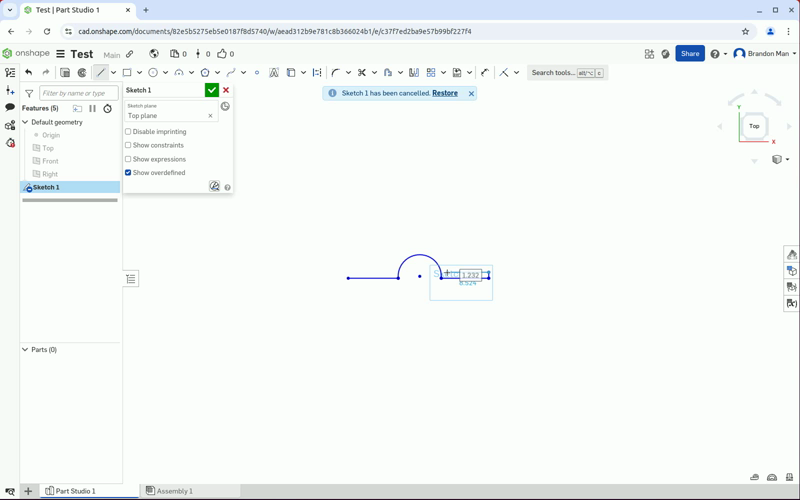
click(447, 272)
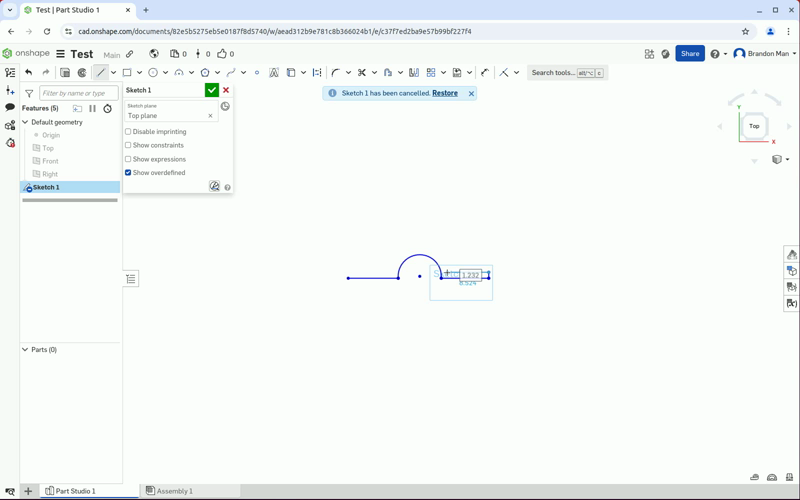
key_up(shift)
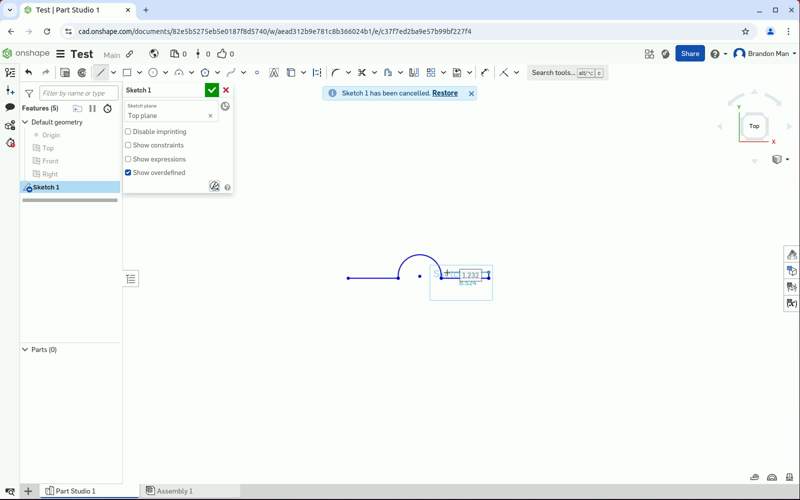
key(esc)
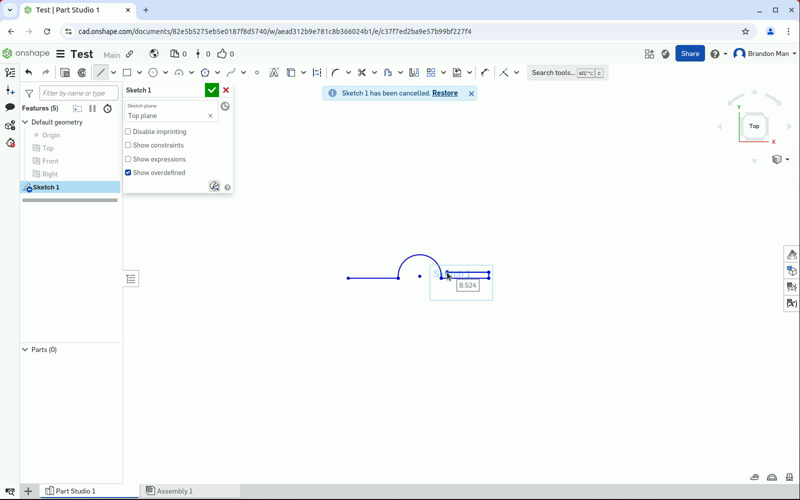
key(a)
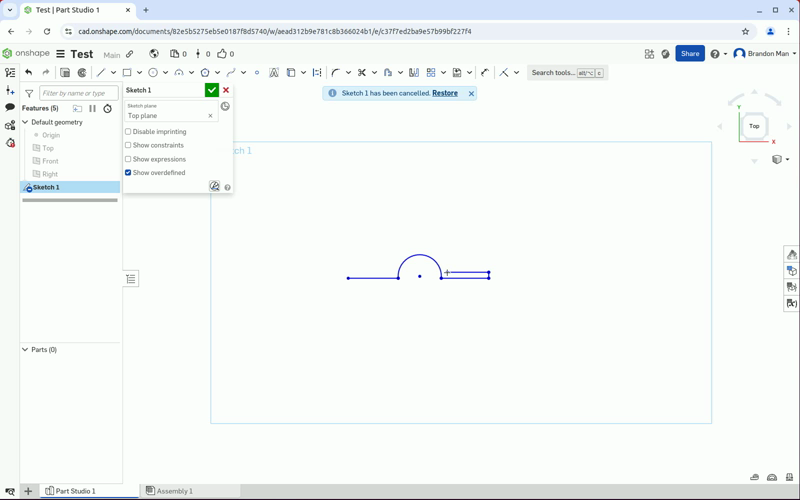
mouse_move(447, 272)
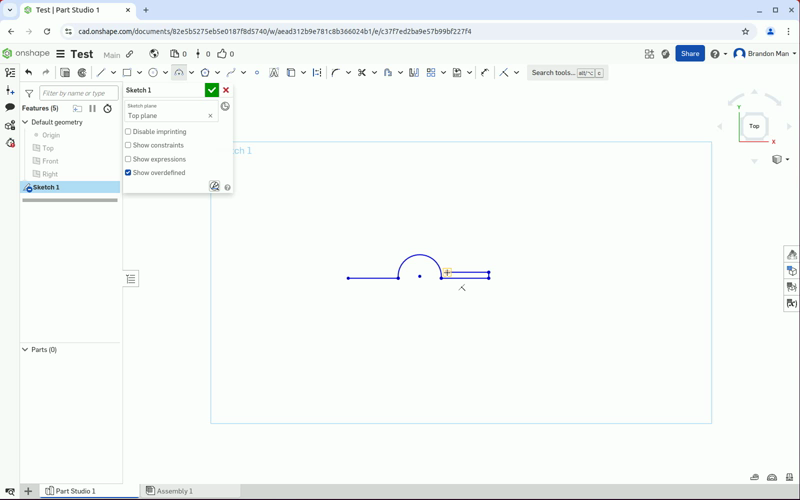
click(447, 272)
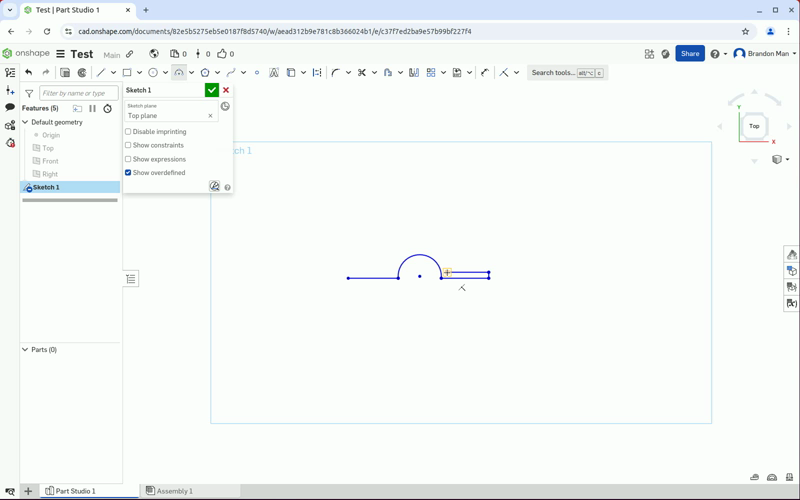
key_down(shift)
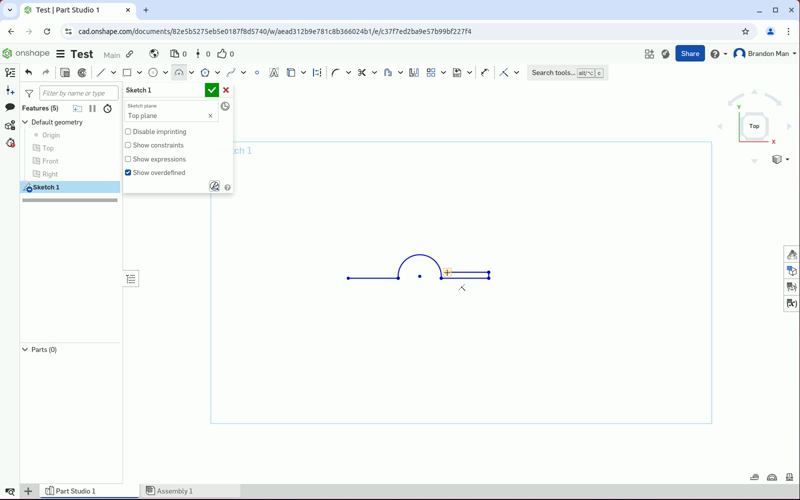
mouse_move(392, 272)
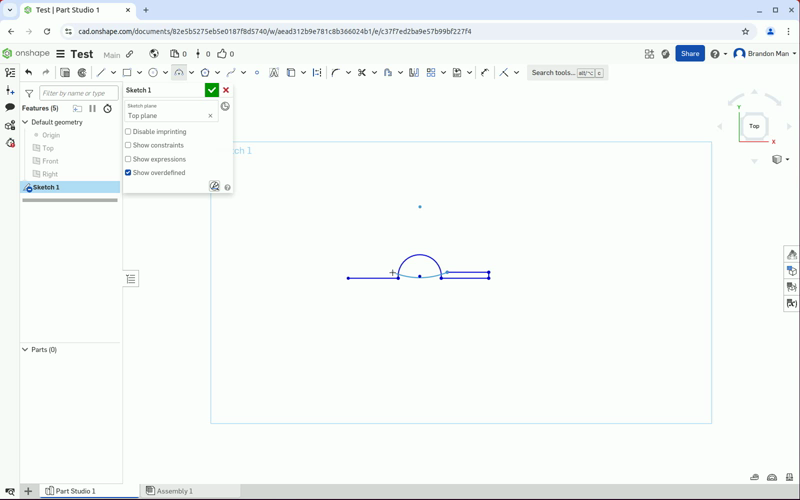
click(392, 272)
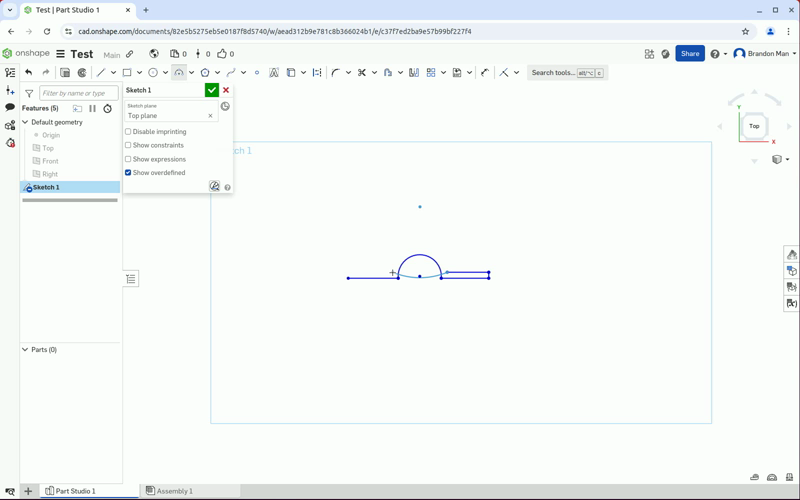
mouse_move(419, 248)
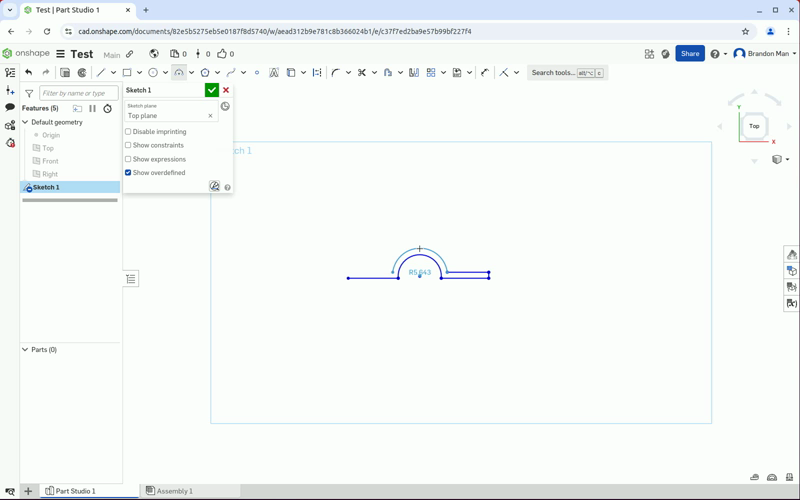
click(419, 248)
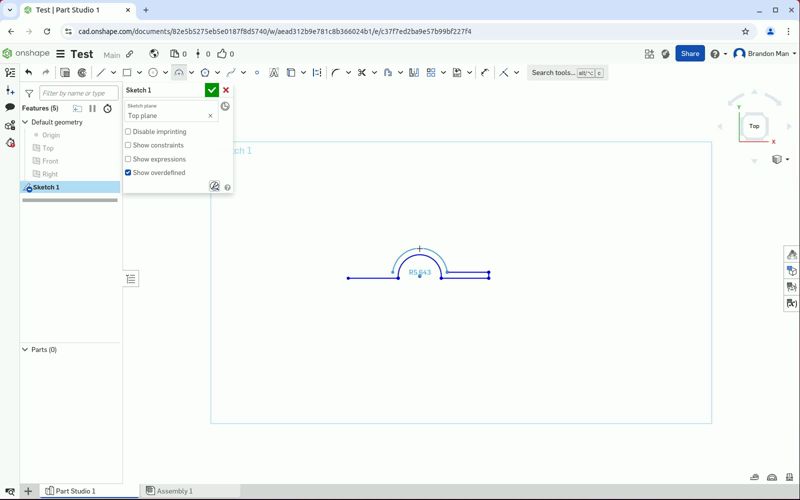
key_up(shift)
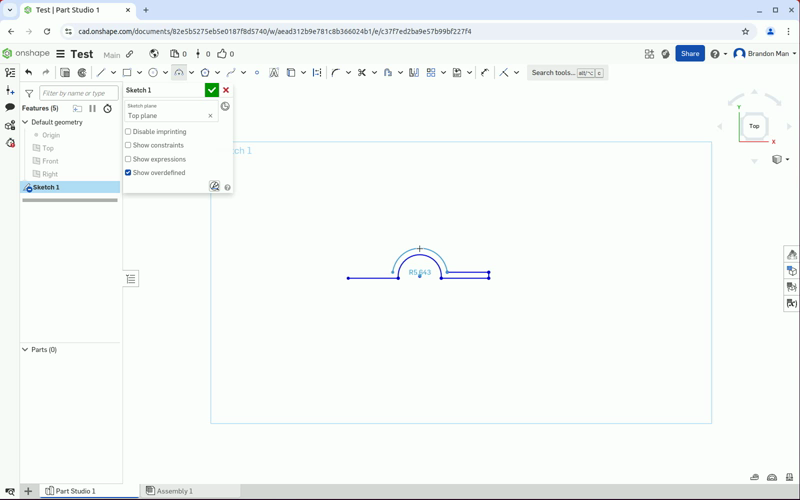
key(esc)
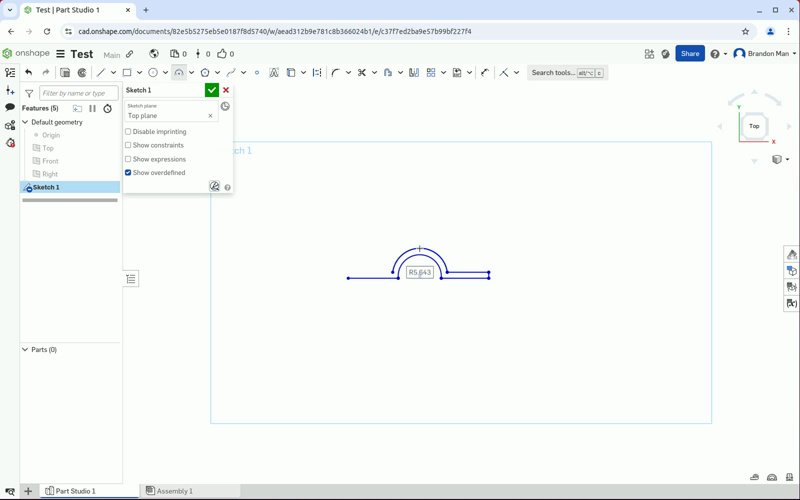
key(l)
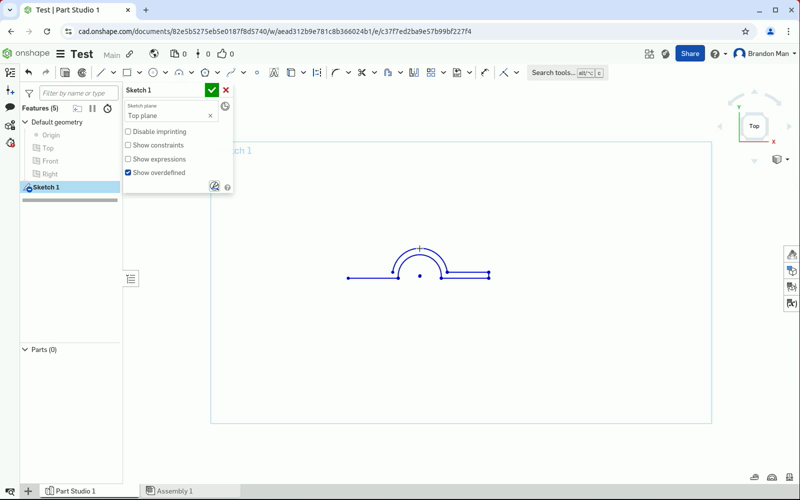
mouse_move(392, 272)
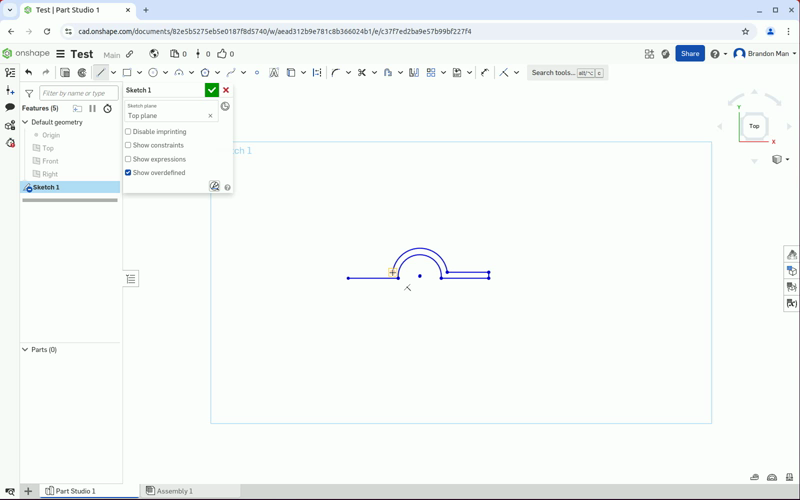
click(392, 272)
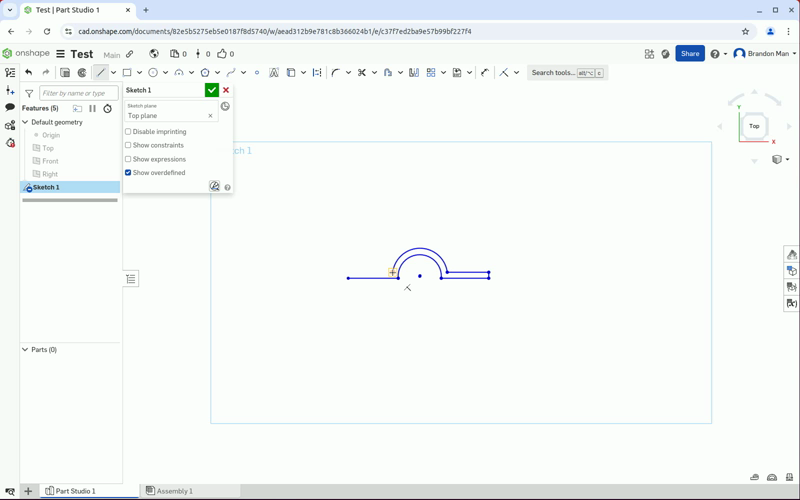
key_down(shift)
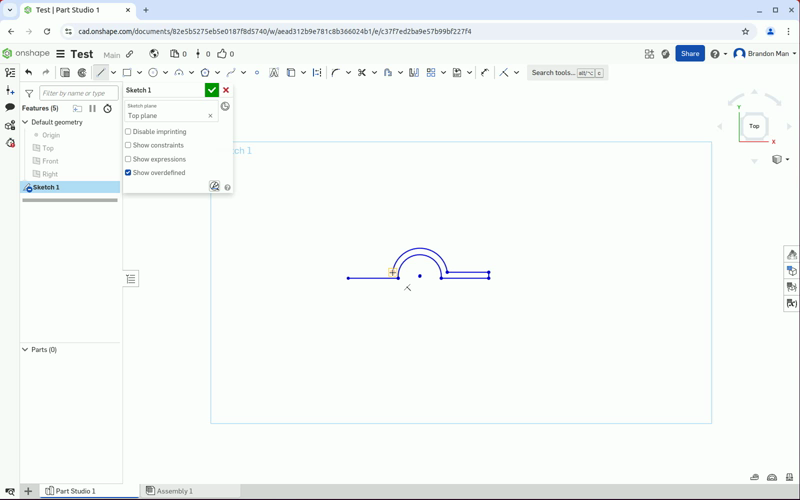
mouse_move(422, 272)
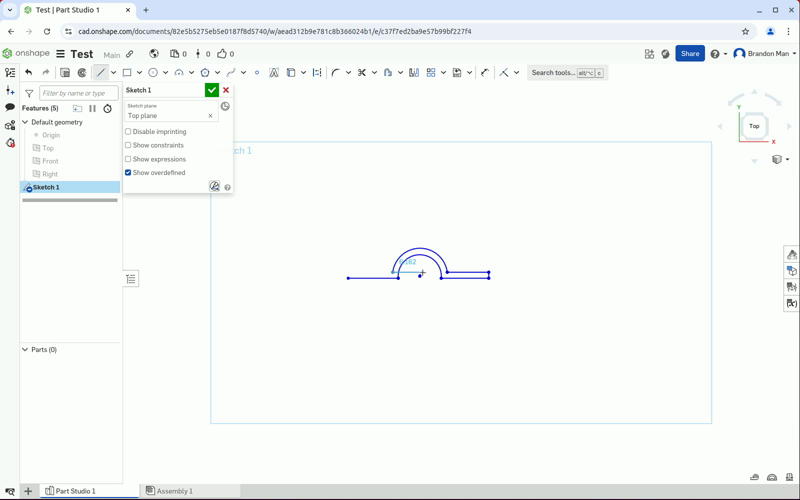
mouse_move(348, 272)
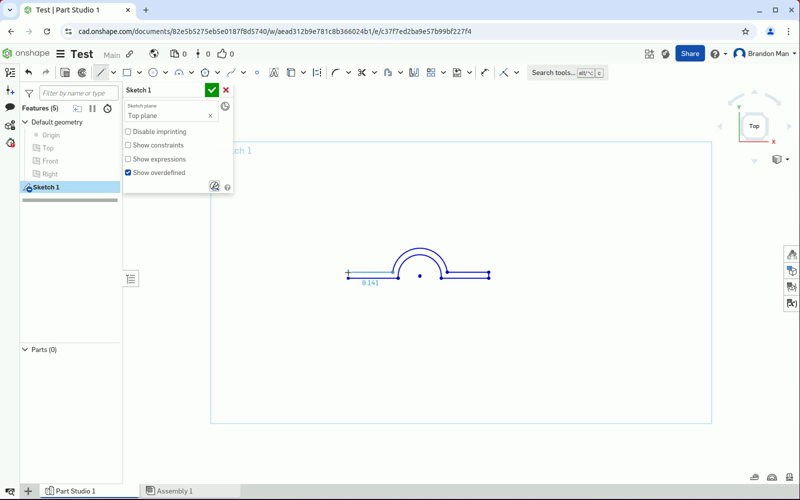
click(348, 272)
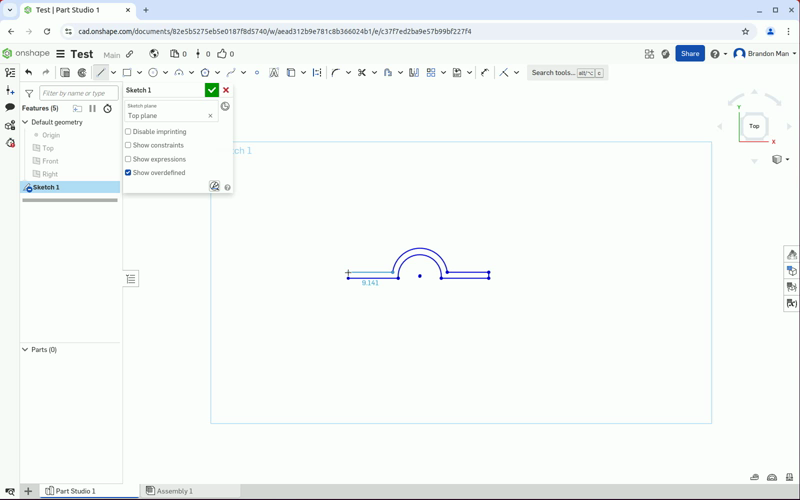
key_up(shift)
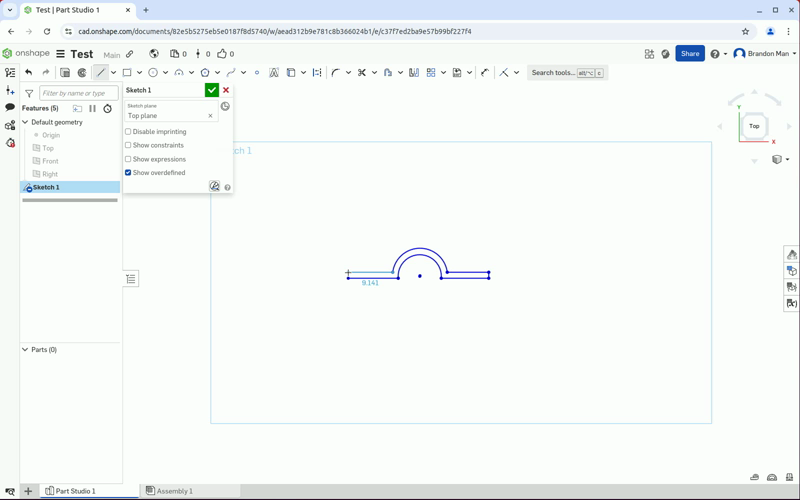
mouse_move(378, 272)
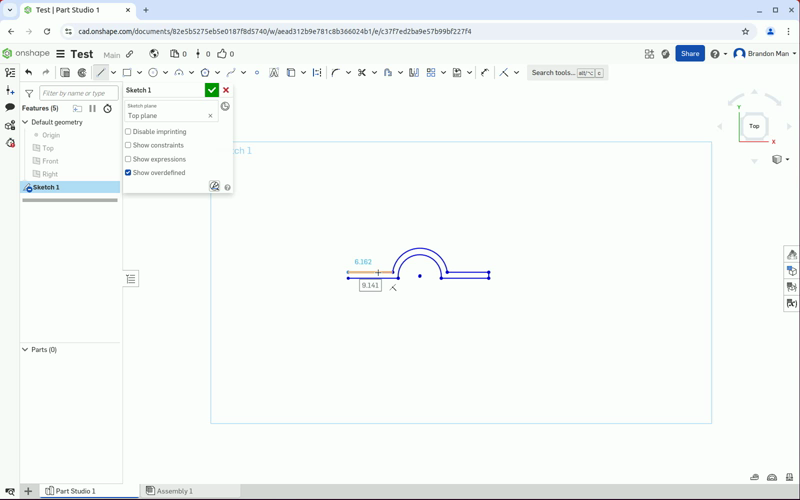
key_down(shift)
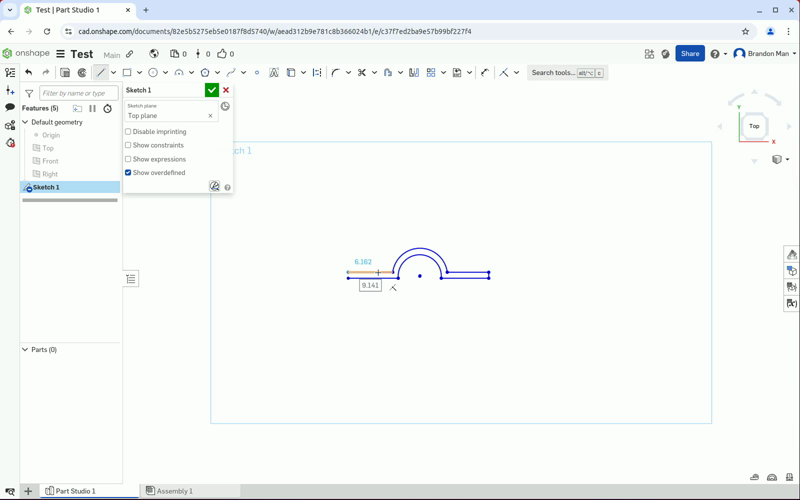
mouse_move(348, 278)
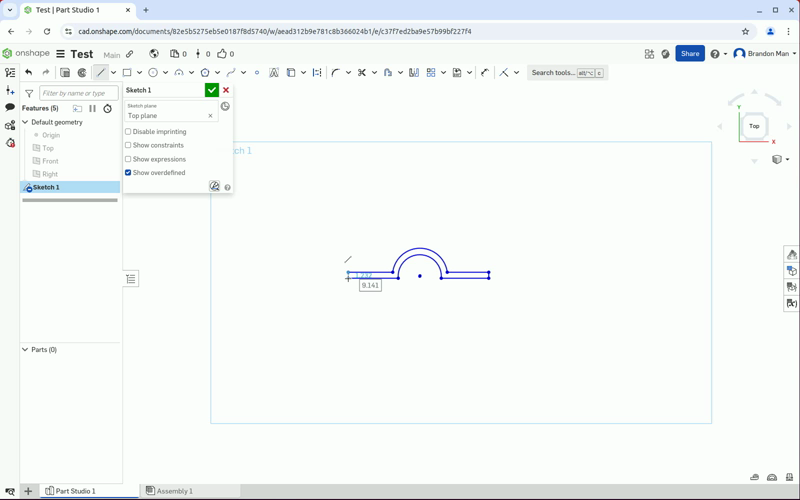
scroll(6)
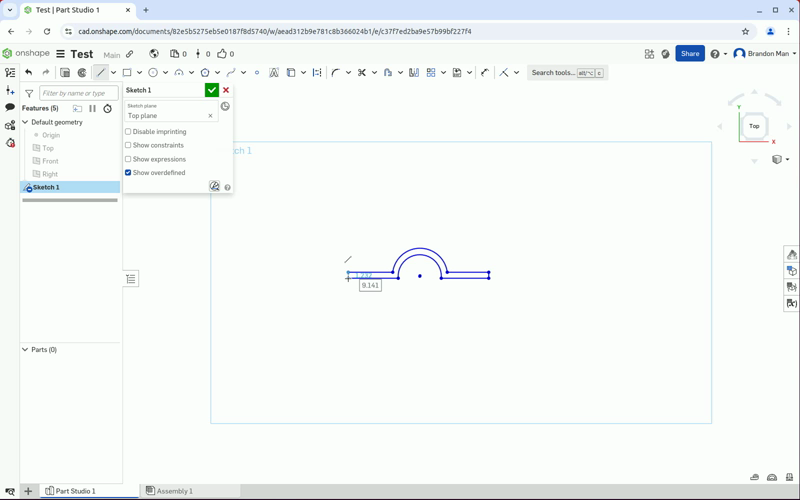
scroll(6)
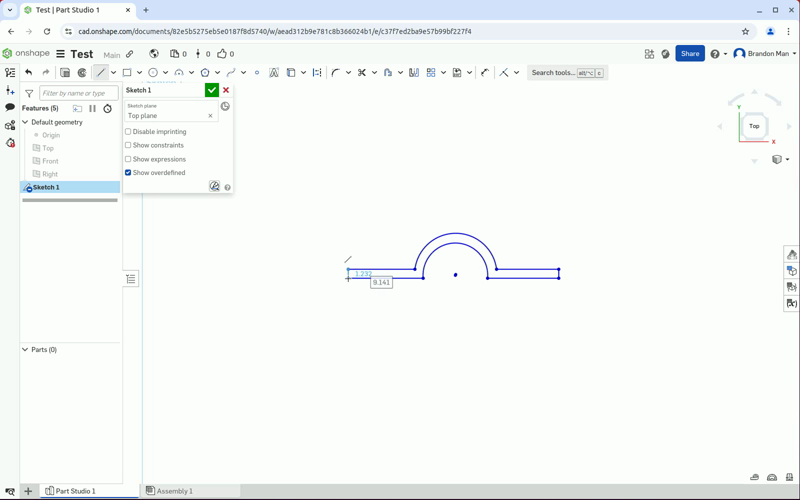
scroll(6)
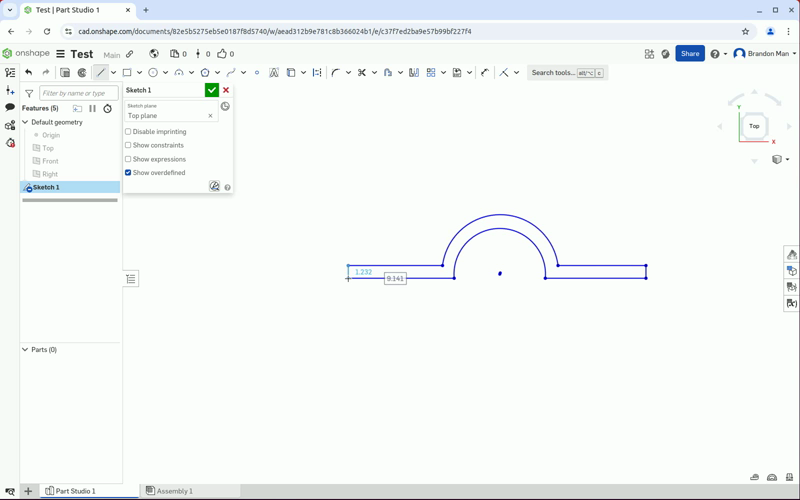
scroll(6)
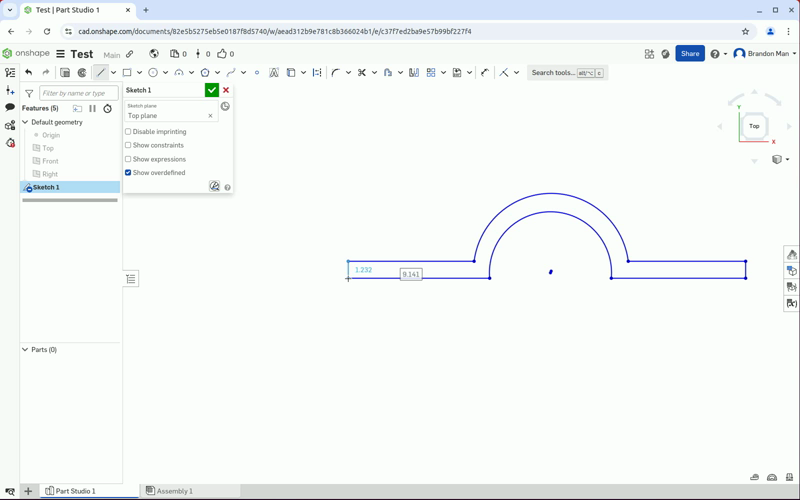
scroll(6)
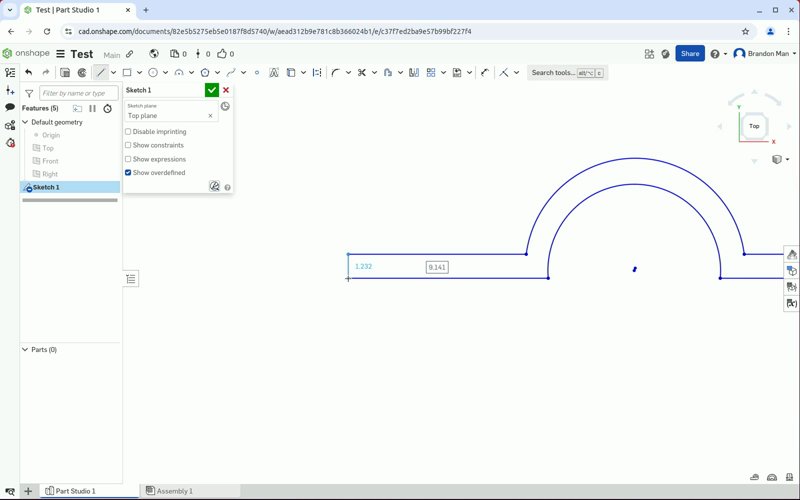
scroll(6)
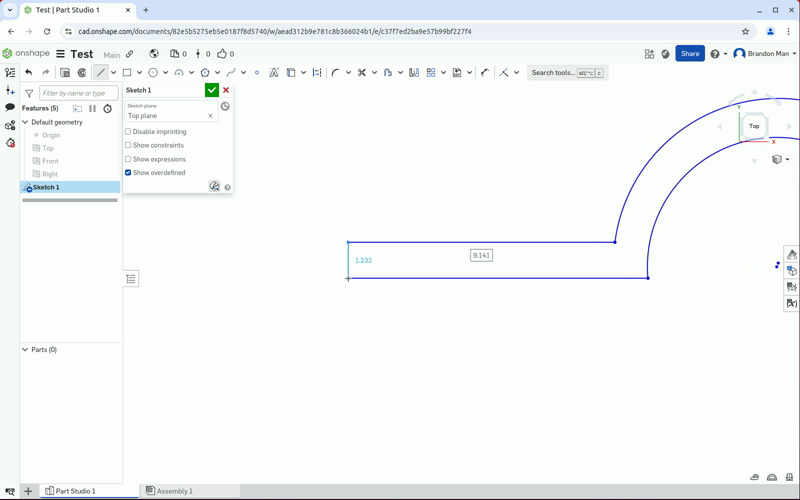
scroll(6)
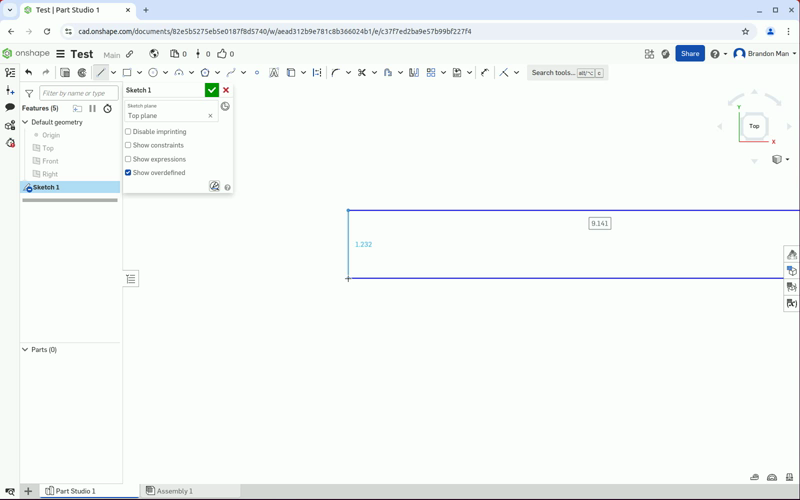
key_up(shift)
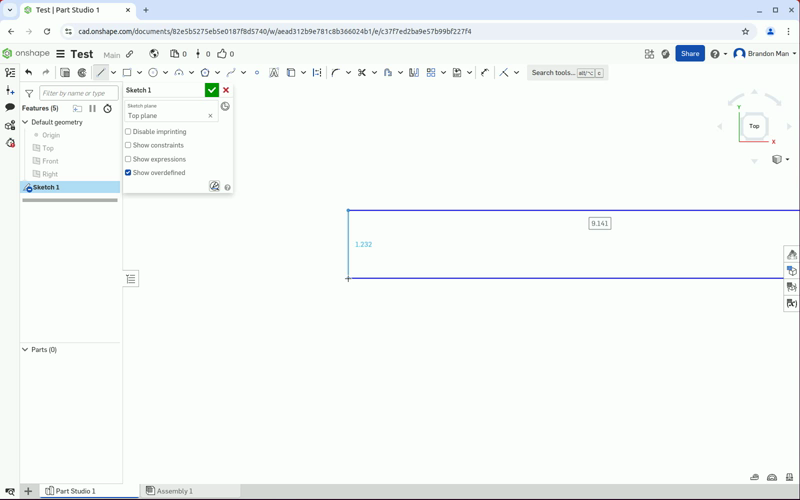
click(348, 278)
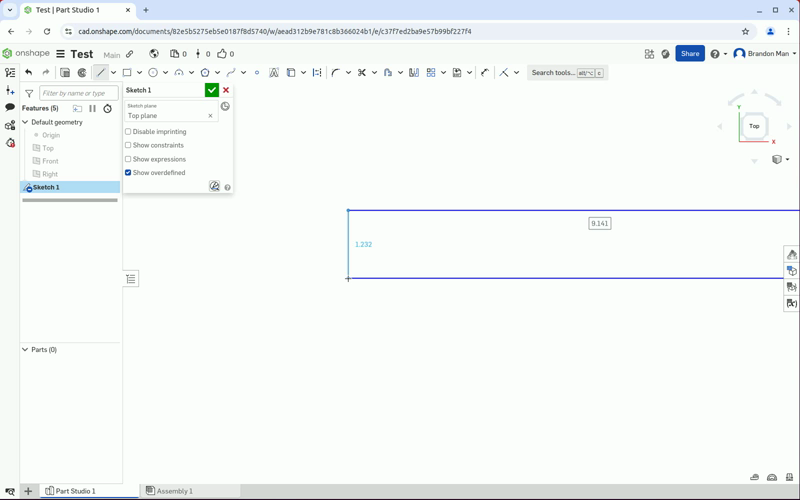
scroll(-6)
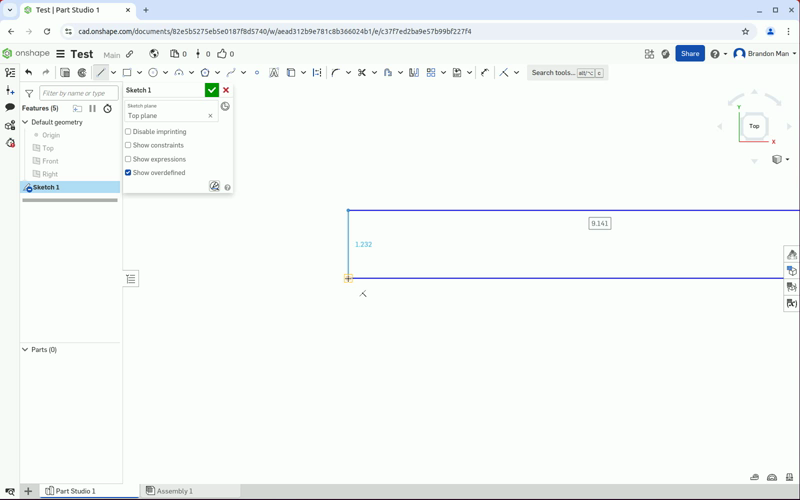
scroll(-6)
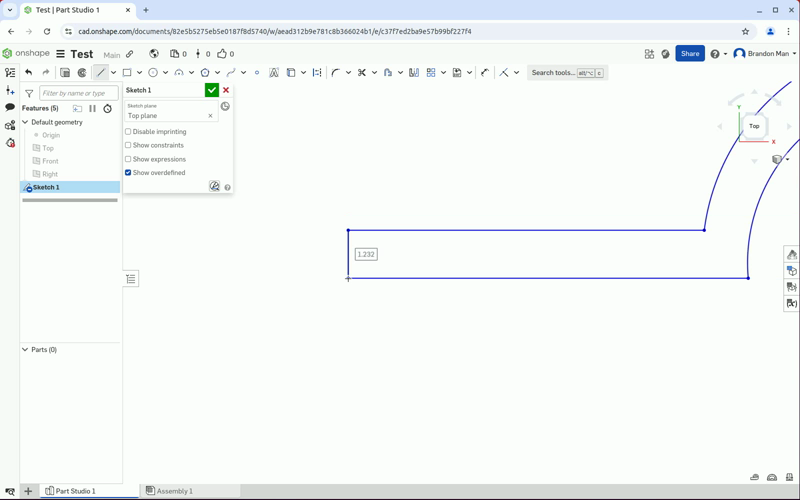
scroll(-6)
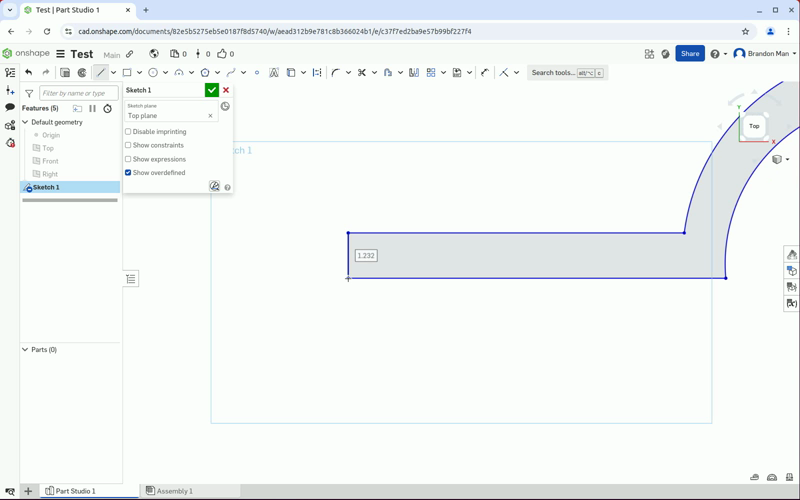
scroll(-6)
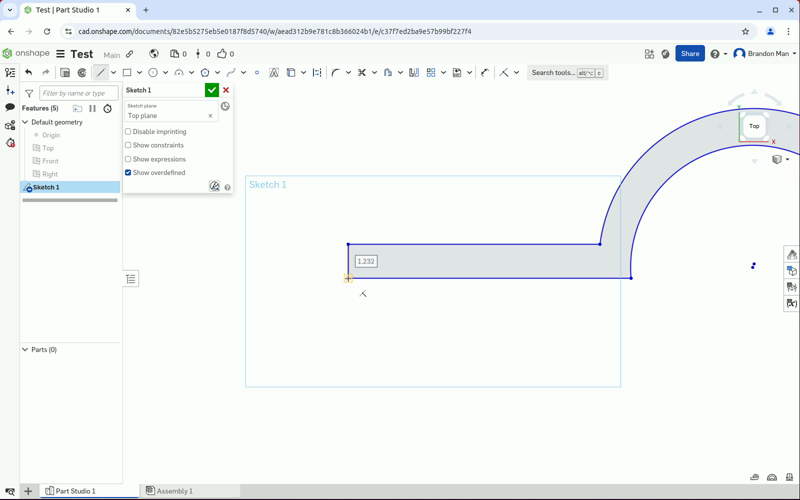
scroll(-6)
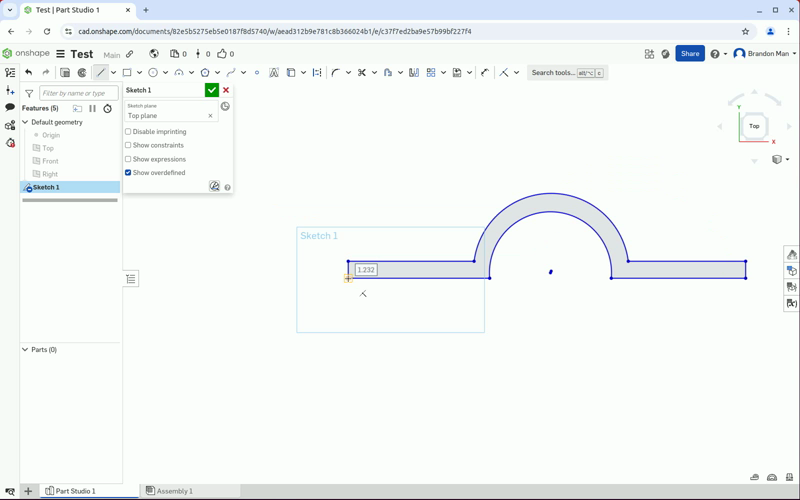
scroll(-6)
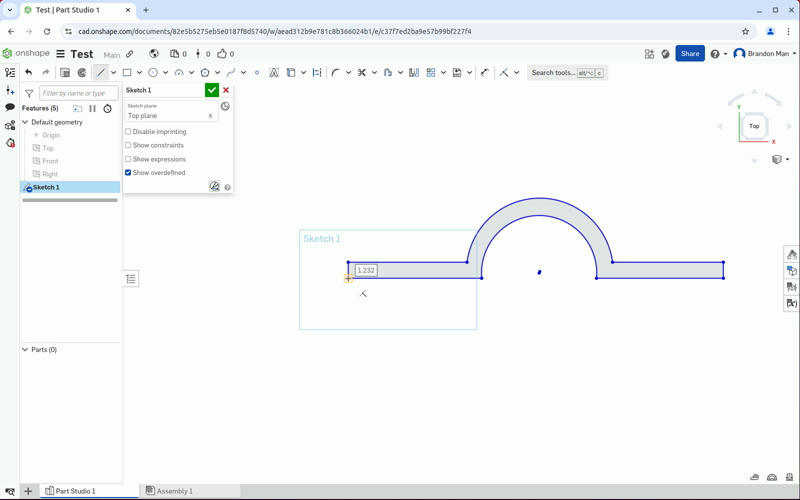
scroll(-6)
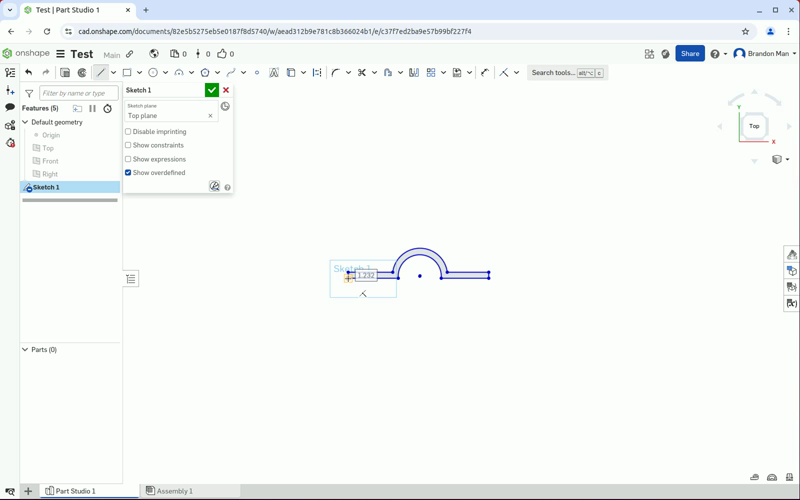
key(esc)
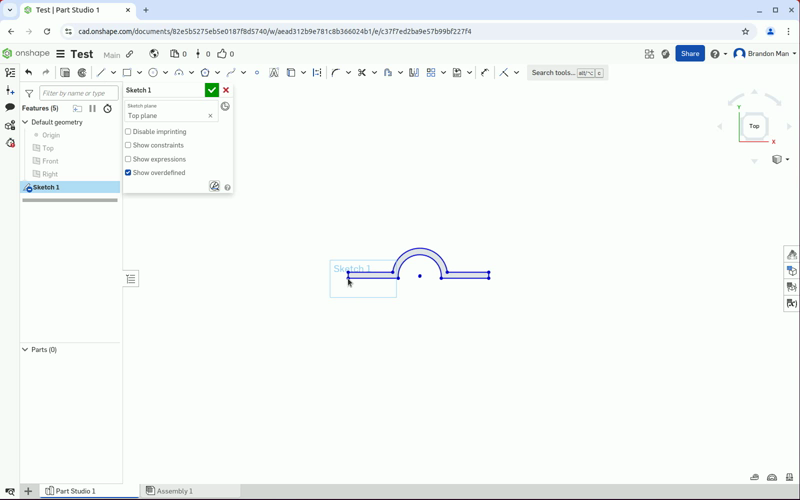
mouse_move(438, 257)
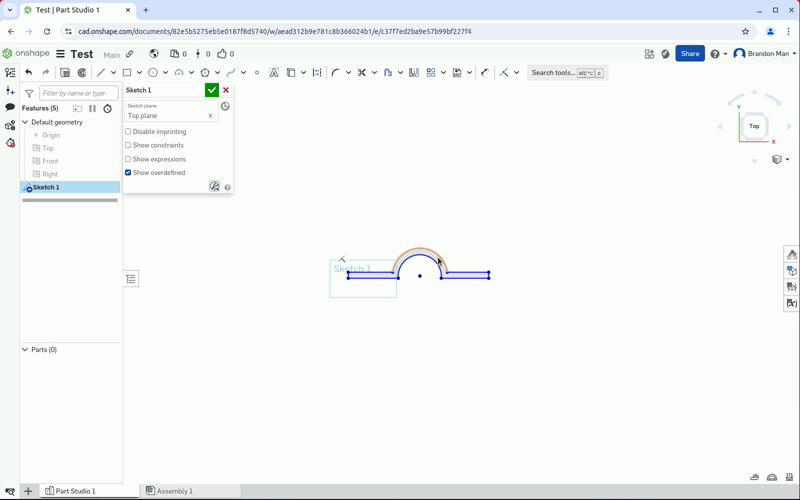
scroll(6)
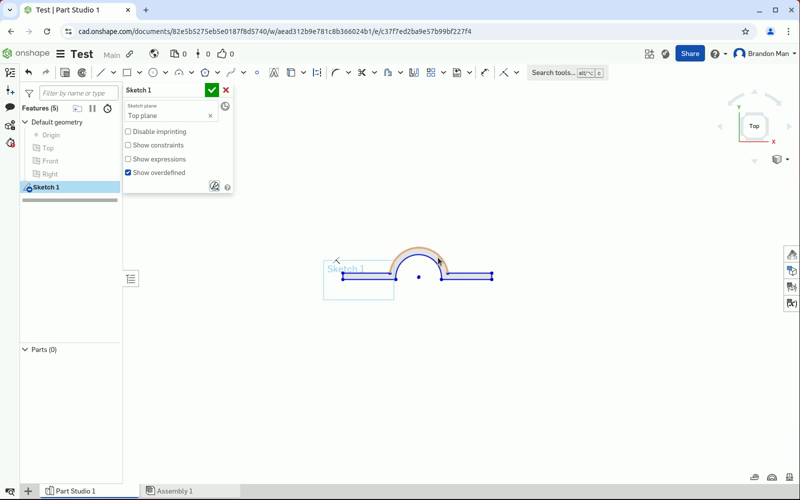
scroll(6)
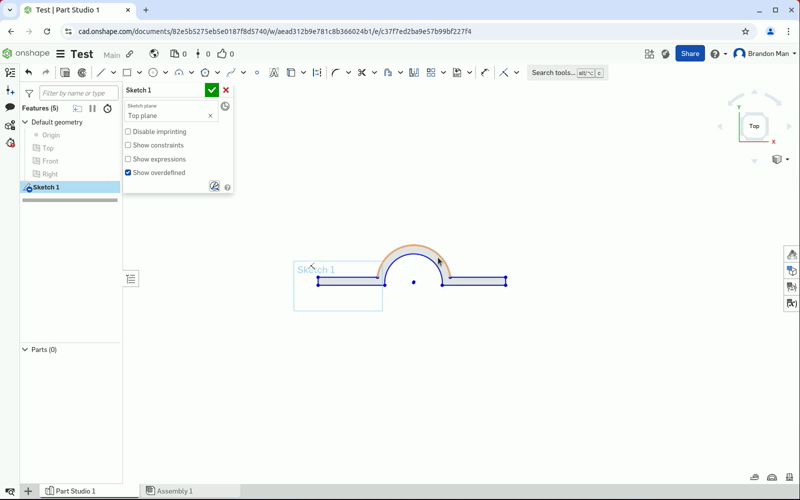
scroll(6)
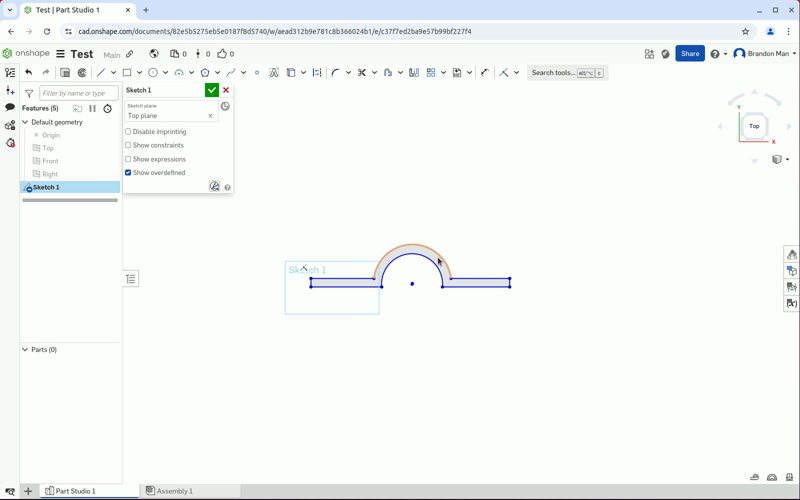
scroll(6)
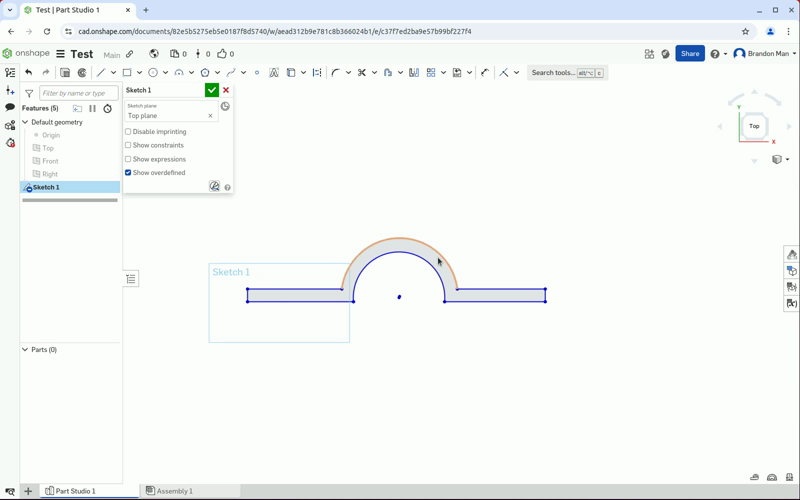
scroll(6)
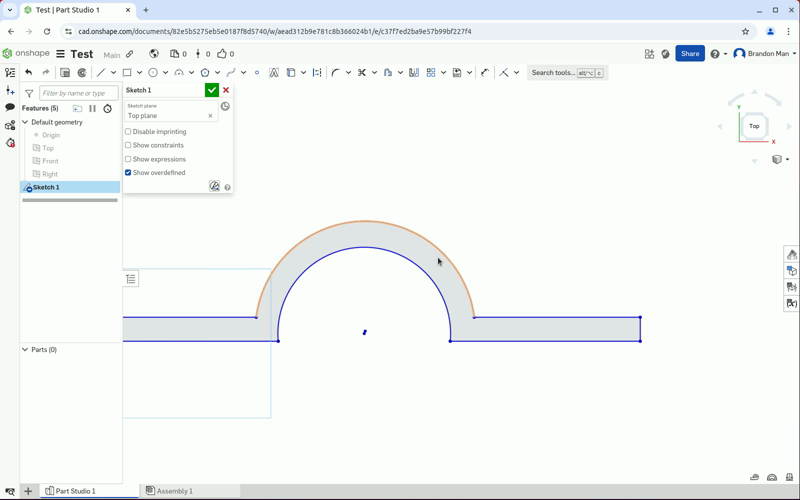
scroll(6)
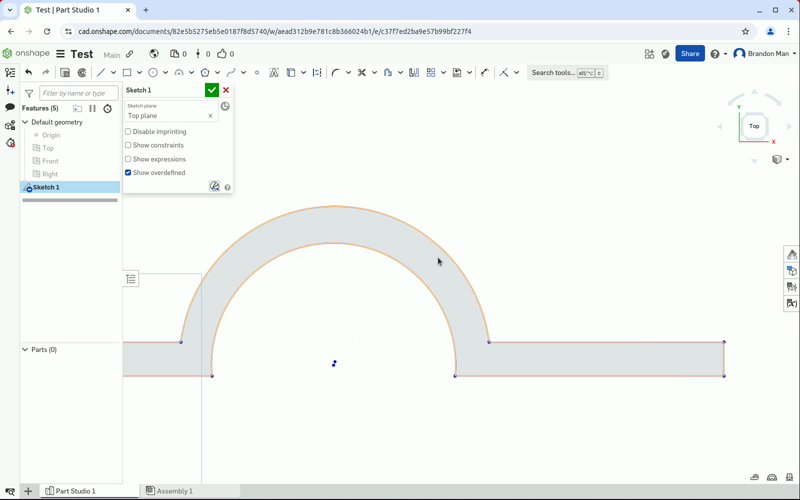
scroll(6)
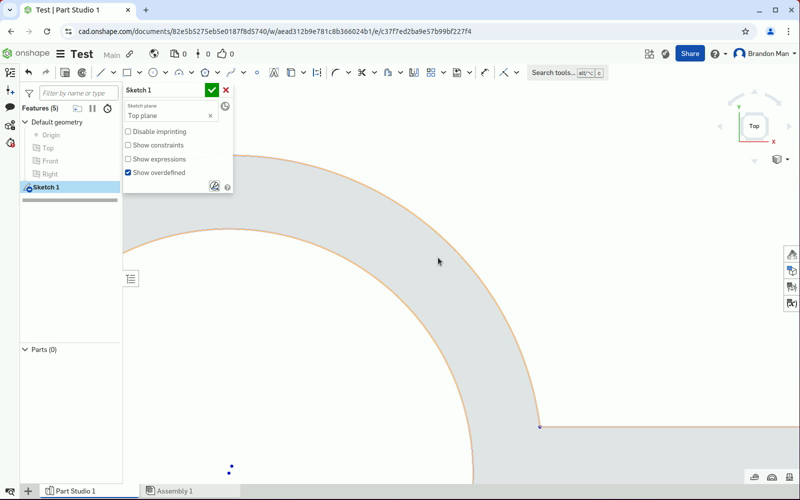
click(438, 257)
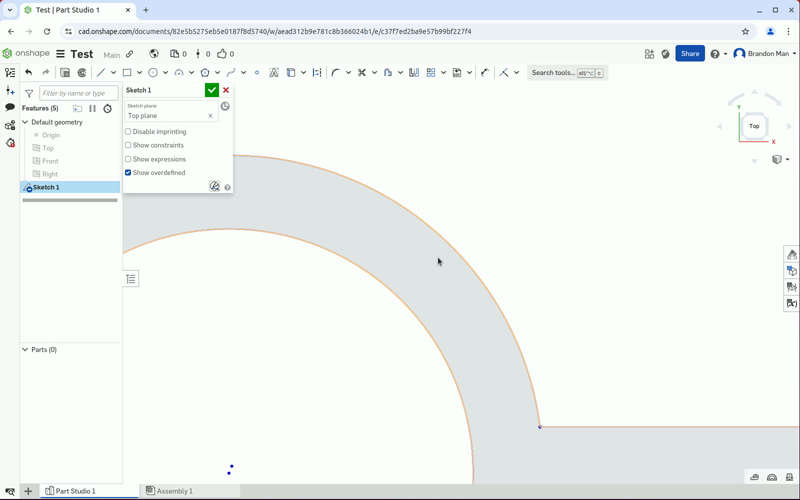
scroll(-6)
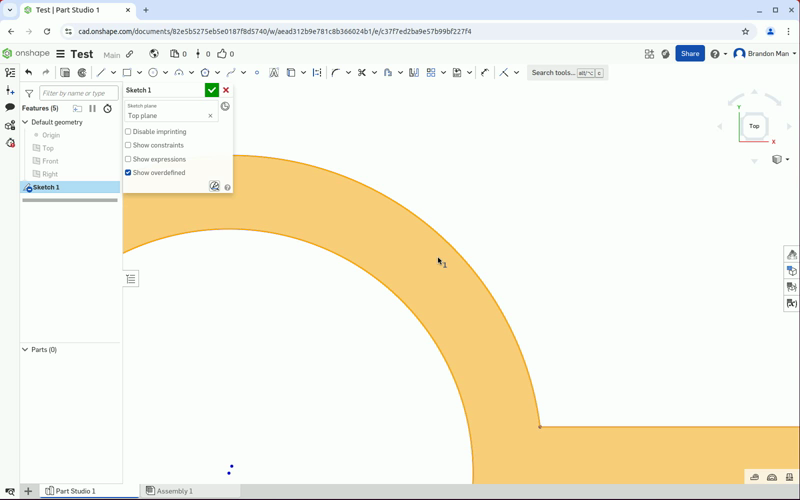
scroll(-6)
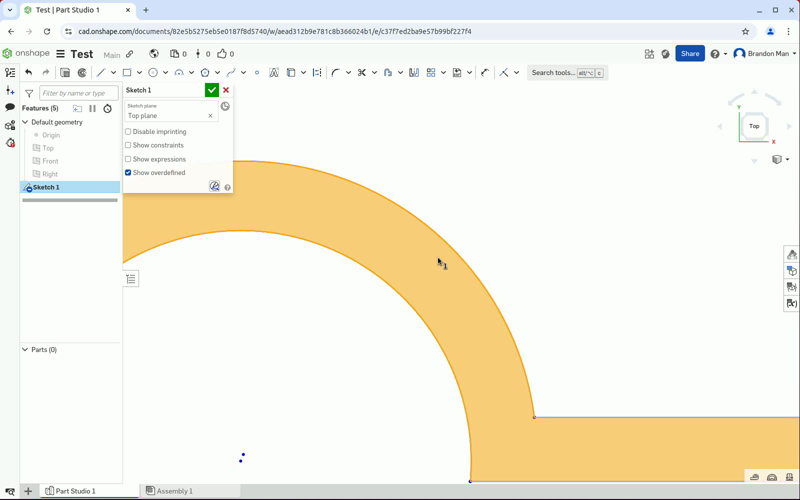
scroll(-6)
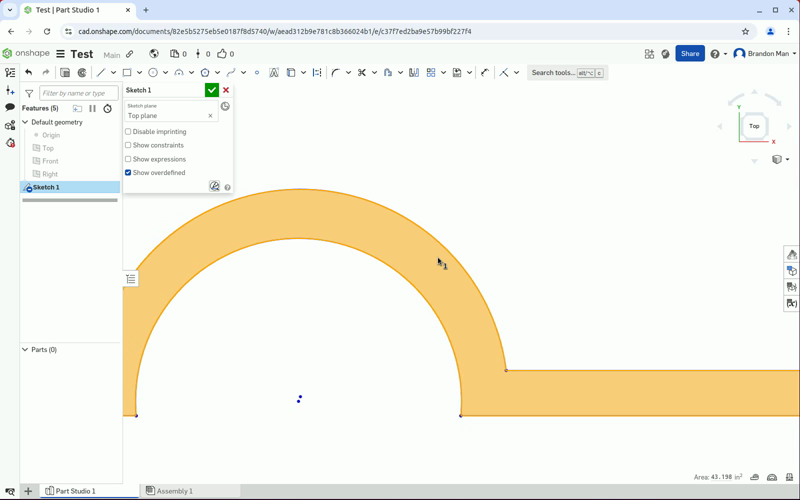
scroll(-6)
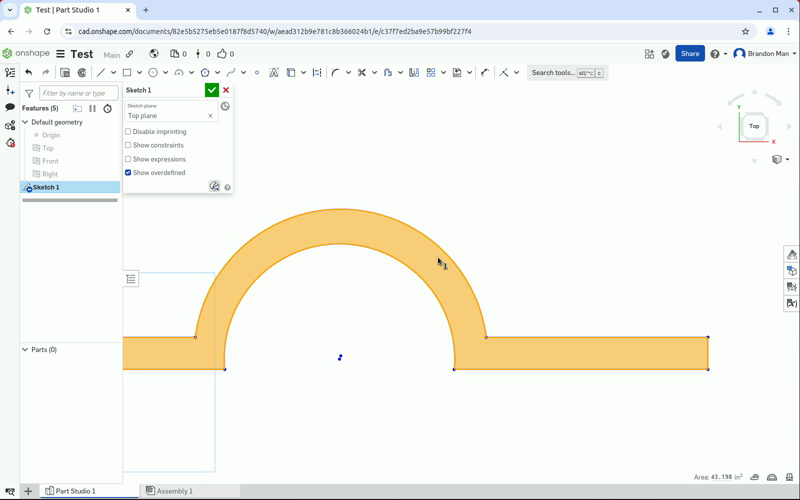
scroll(-6)
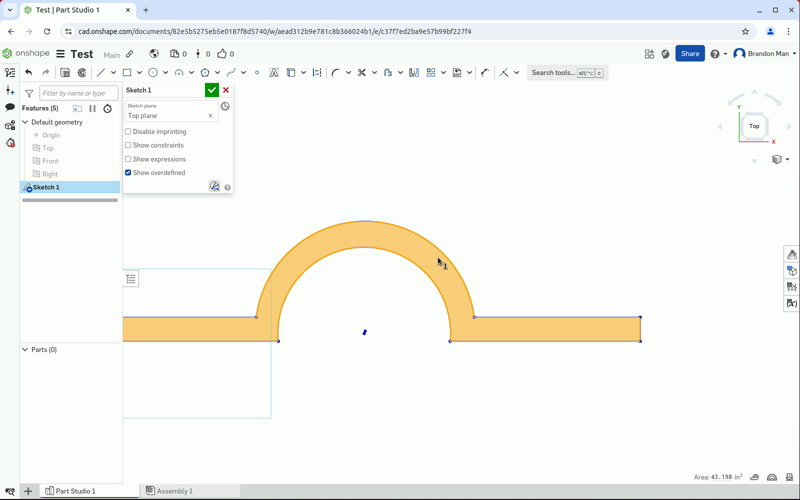
scroll(-6)
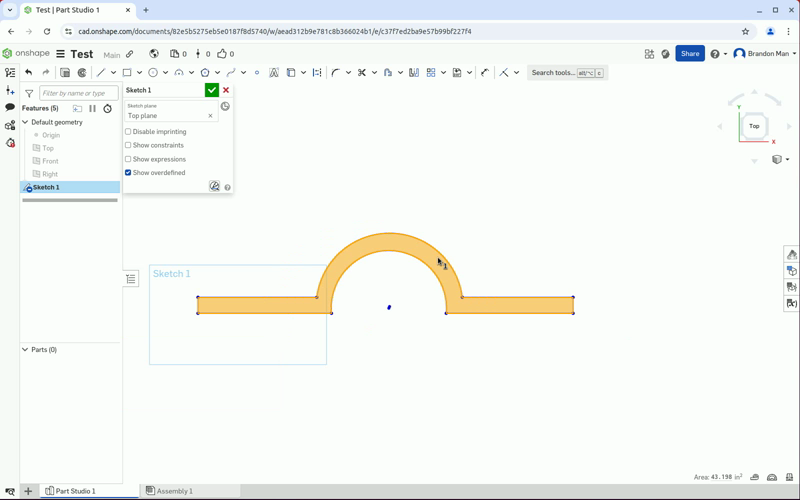
scroll(-6)
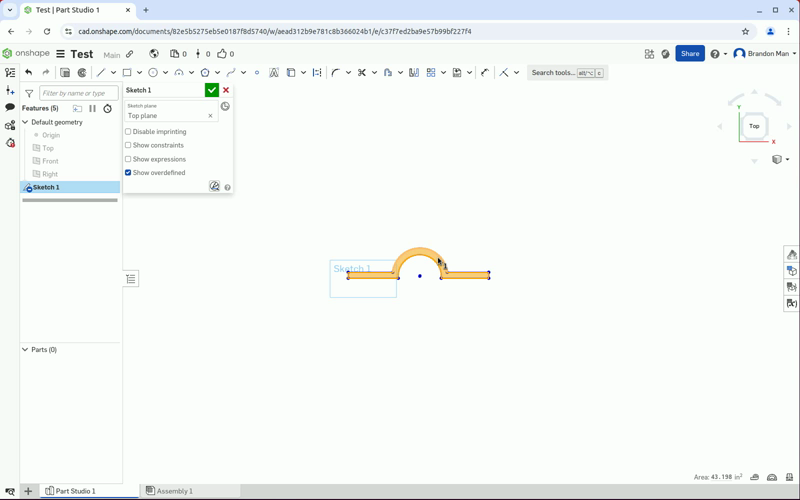
mouse_move(73, 352)
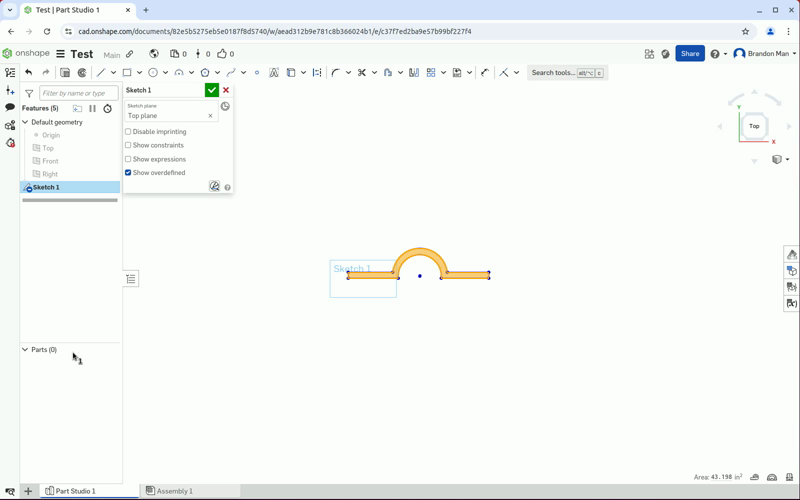
key(shift+y)
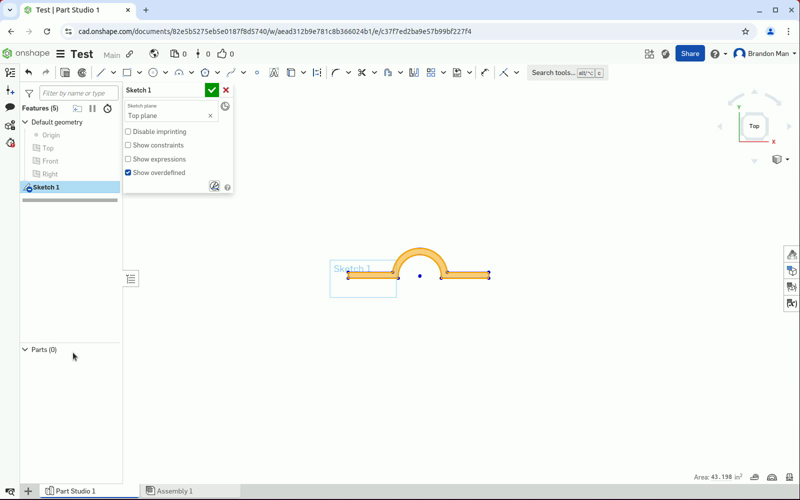
key(shift+e)
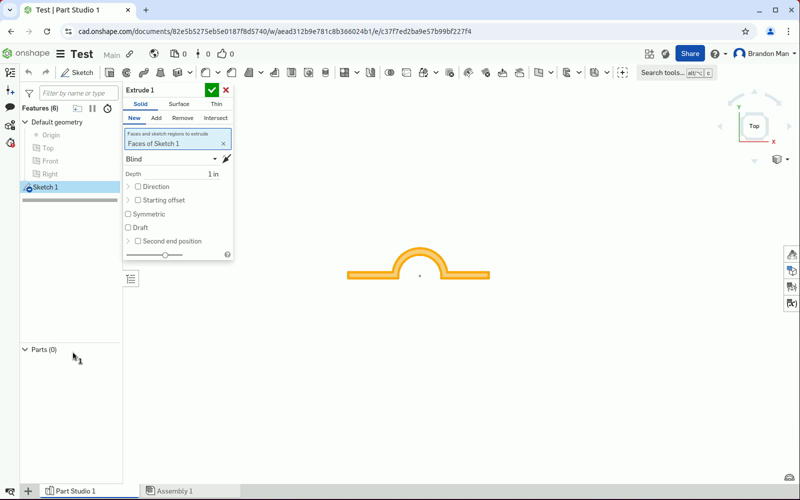
mouse_move(143, 106)
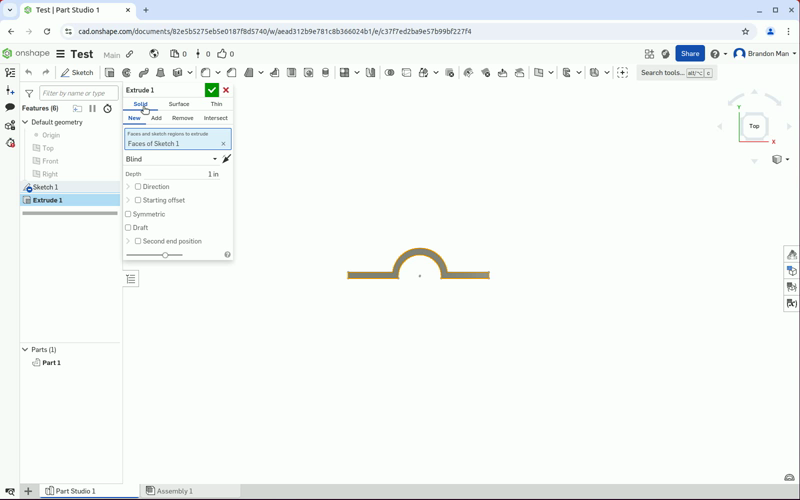
click(143, 106)
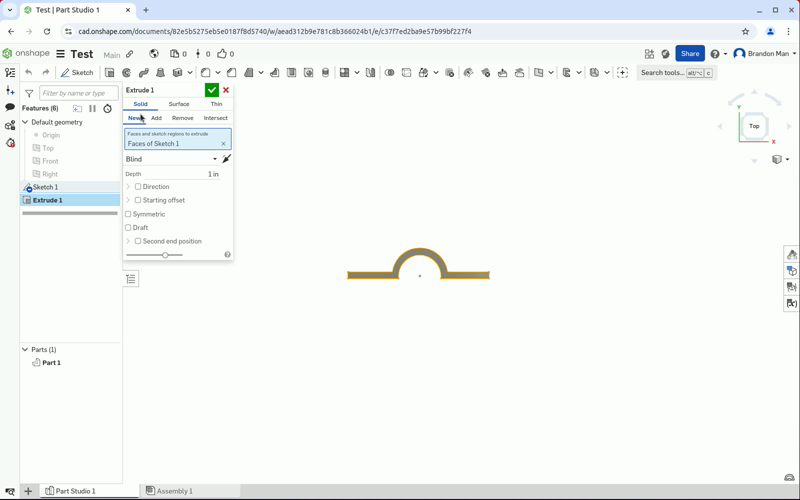
mouse_move(137, 120)
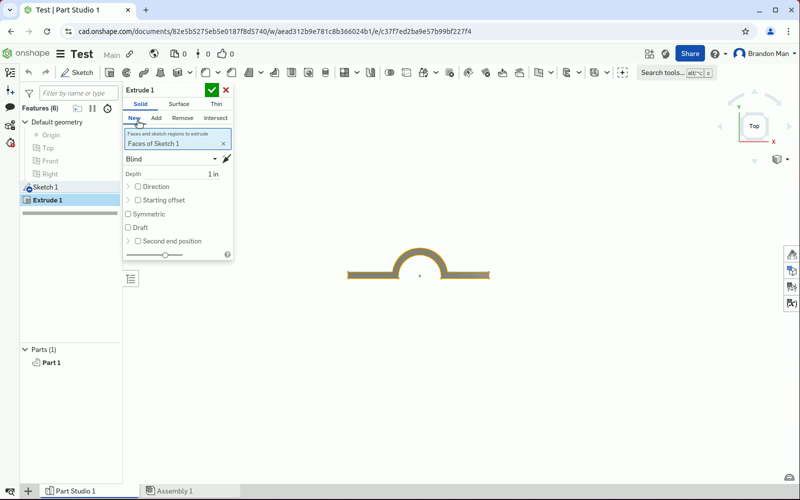
click(137, 120)
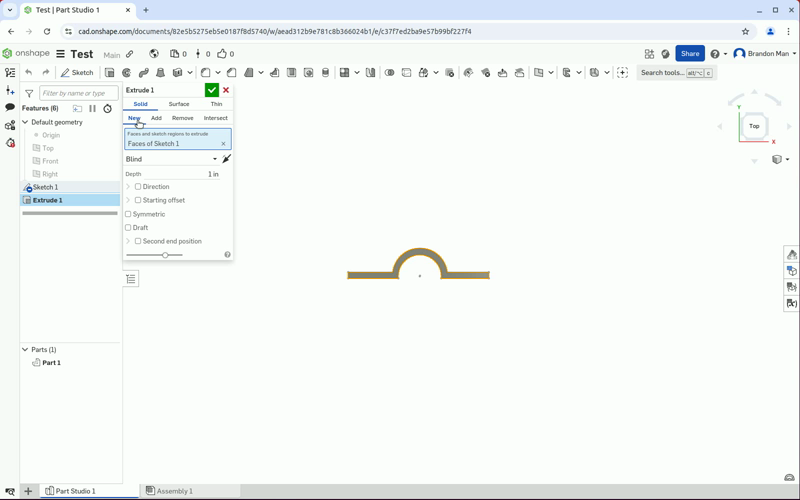
key(tab, 4)
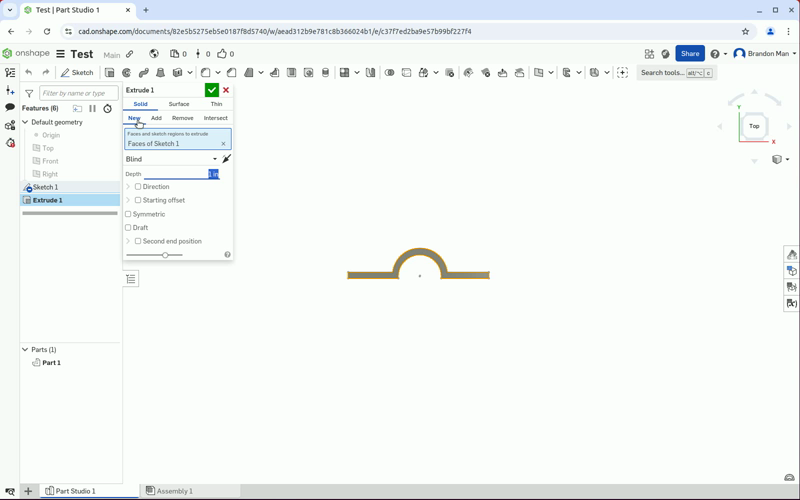
text(6.499)
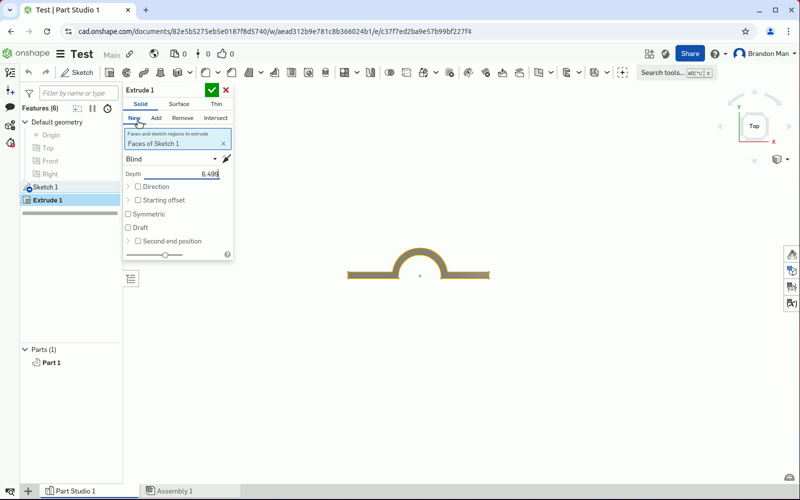
key(enter)
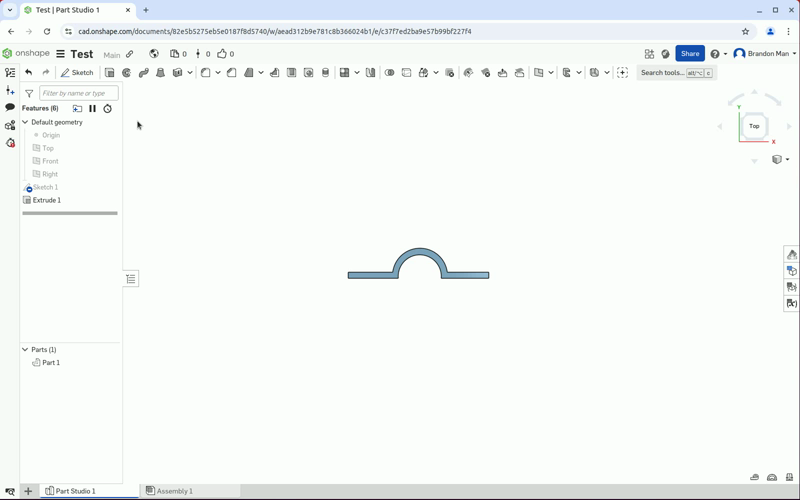
key(shift+h)
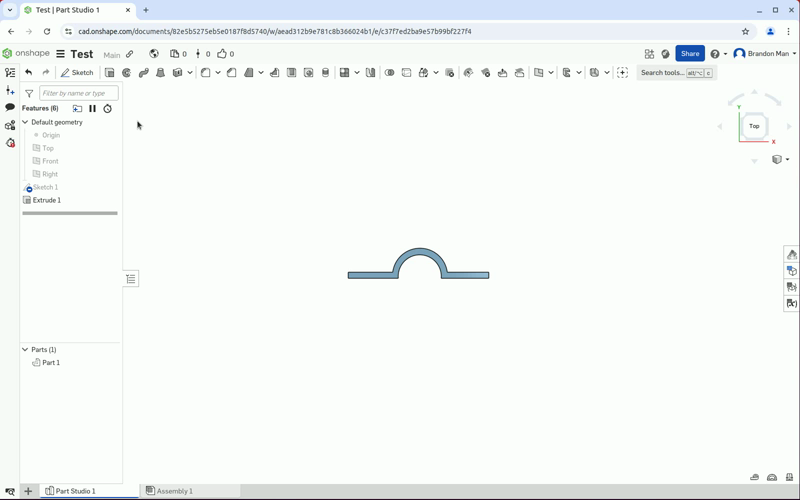
key(shift+h)
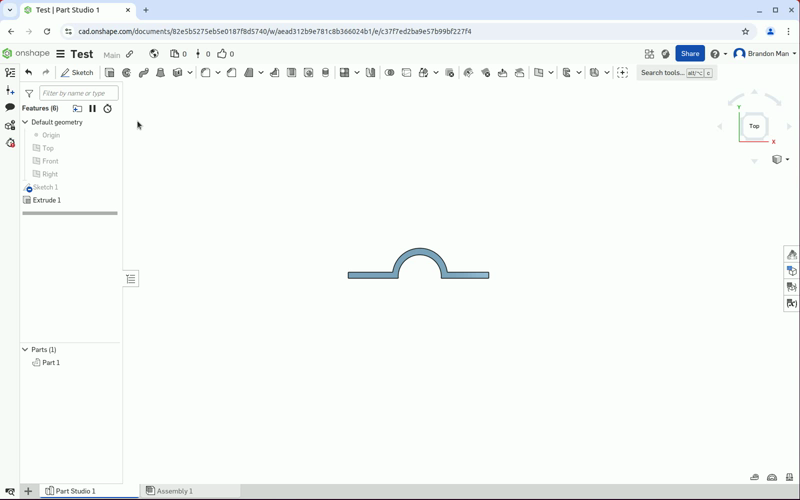
mouse_move(73, 189)
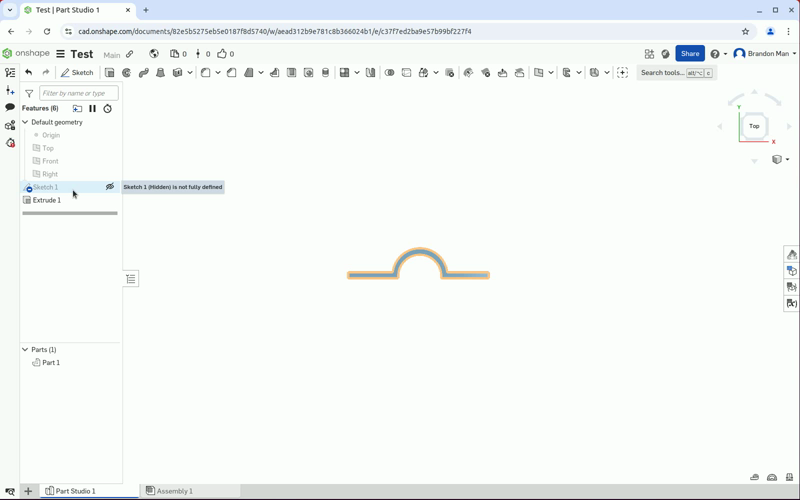
click(73, 189)
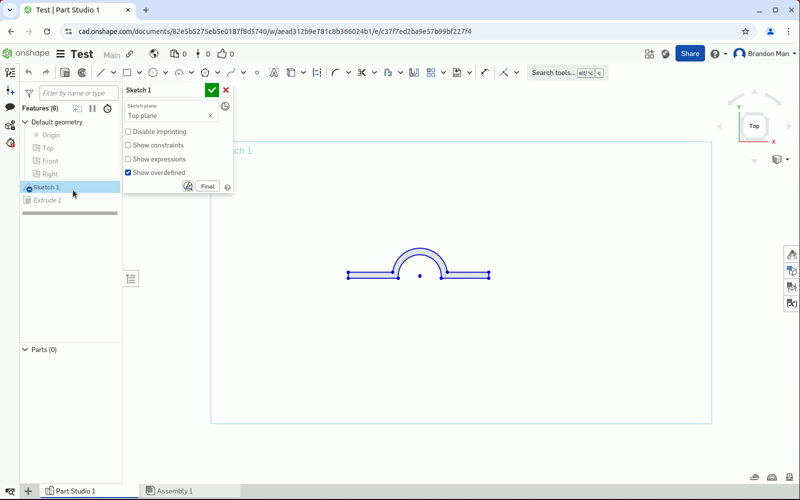
mouse_move(229, 92)
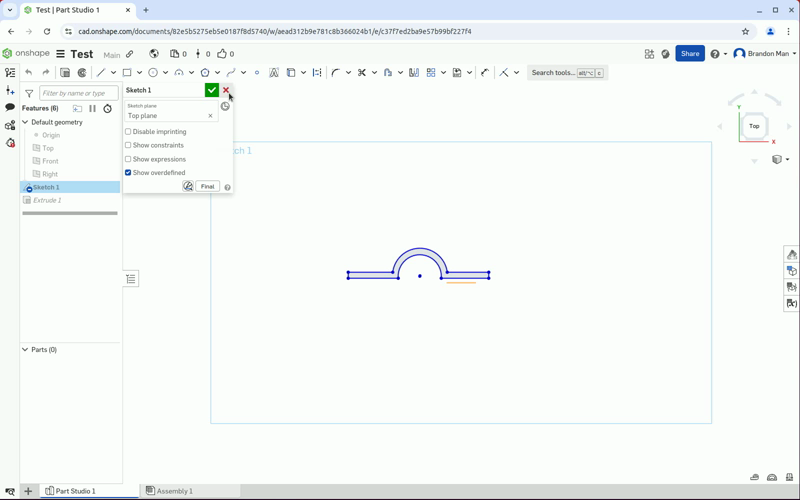
click(229, 92)
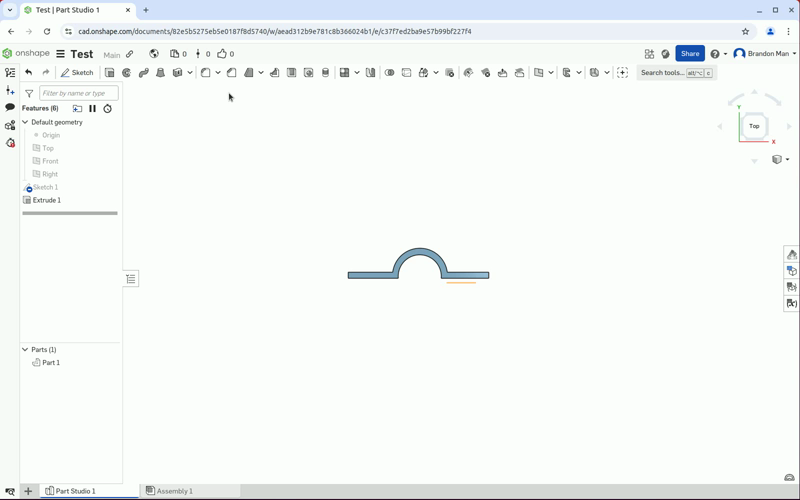
mouse_move(73, 352)
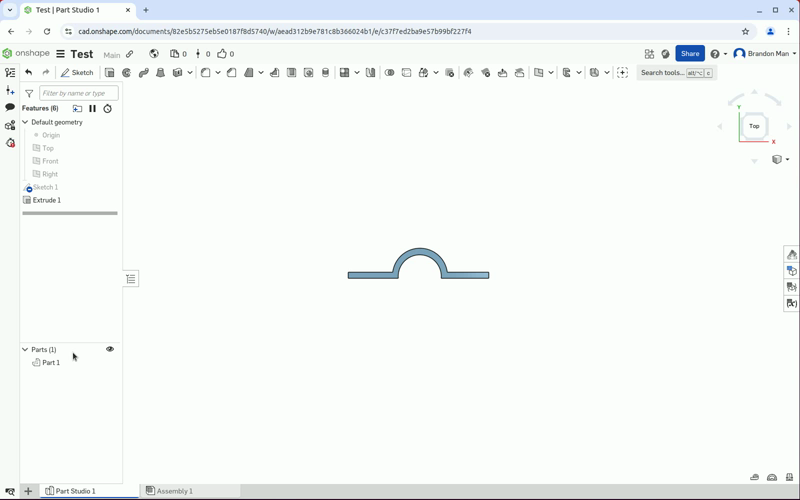
key(y)
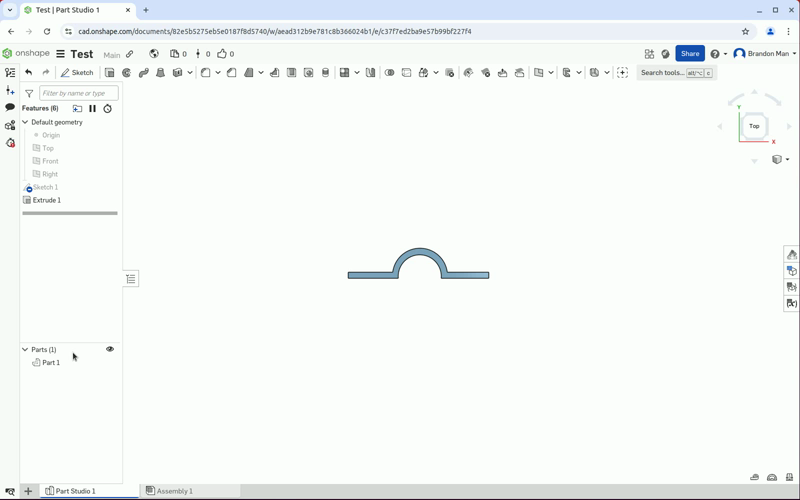
key(shift+p)
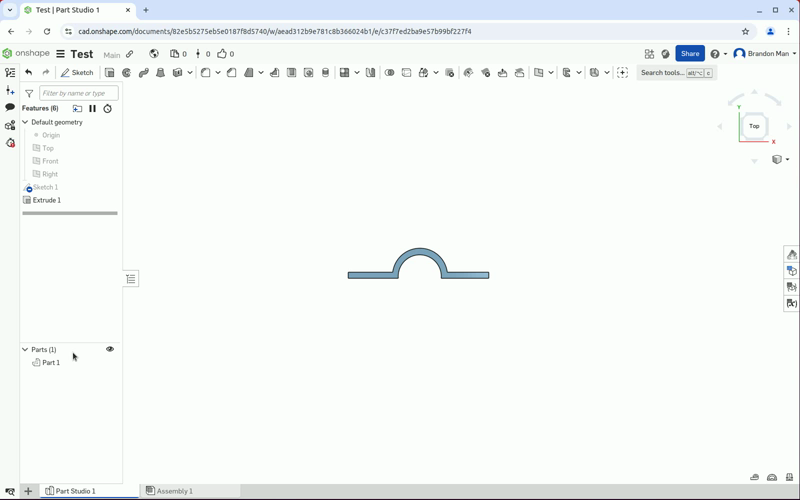
key(space)
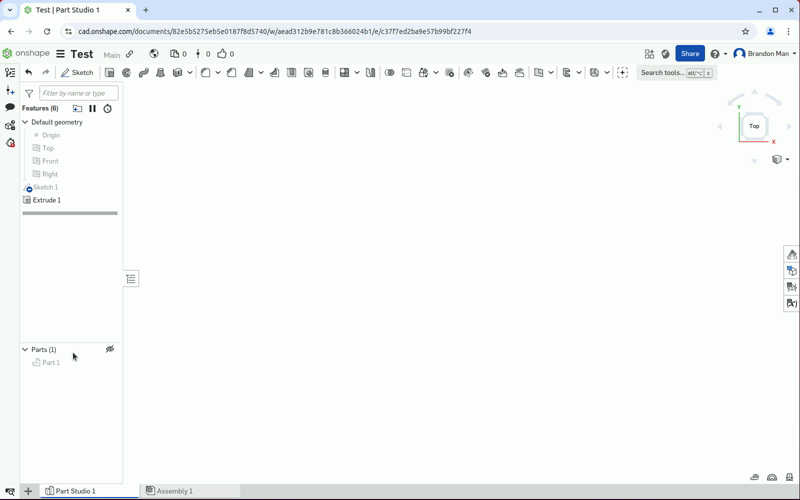
key_down(shift)
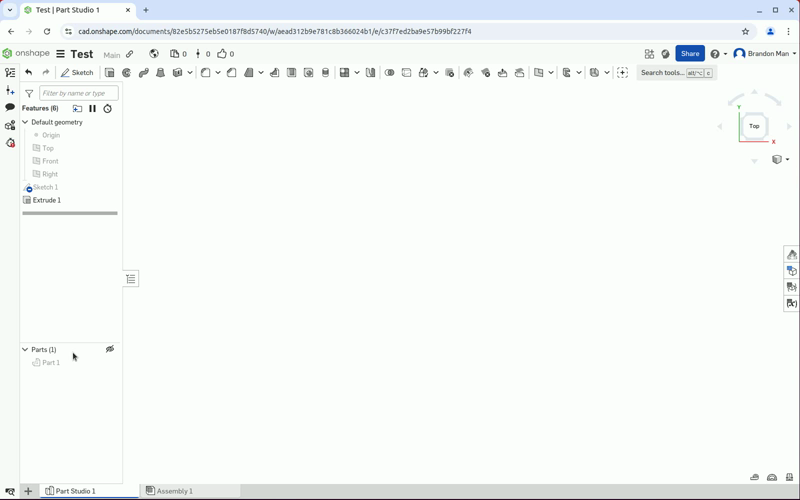
key(up)
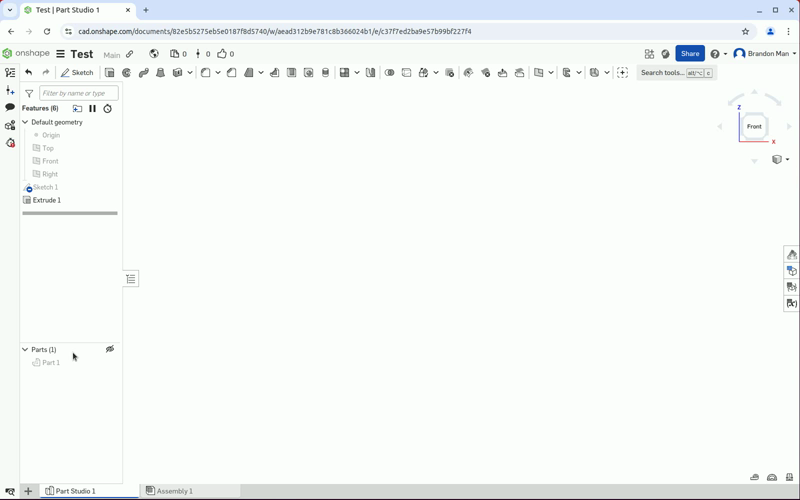
key_up(shift)
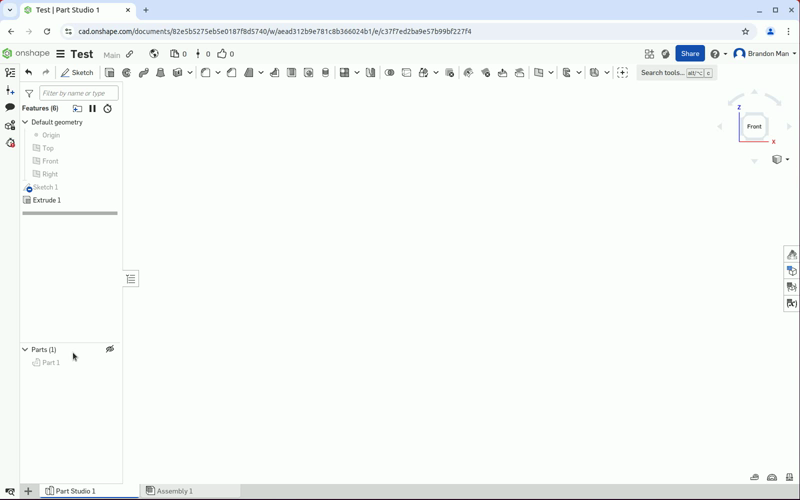
mouse_move(73, 352)
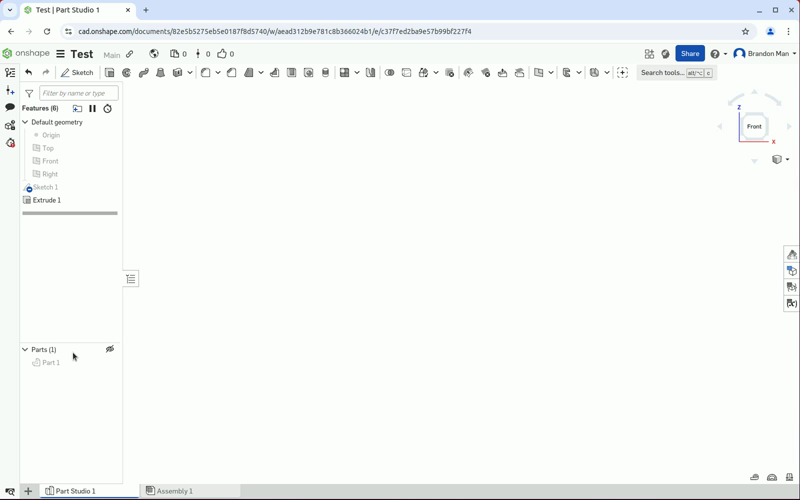
key(shift+y)
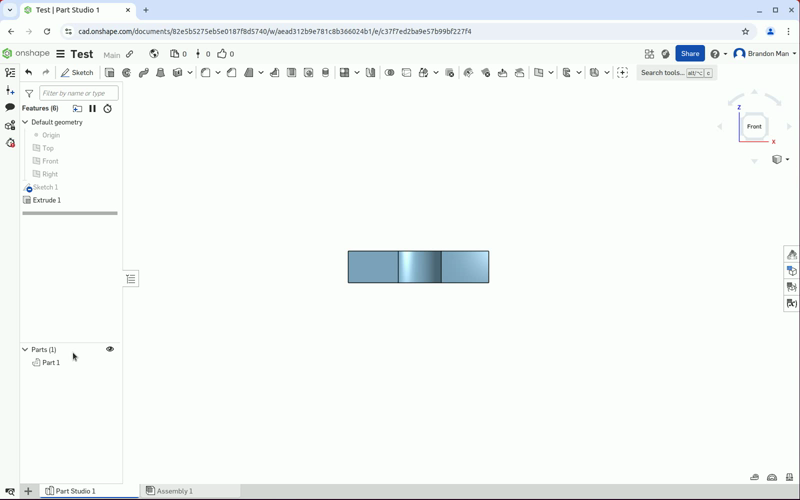
mouse_move(541, 75)
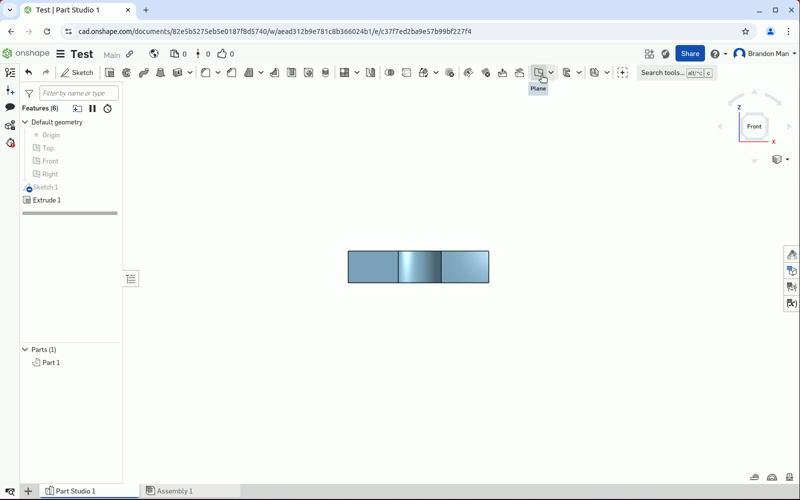
click(541, 75)
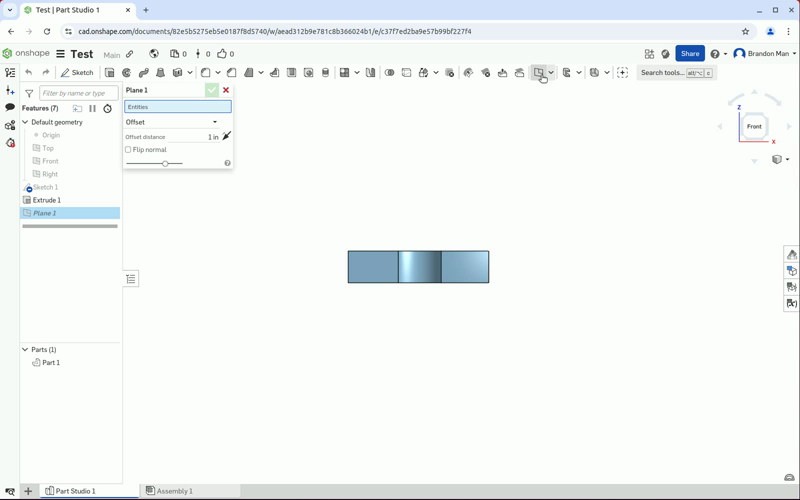
mouse_move(73, 163)
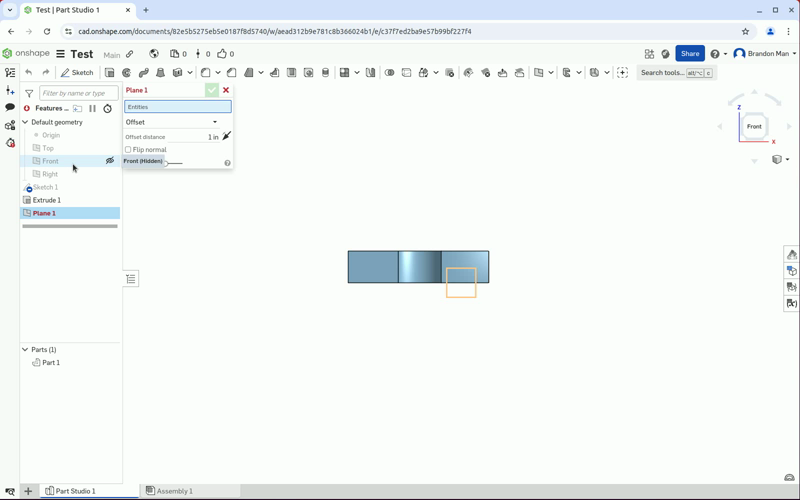
click(73, 163)
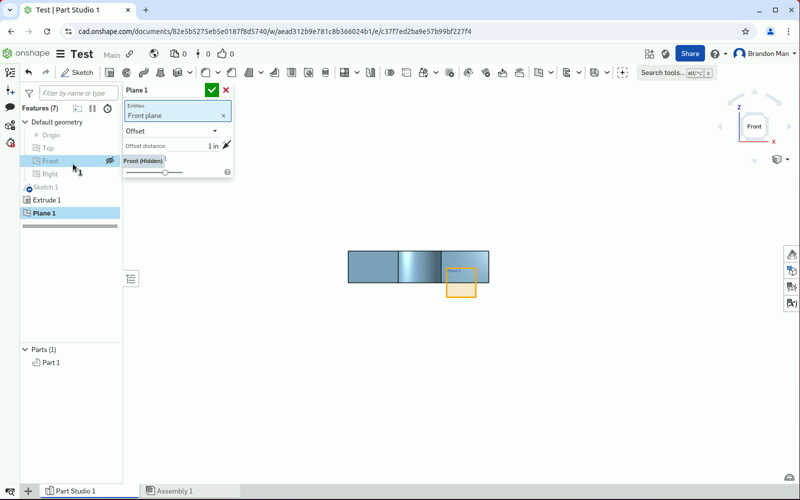
key(tab, 2)
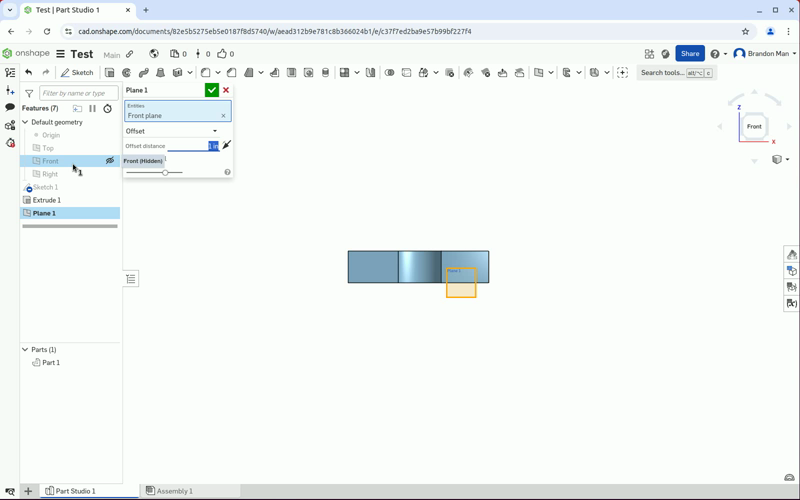
text(0.955)
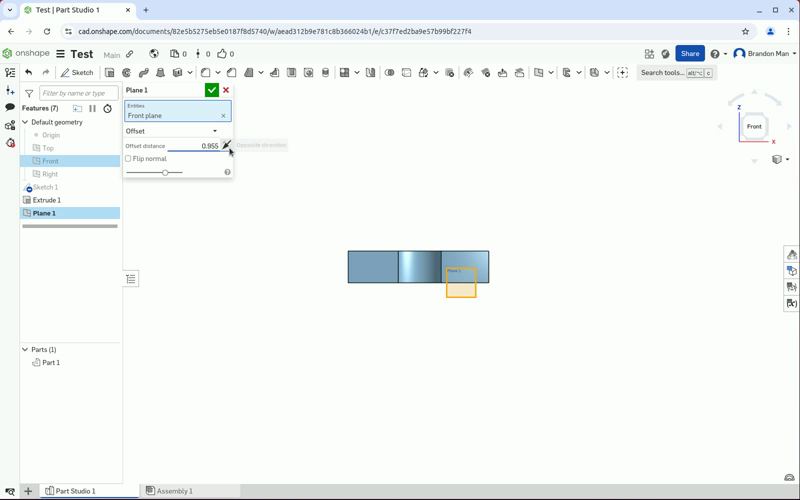
mouse_move(229, 147)
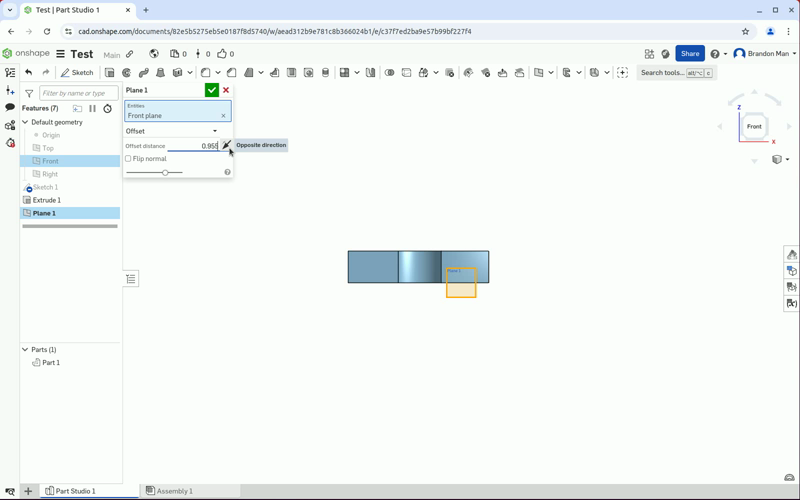
click(229, 147)
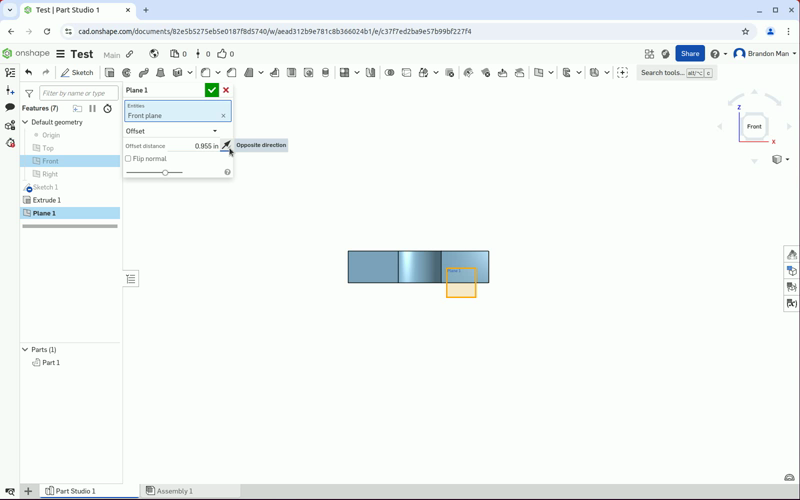
key(enter, 2)
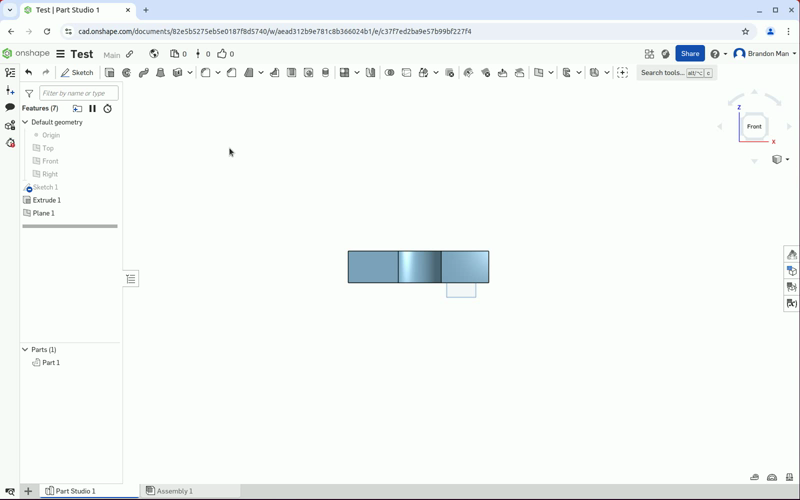
key(shift+s)
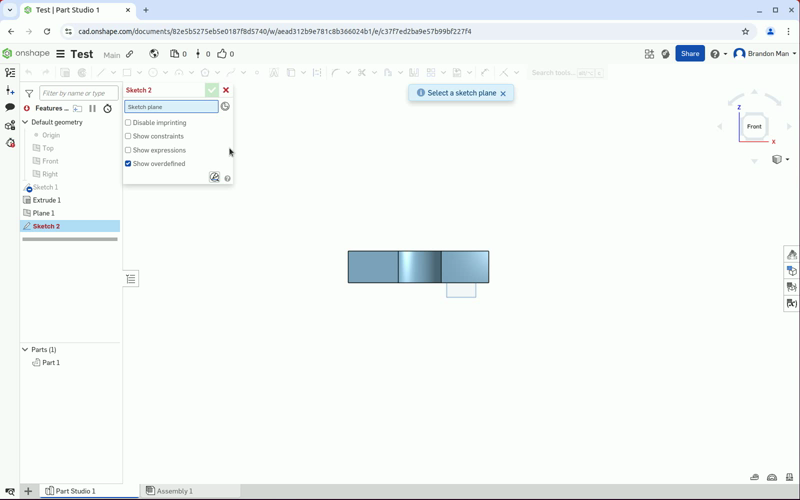
mouse_move(73, 215)
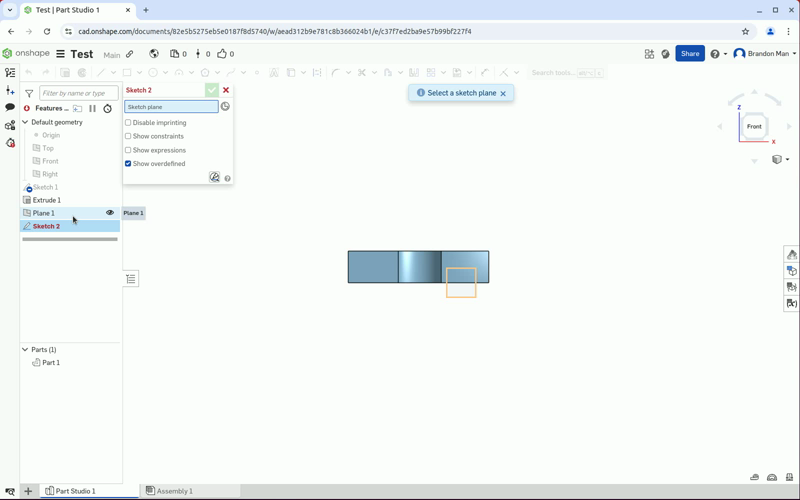
click(73, 215)
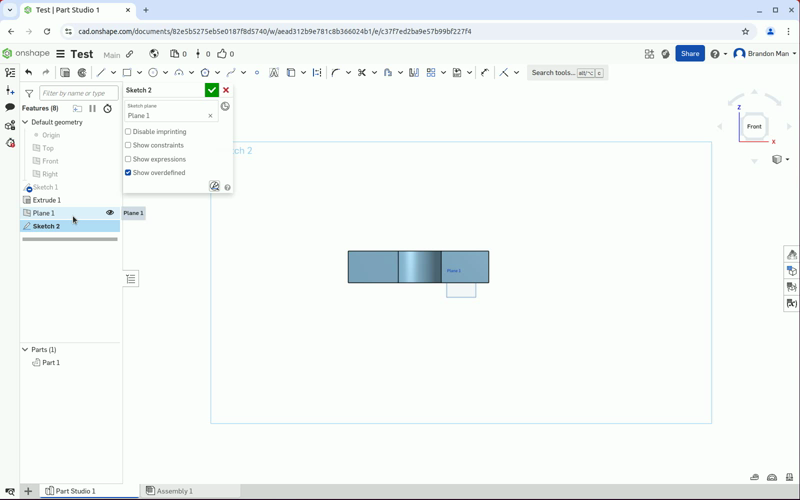
mouse_move(73, 352)
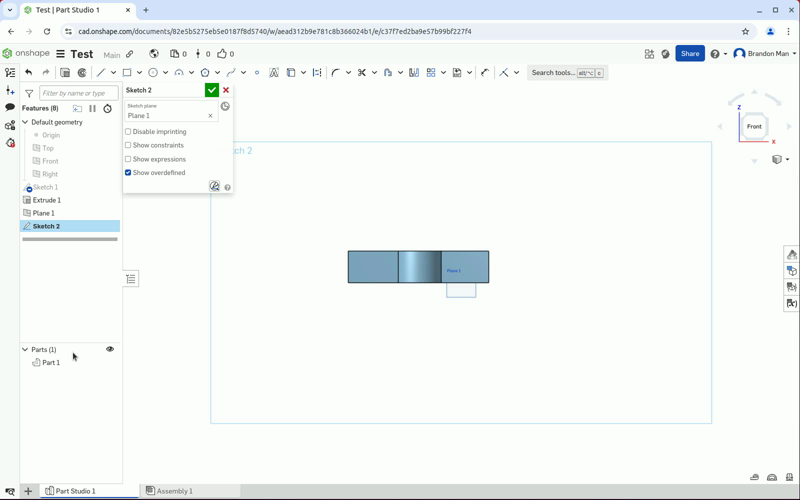
key(y)
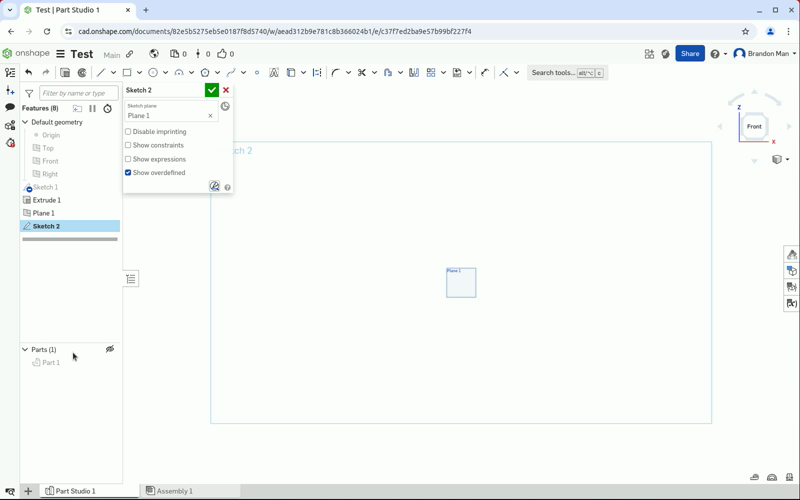
key(c)
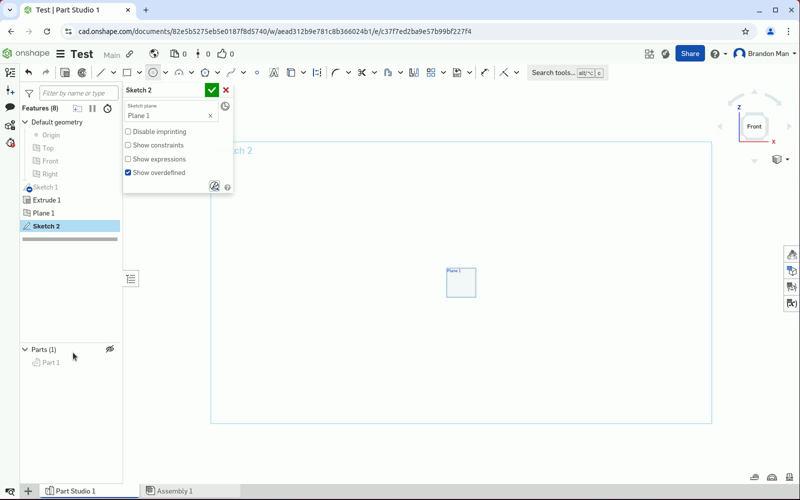
key_down(shift)
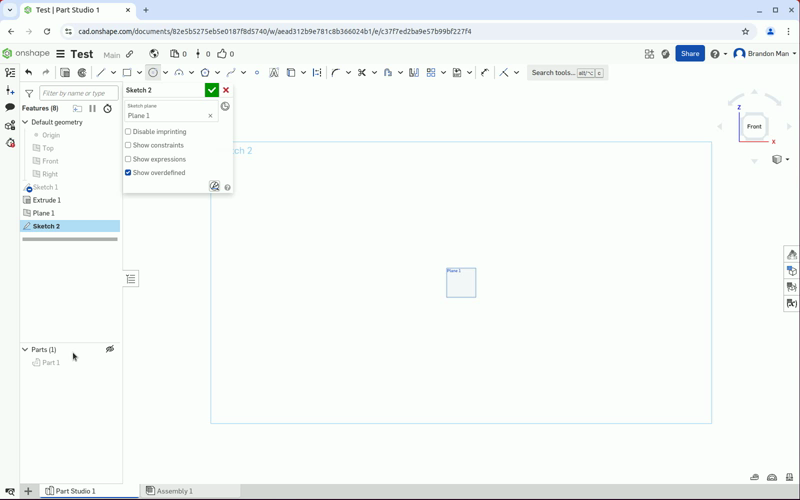
mouse_move(467, 267)
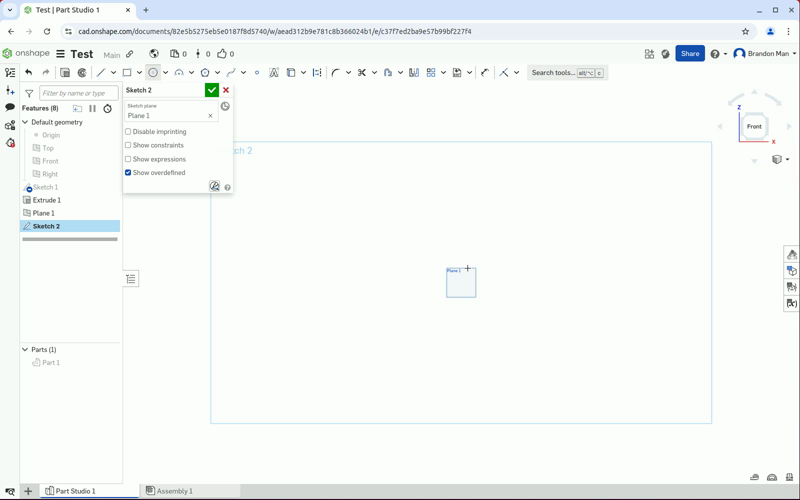
click(467, 267)
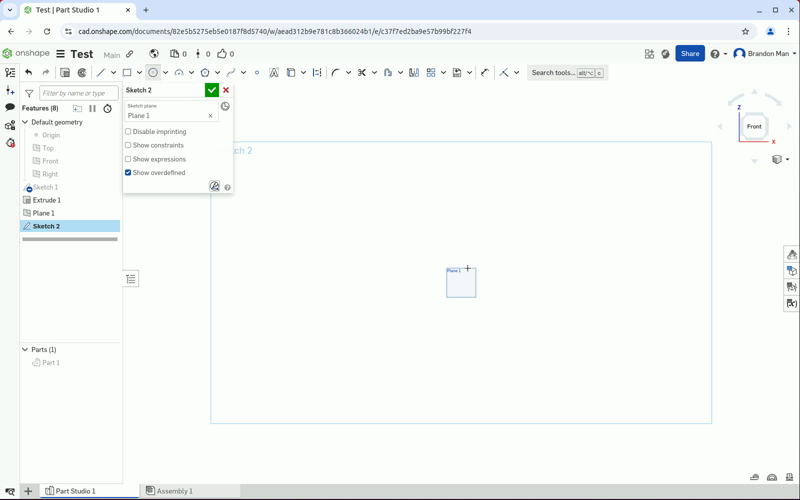
key_up(shift)
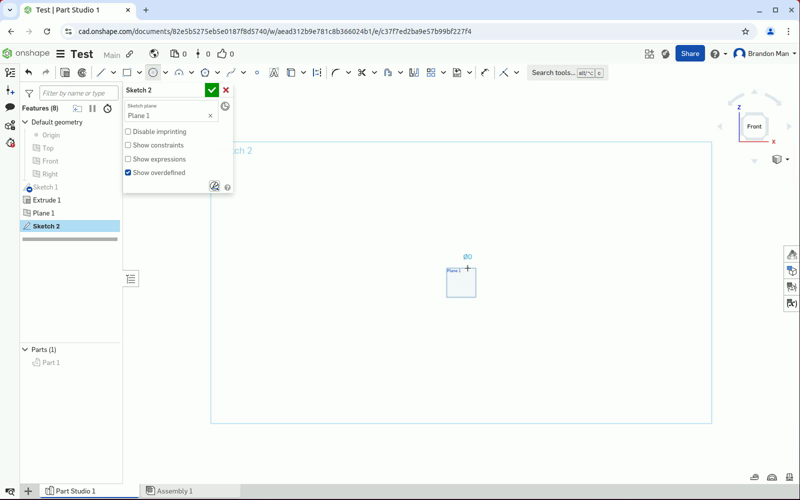
mouse_move(475, 267)
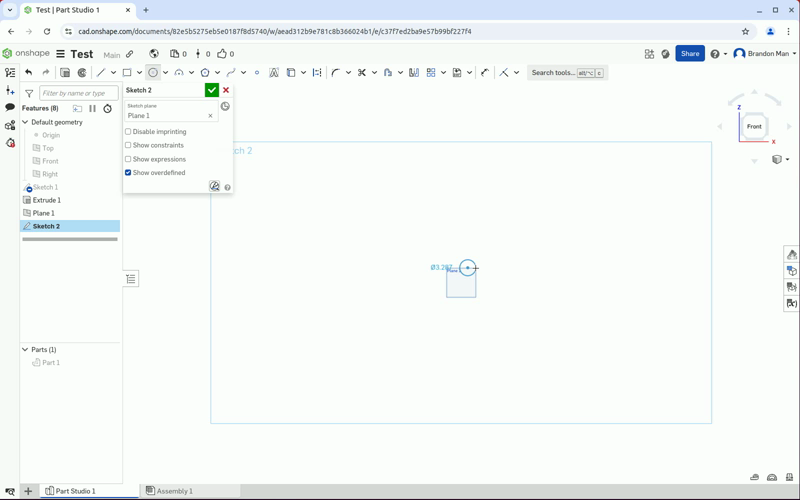
click(475, 267)
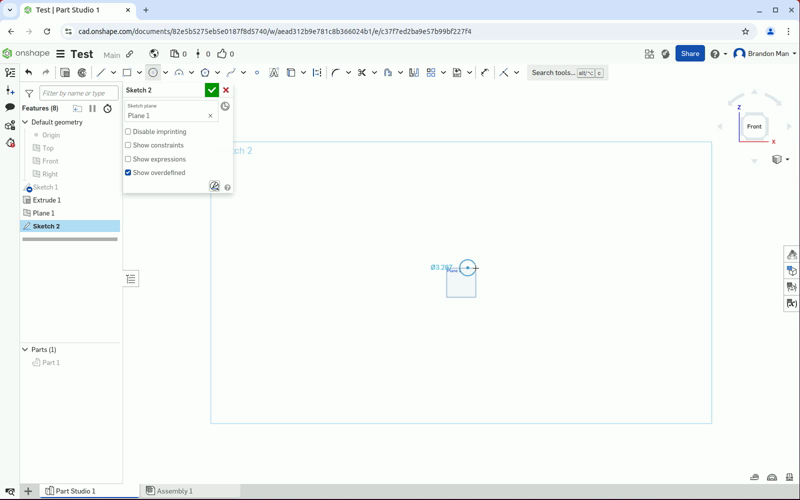
key(esc)
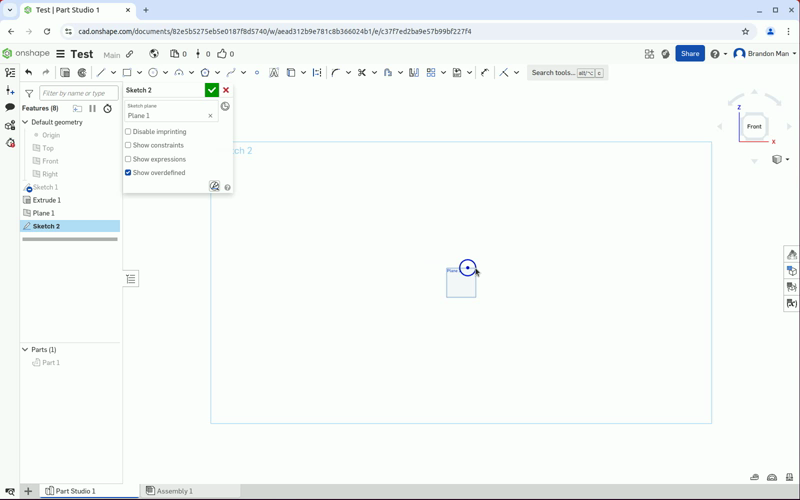
mouse_move(463, 263)
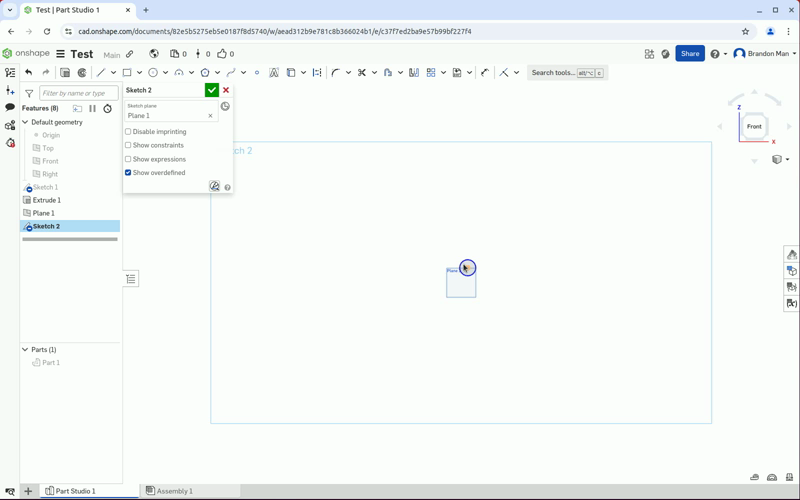
scroll(6)
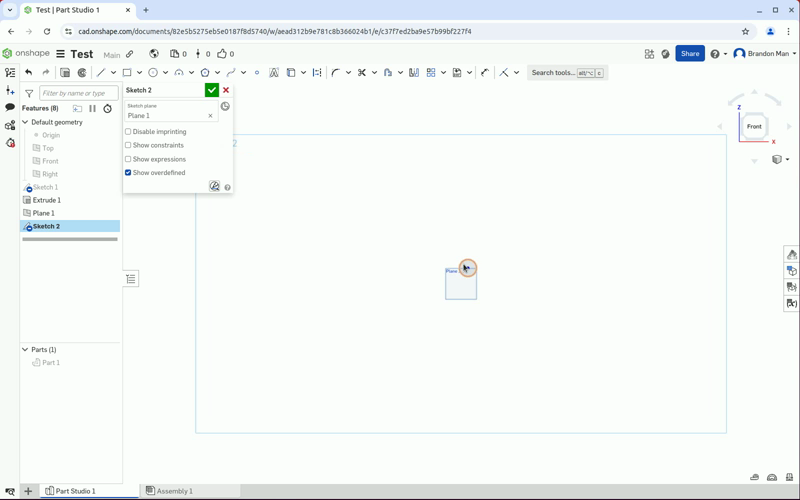
scroll(6)
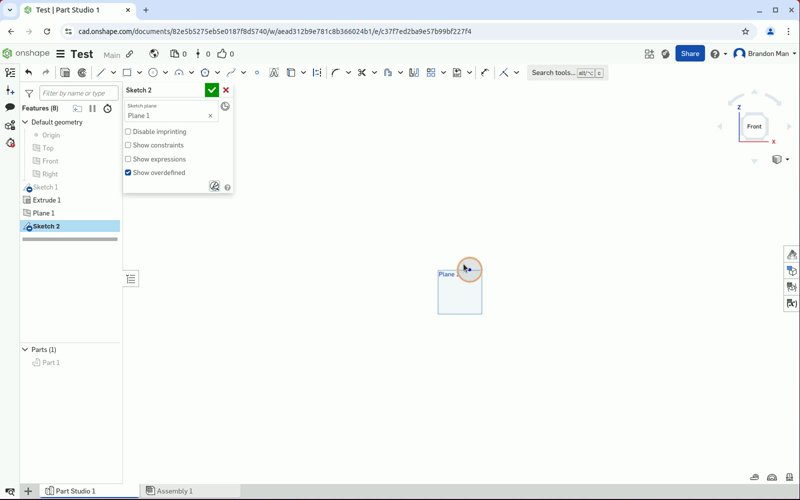
scroll(6)
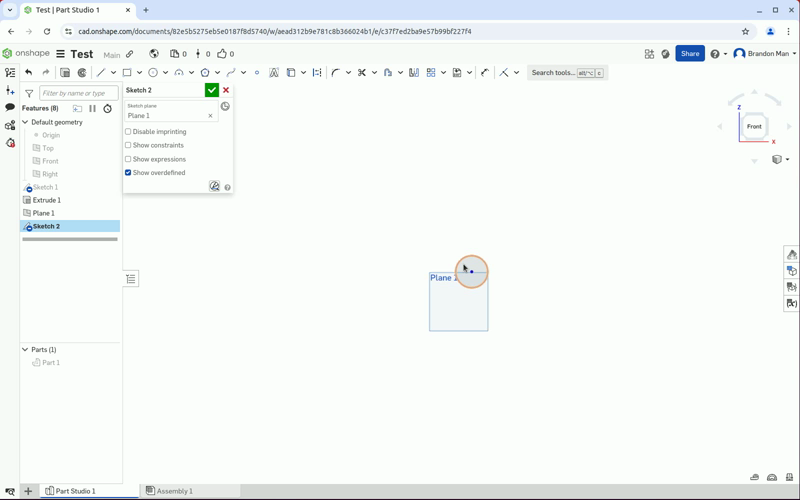
scroll(6)
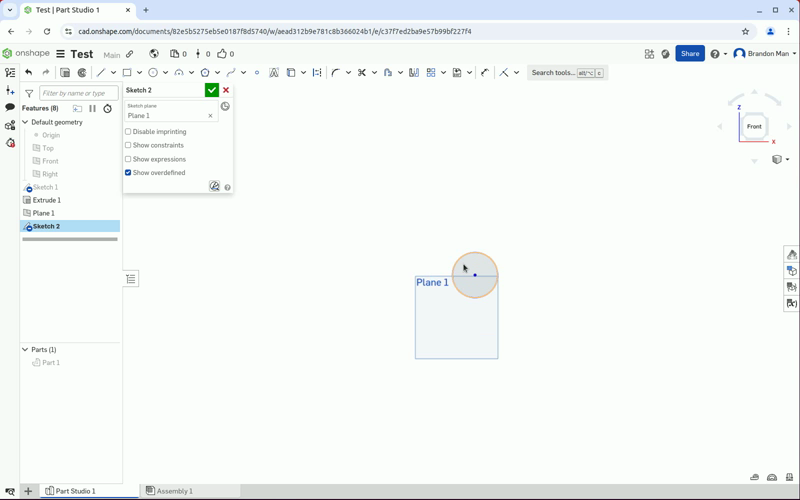
scroll(6)
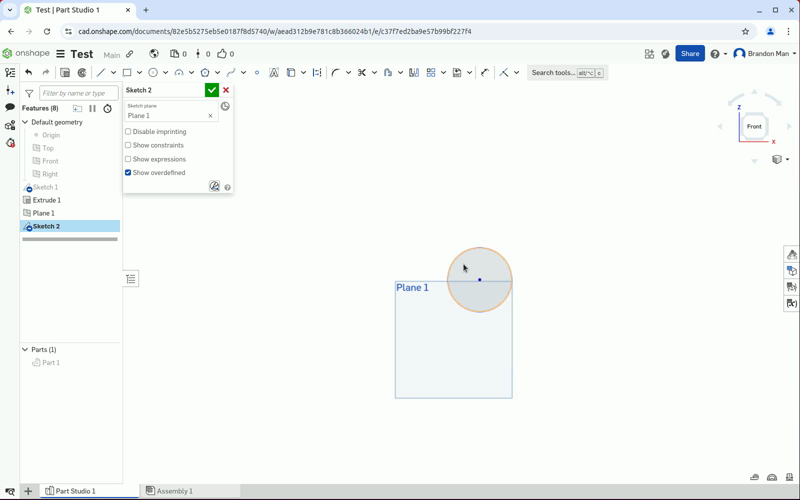
scroll(6)
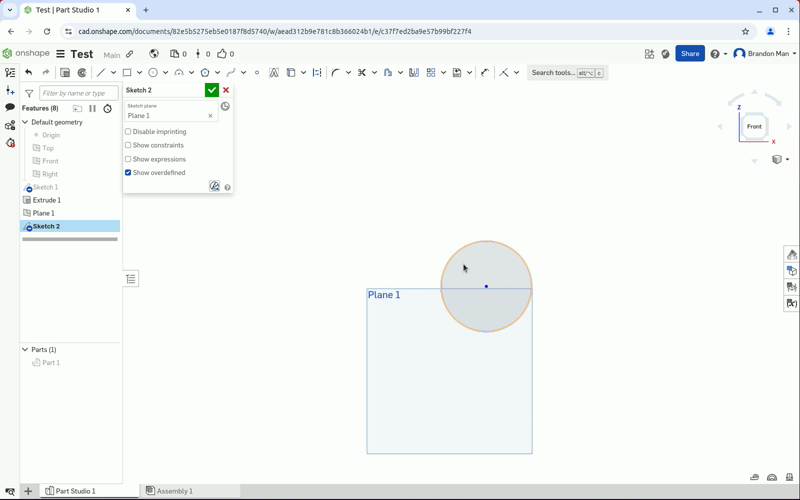
scroll(6)
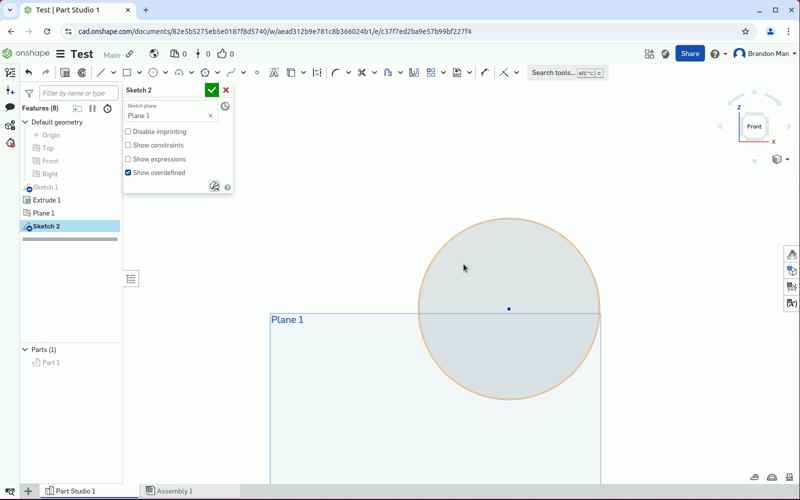
click(463, 263)
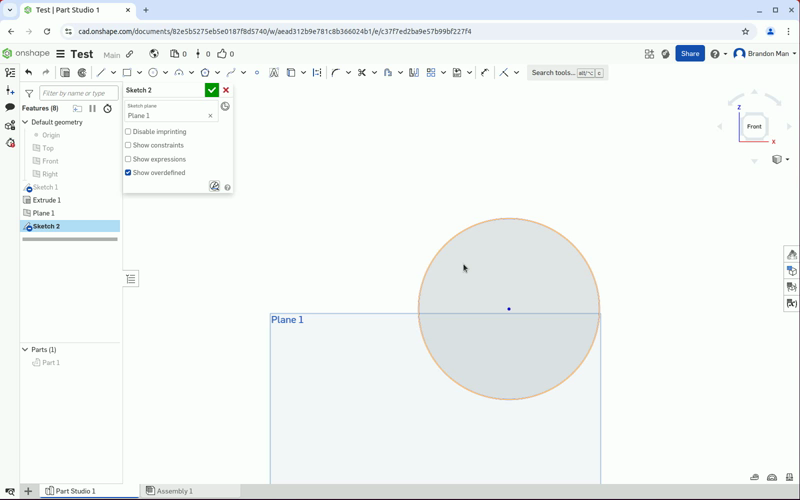
scroll(-6)
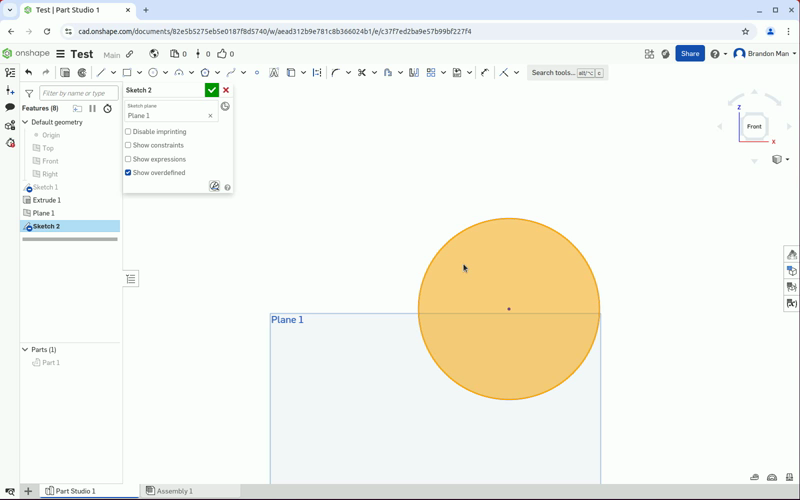
scroll(-6)
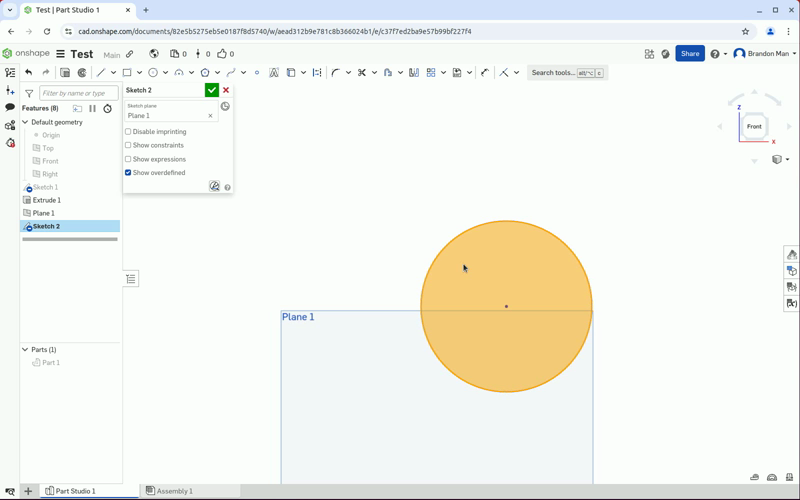
scroll(-6)
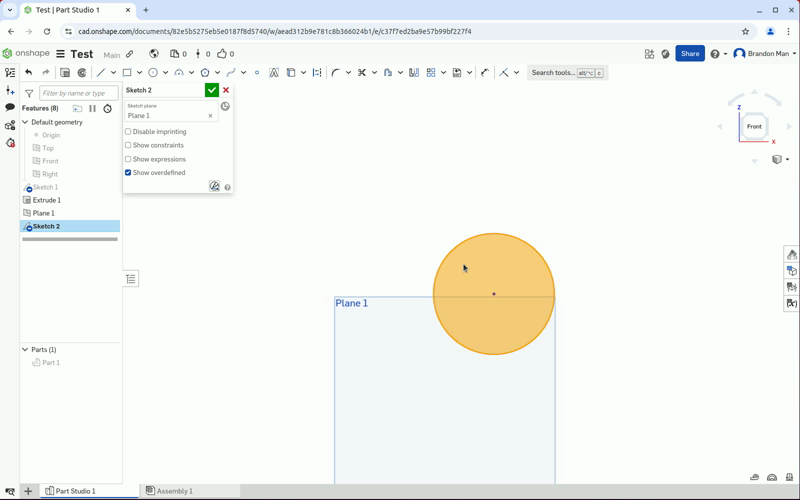
scroll(-6)
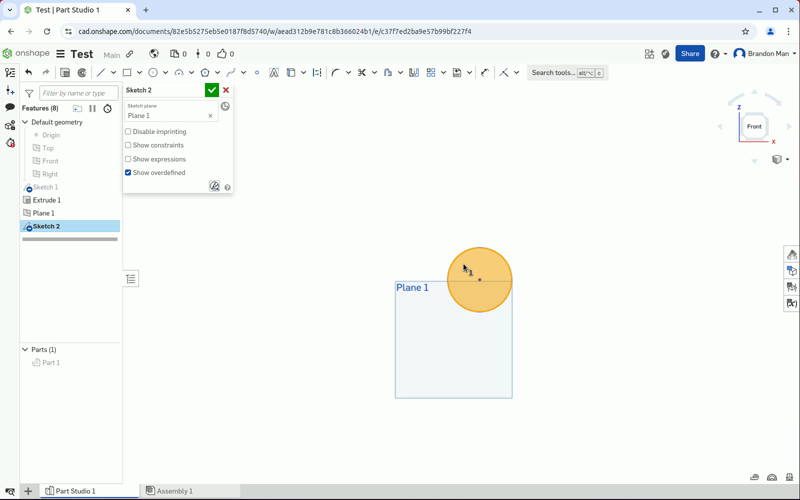
scroll(-6)
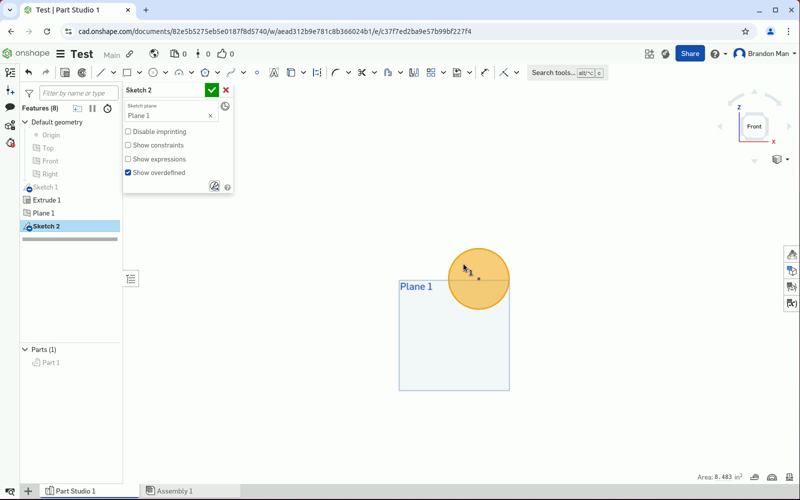
scroll(-6)
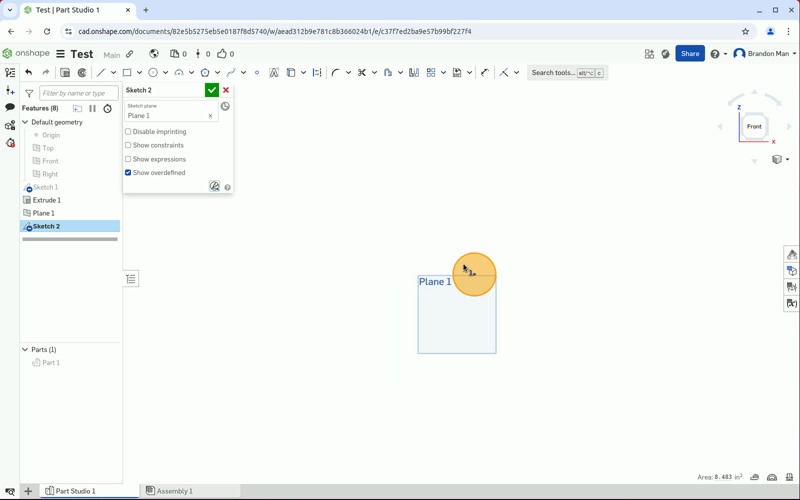
scroll(-6)
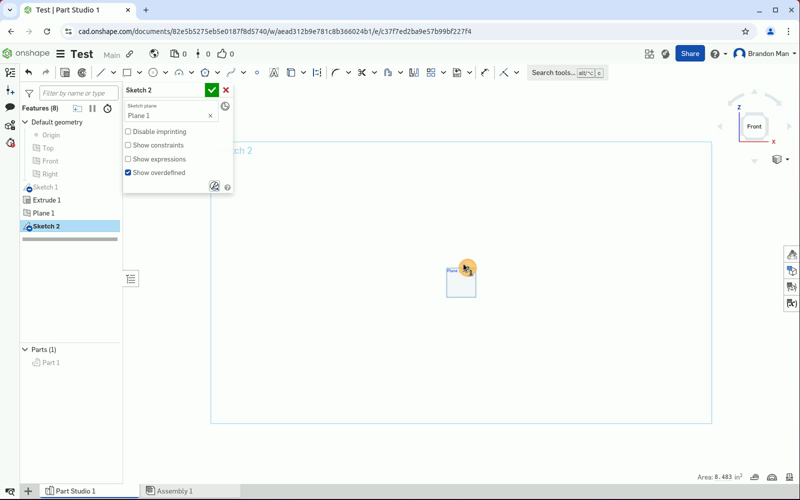
mouse_move(73, 352)
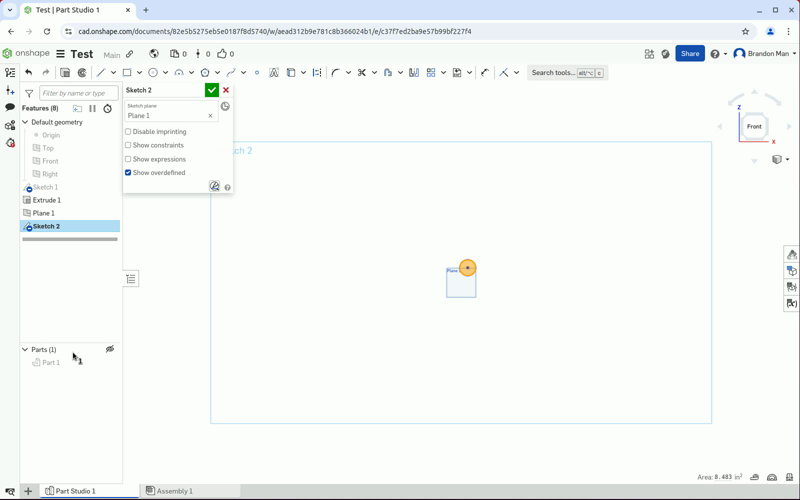
key(shift+y)
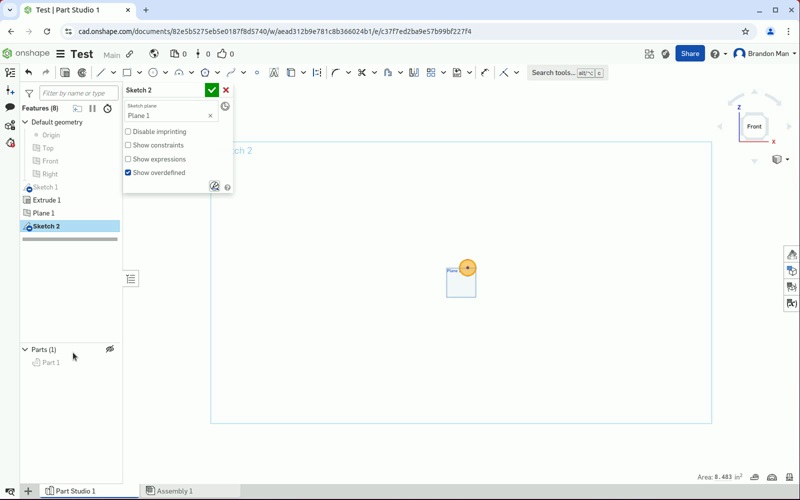
key(shift+e)
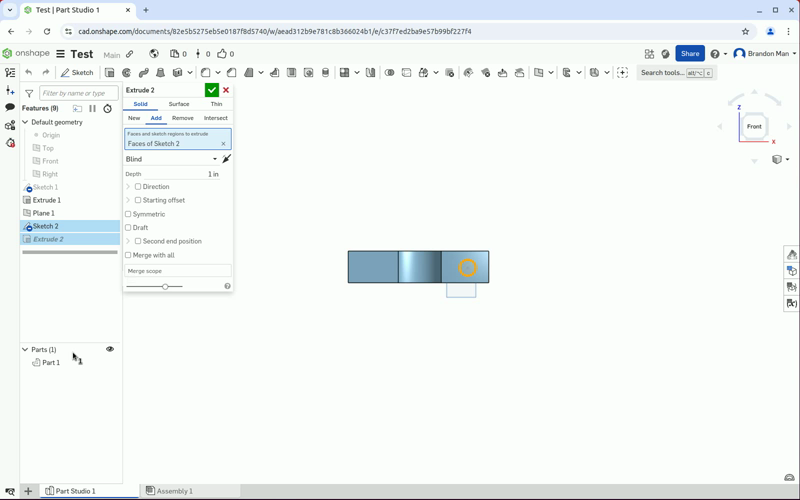
mouse_move(143, 106)
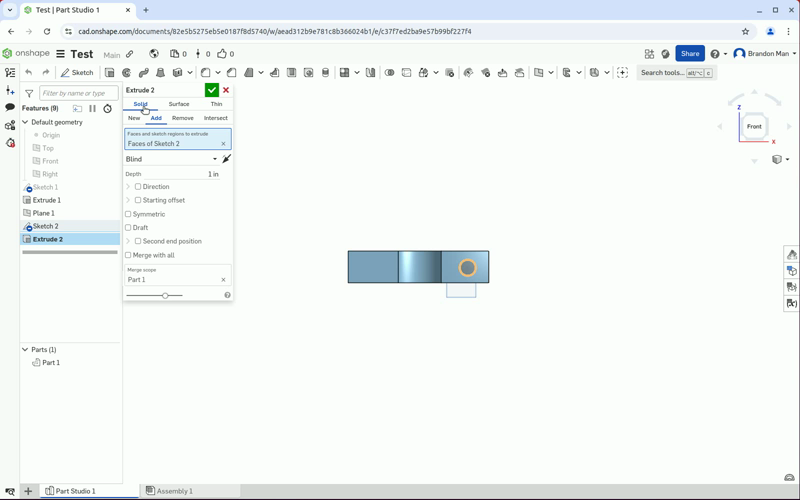
click(143, 106)
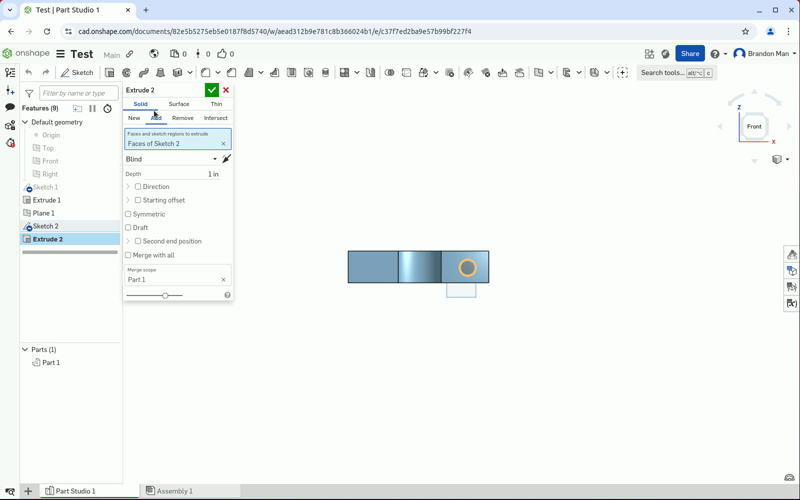
mouse_move(186, 120)
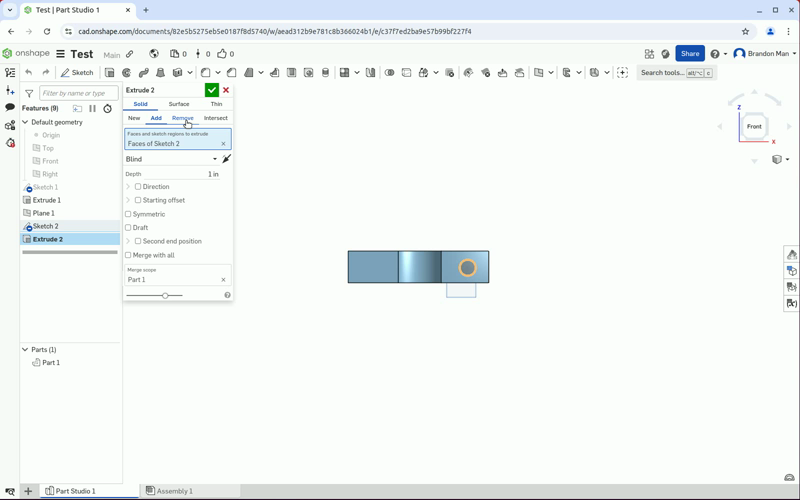
click(186, 120)
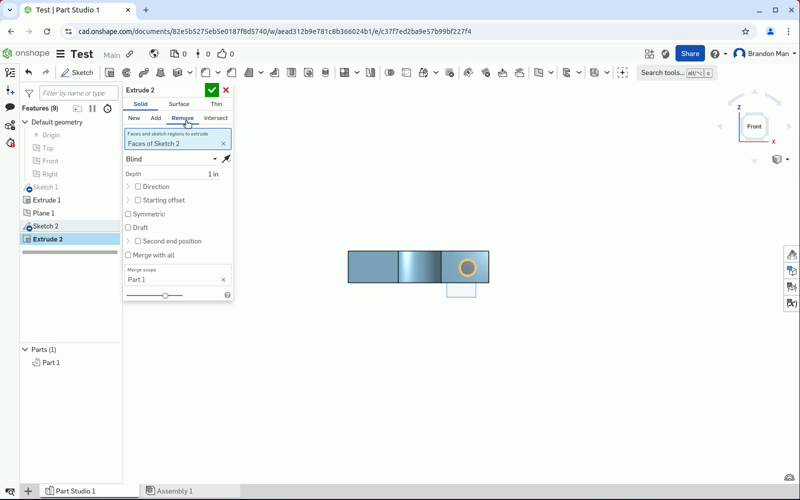
key(tab, 4)
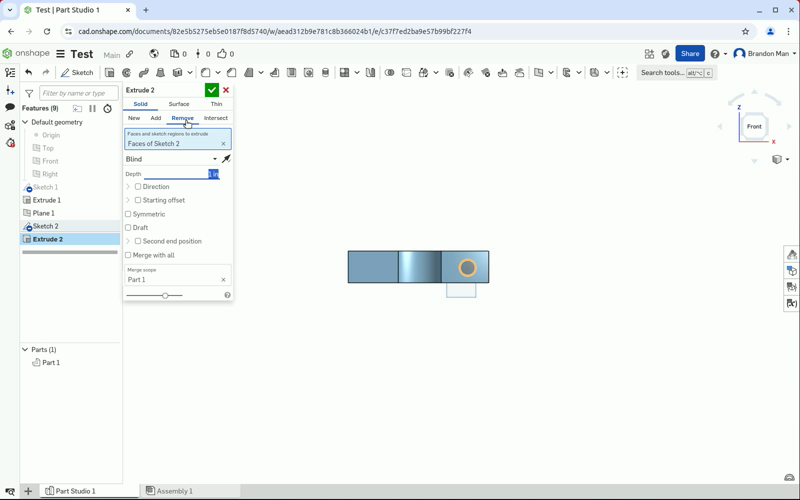
text(6.499)
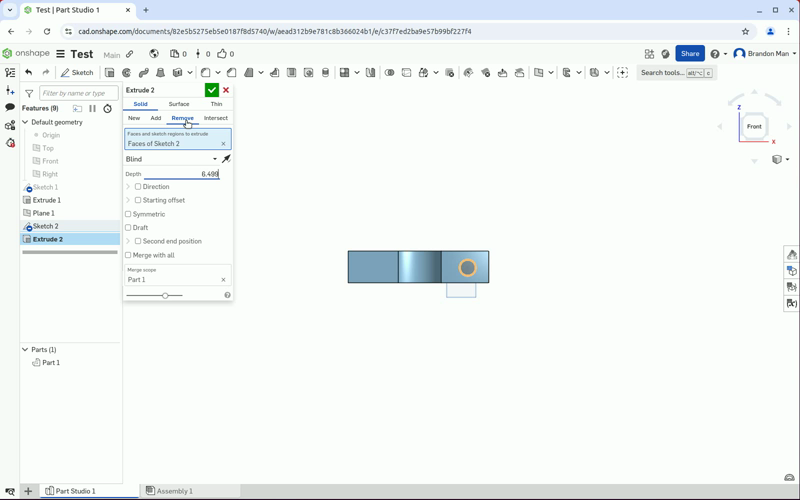
key(tab, 6)
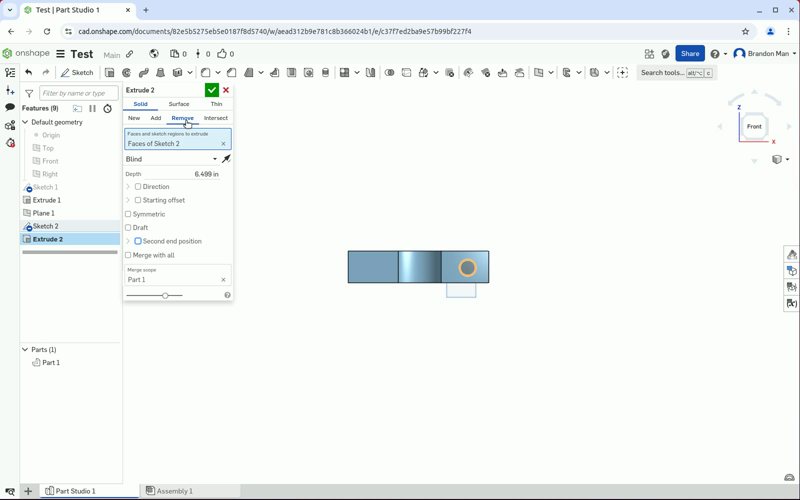
key(space)
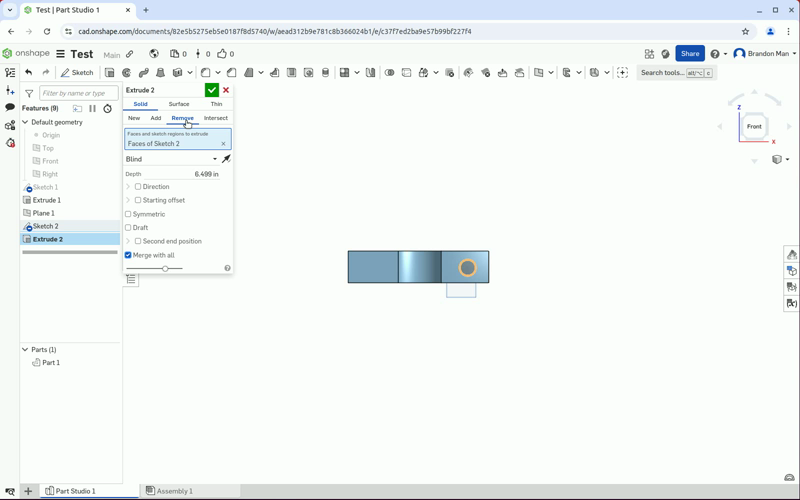
key(enter)
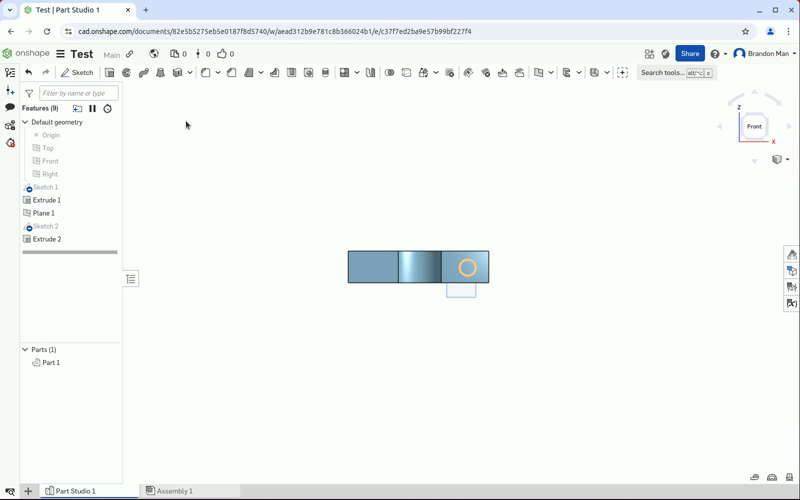
key(shift+h)
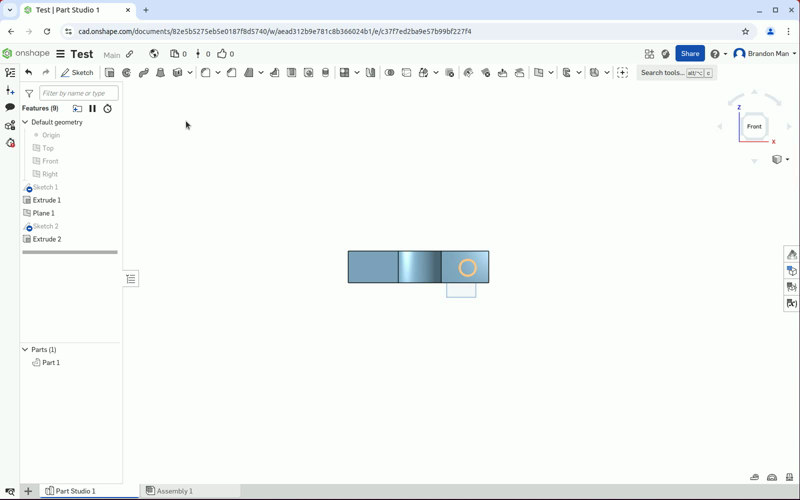
key(shift+h)
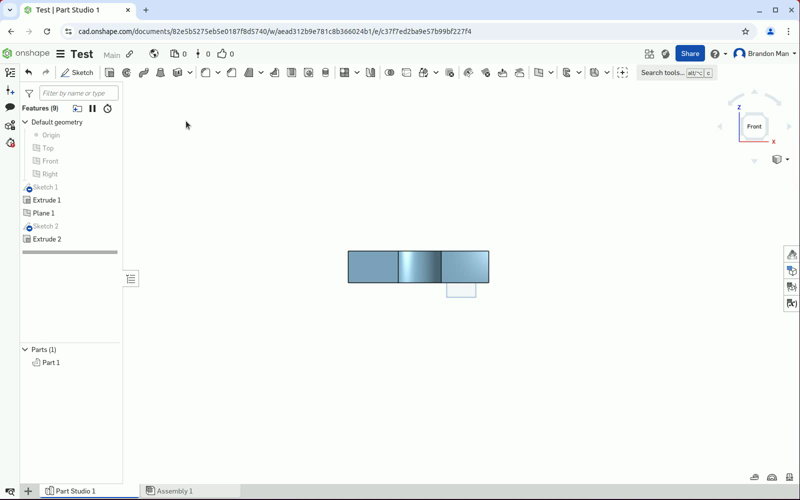
mouse_move(73, 189)
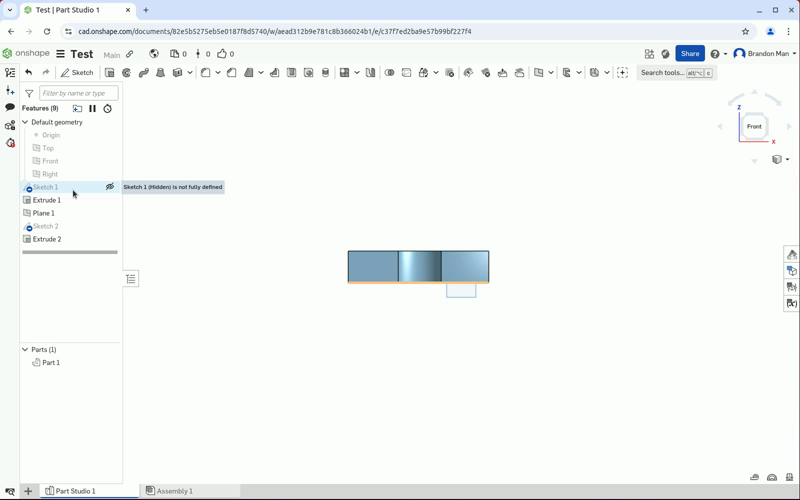
click(73, 189)
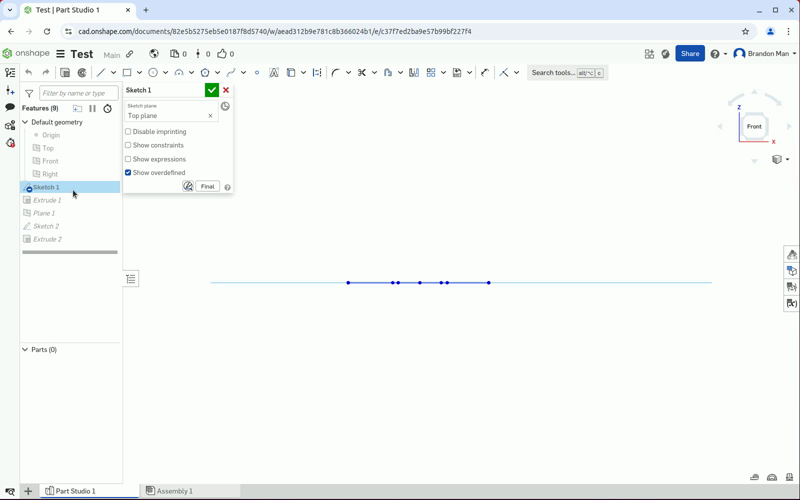
mouse_move(229, 92)
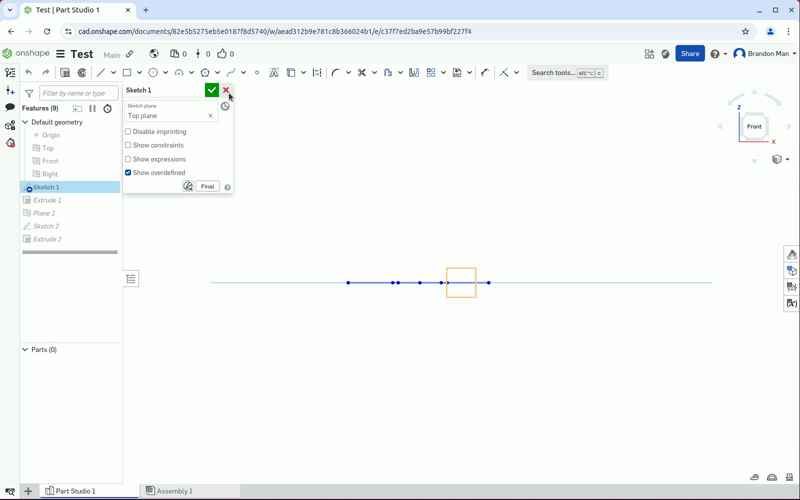
click(229, 92)
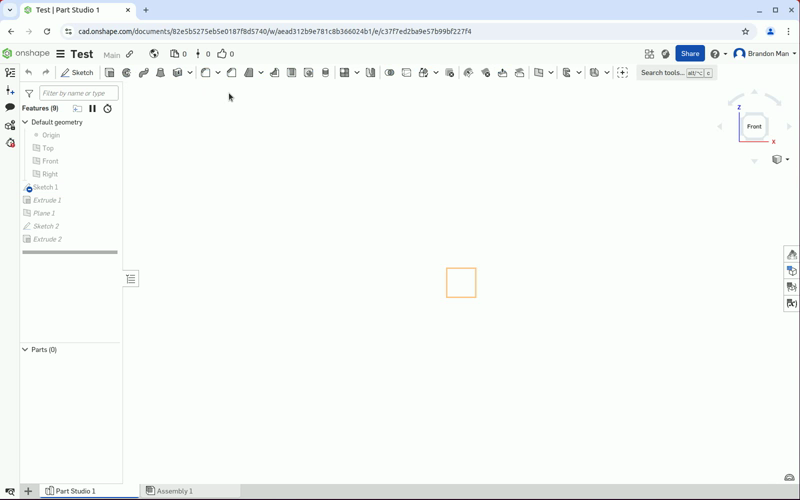
key(shift+s)
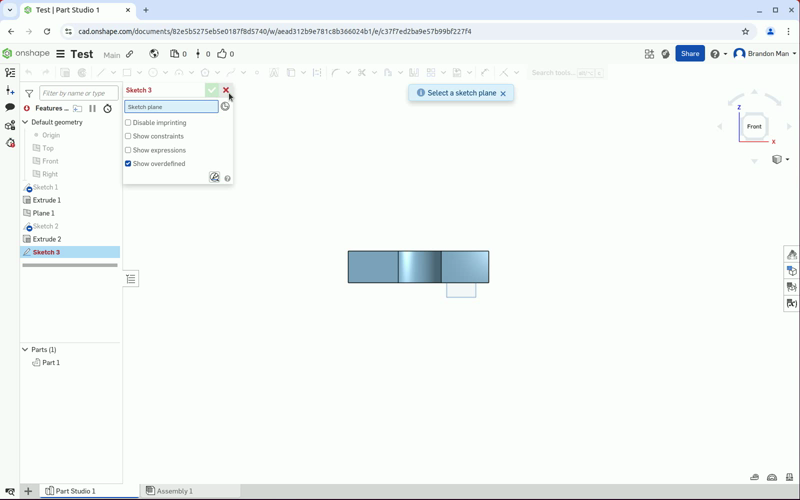
mouse_move(73, 215)
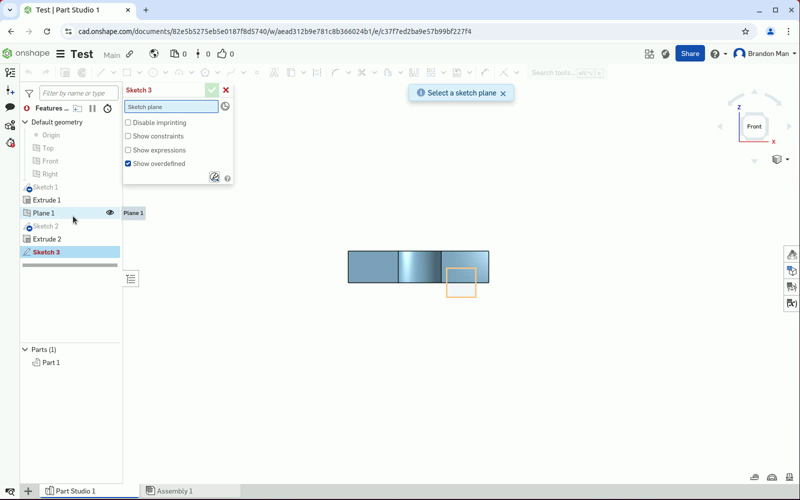
click(73, 215)
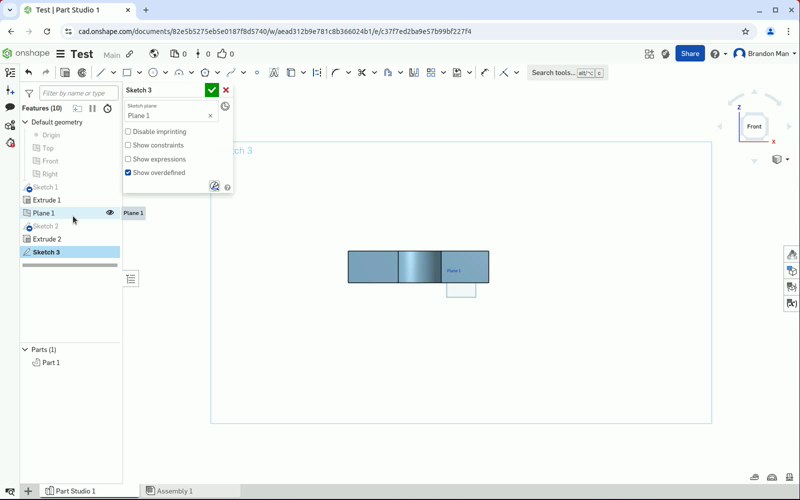
mouse_move(73, 352)
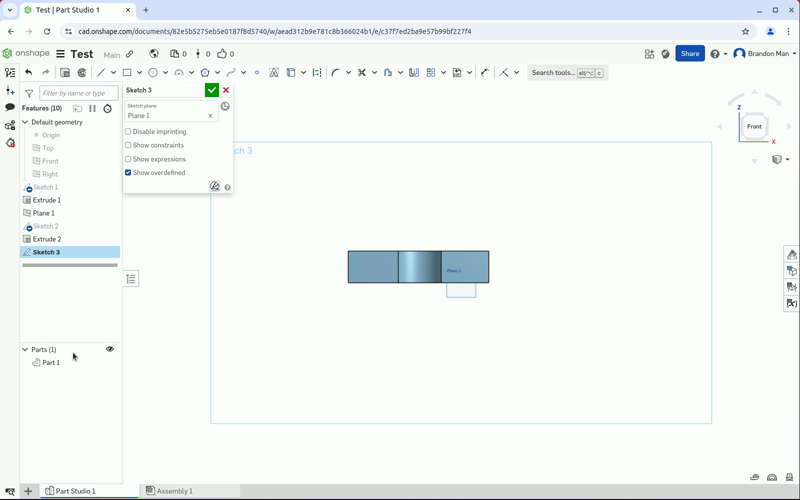
key(y)
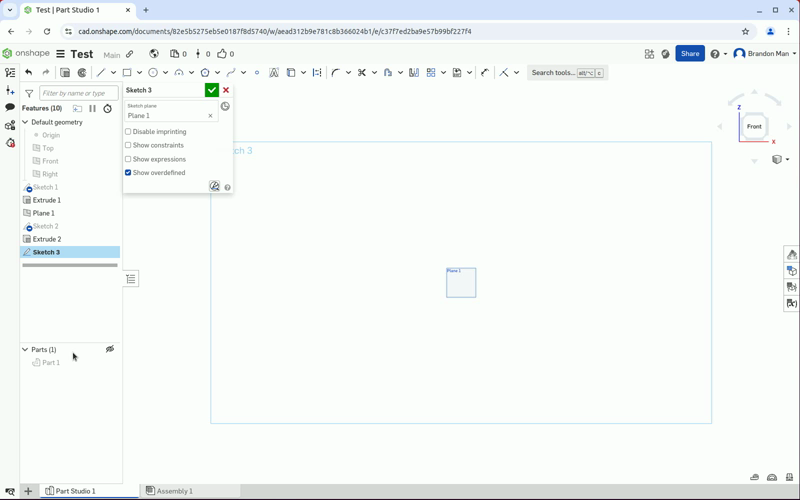
key(c)
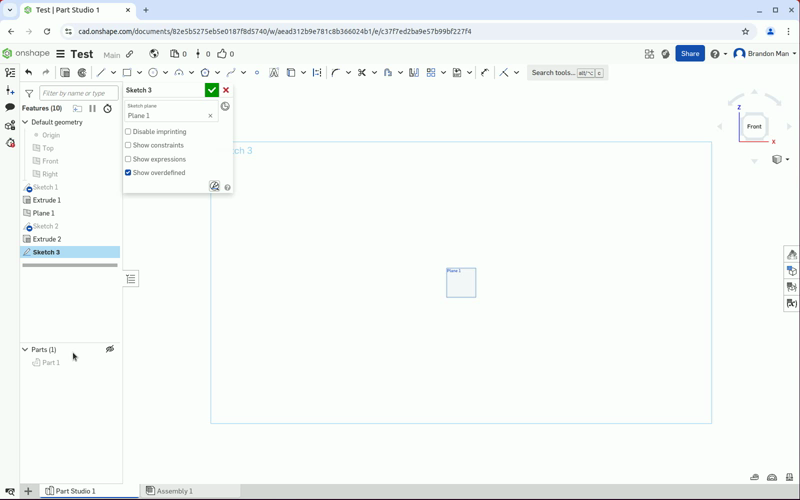
key_down(shift)
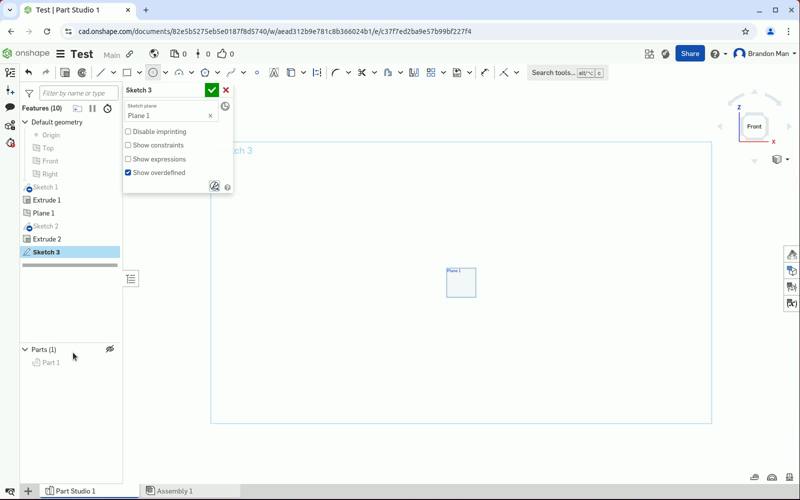
mouse_move(371, 265)
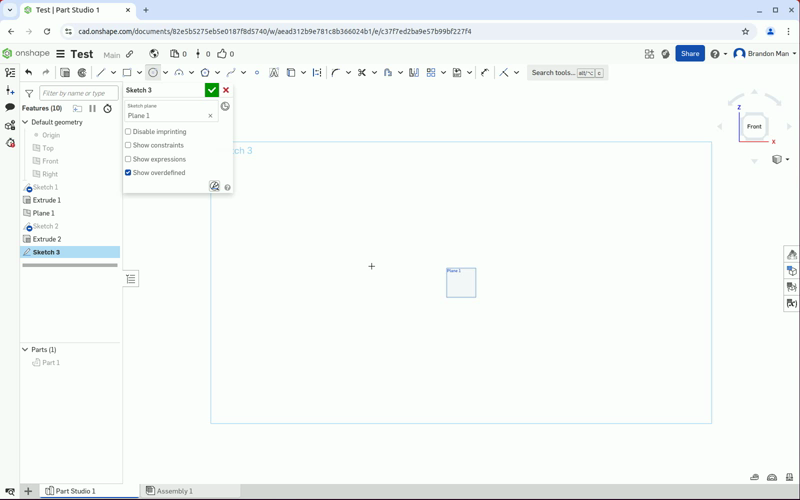
click(371, 265)
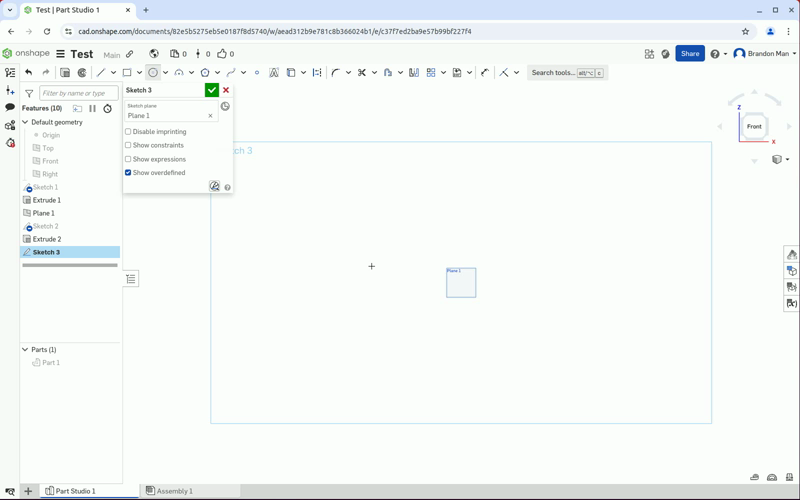
key_up(shift)
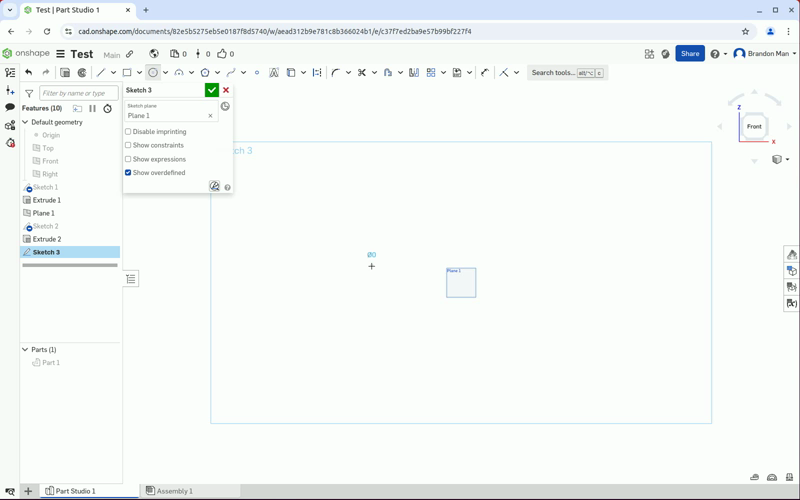
mouse_move(379, 265)
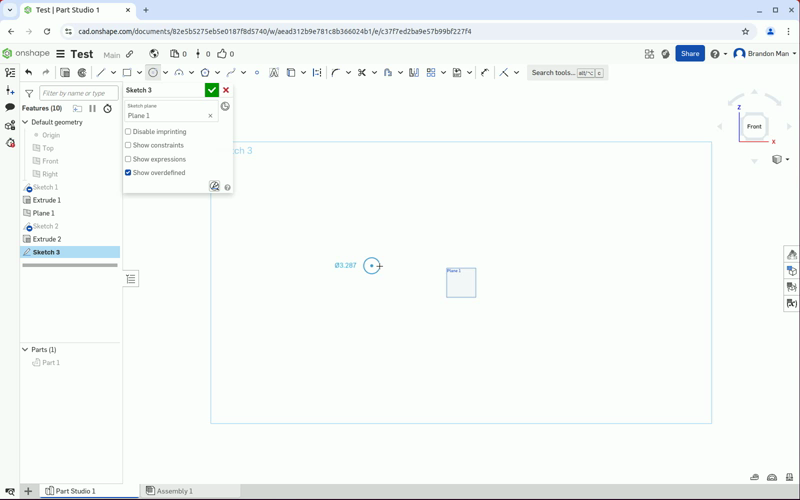
click(379, 265)
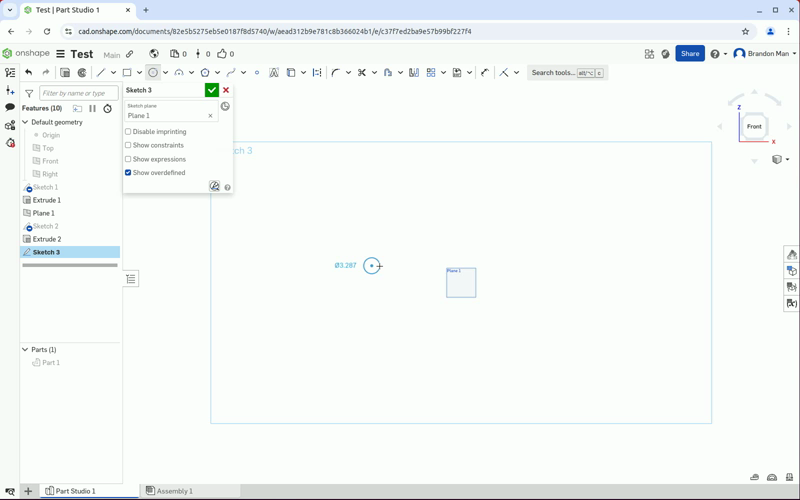
key(esc)
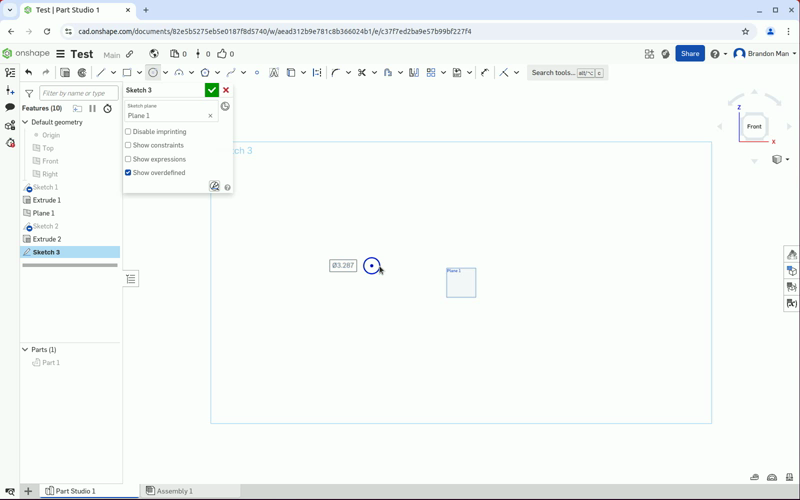
mouse_move(371, 258)
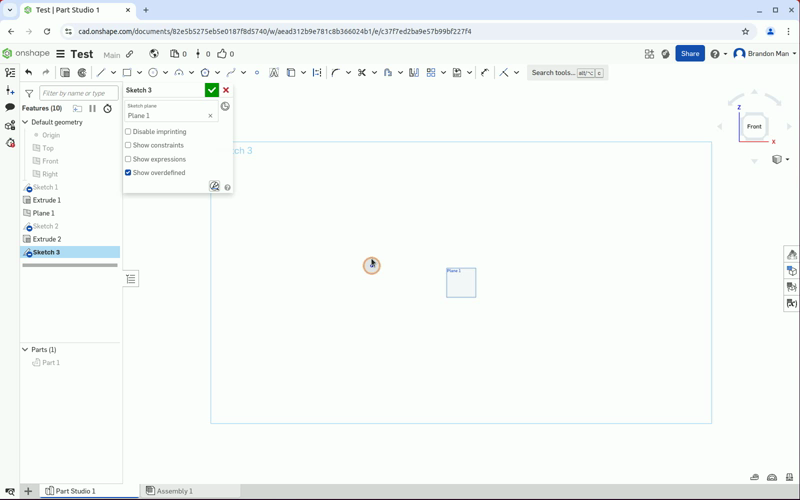
scroll(6)
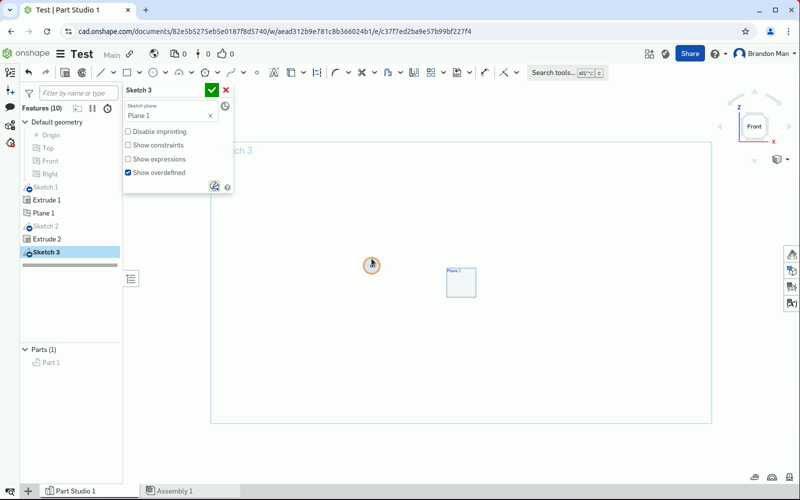
scroll(6)
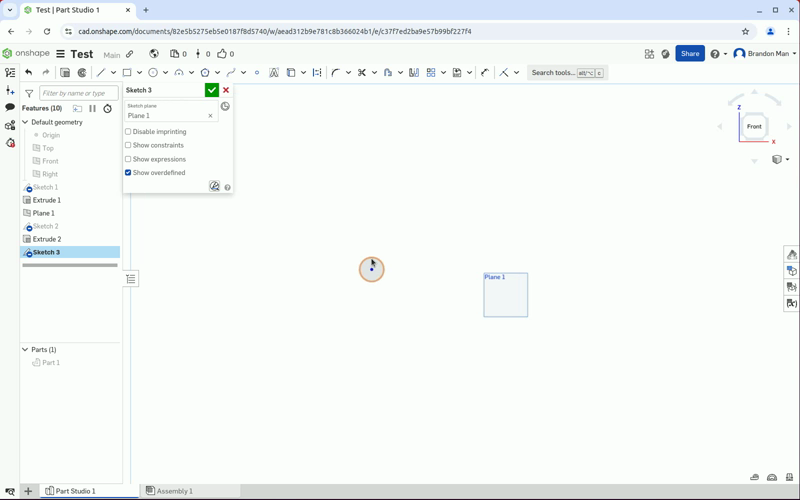
scroll(6)
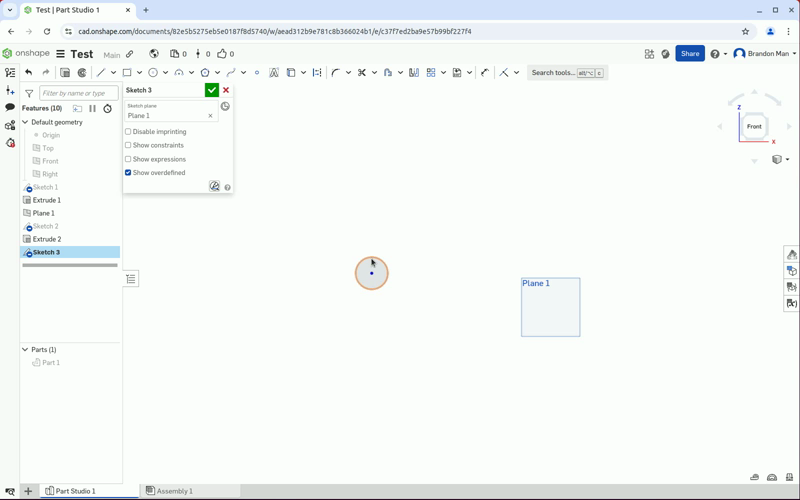
scroll(6)
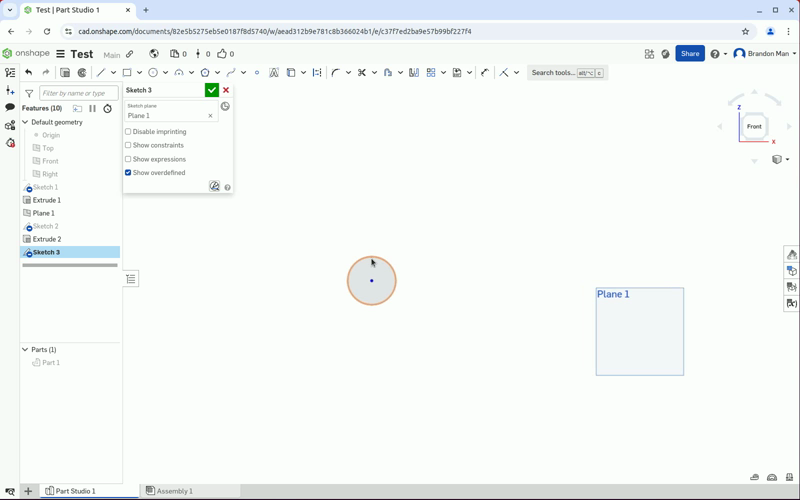
scroll(6)
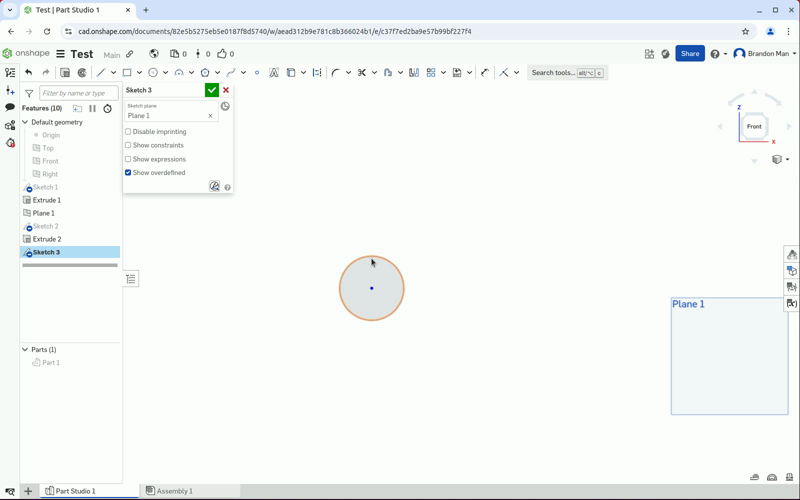
scroll(6)
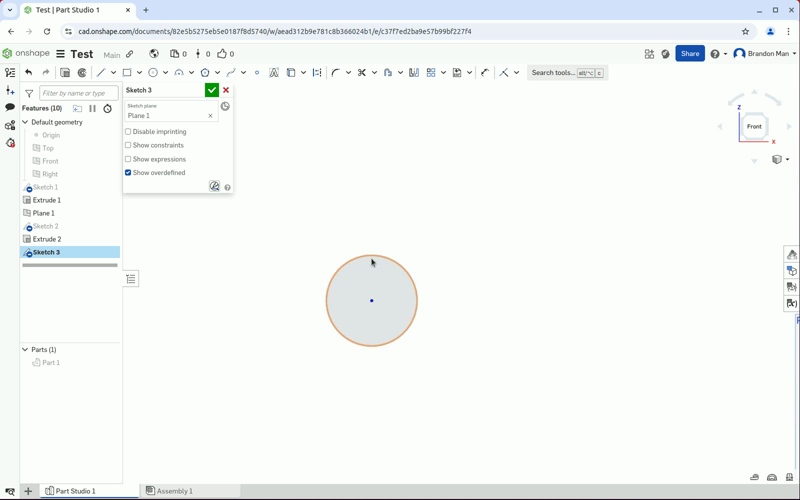
scroll(6)
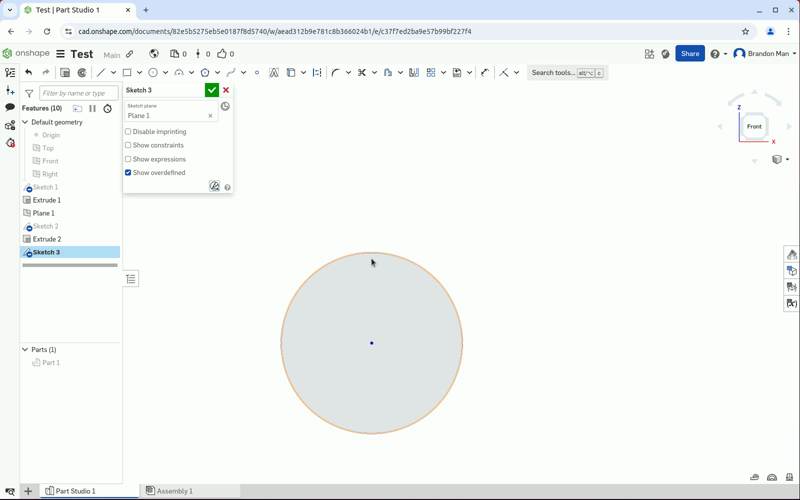
click(371, 258)
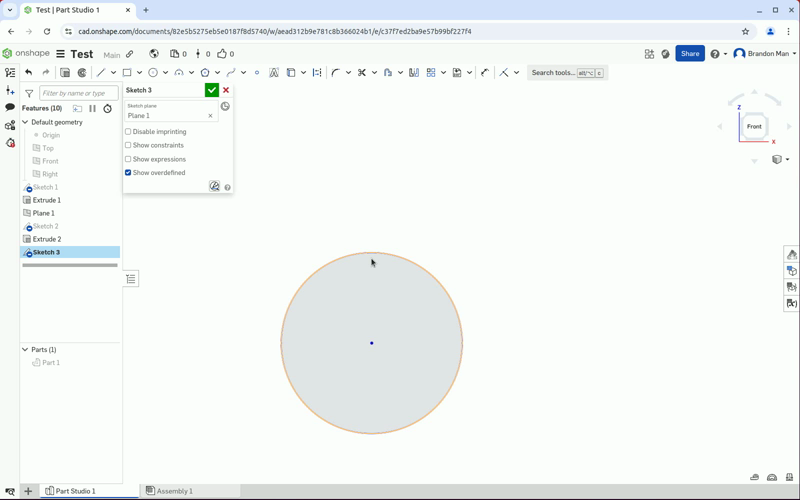
scroll(-6)
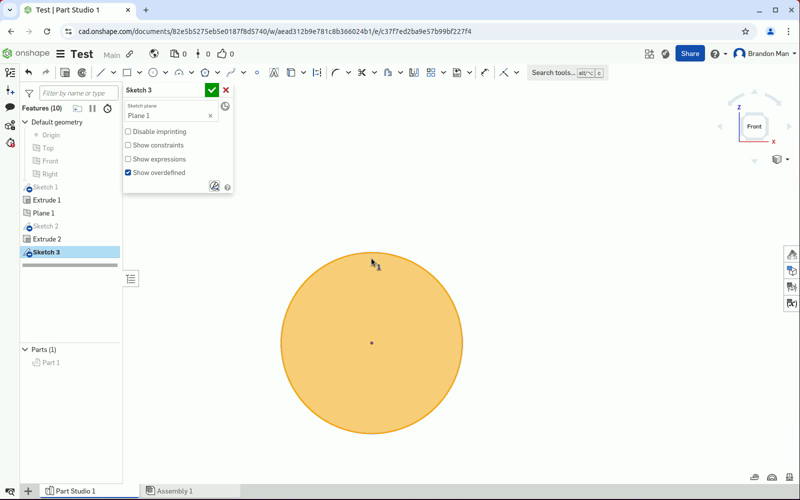
scroll(-6)
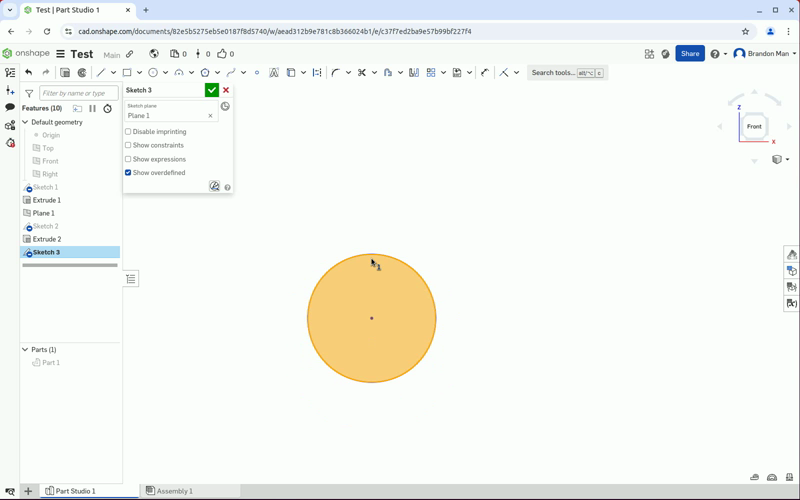
scroll(-6)
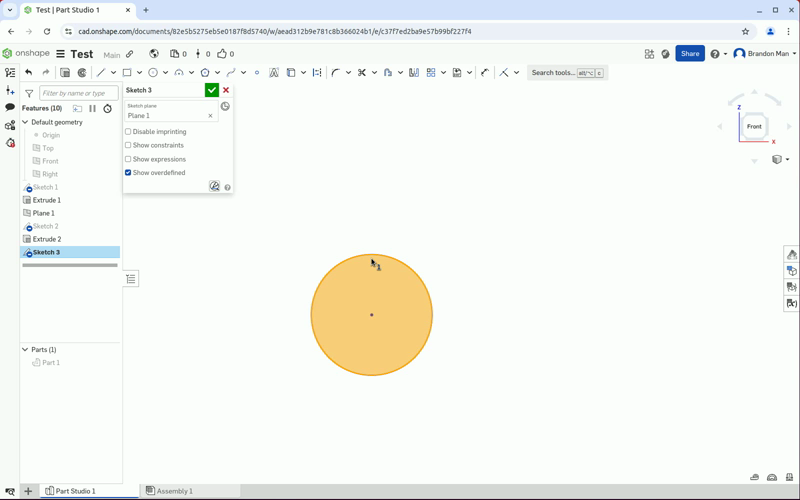
scroll(-6)
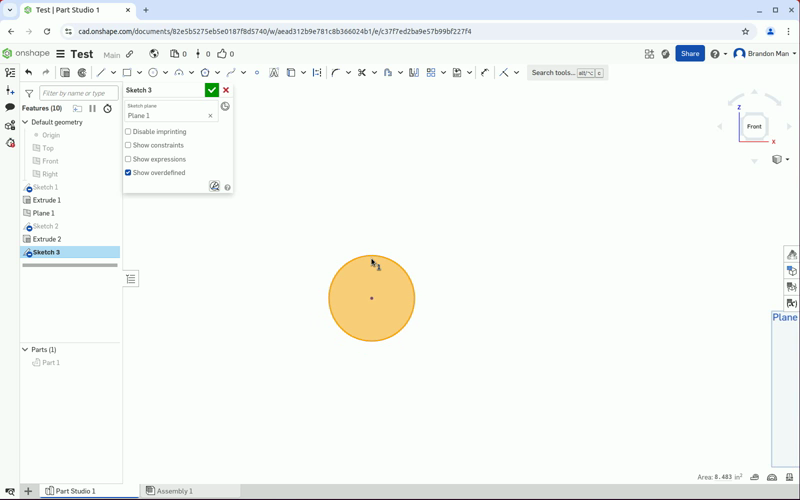
scroll(-6)
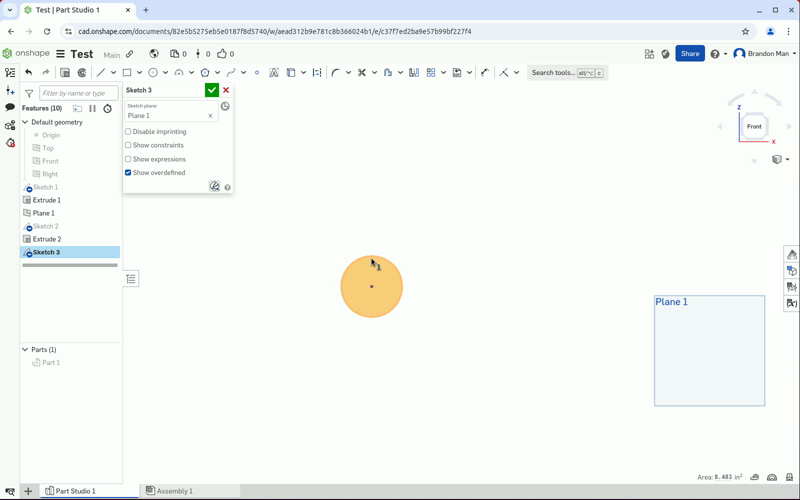
scroll(-6)
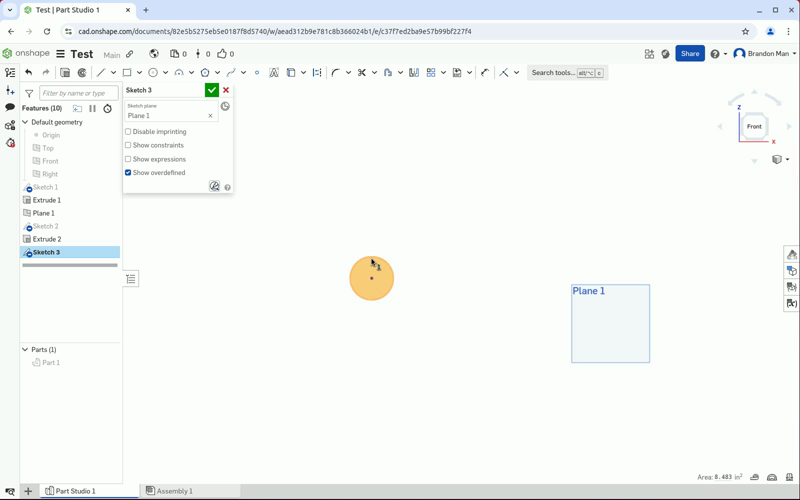
scroll(-6)
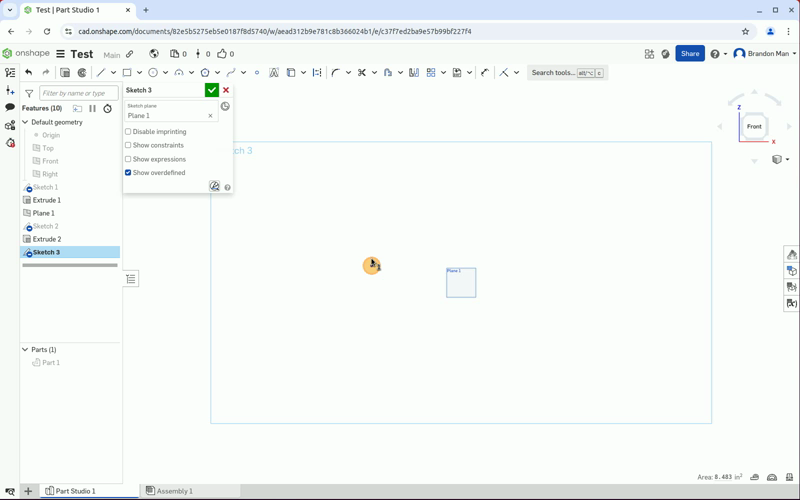
mouse_move(73, 352)
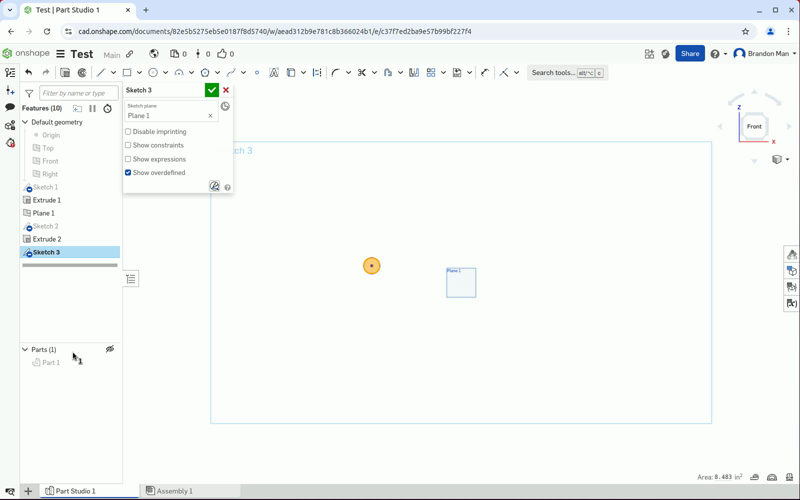
key(shift+y)
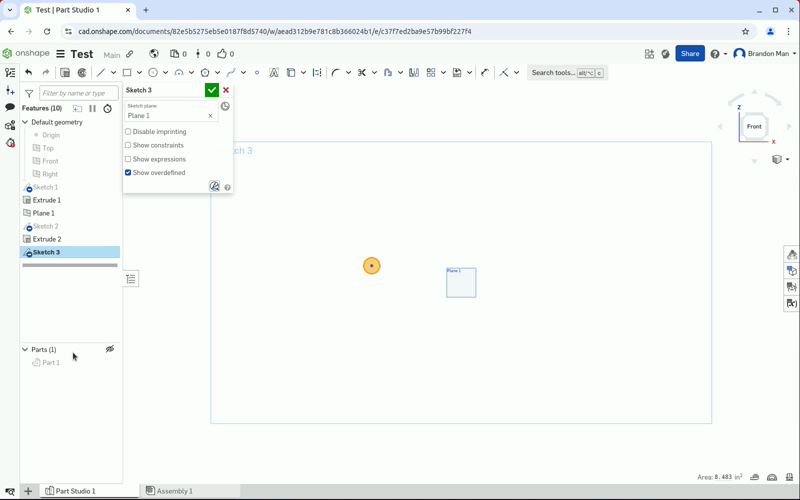
key(shift+e)
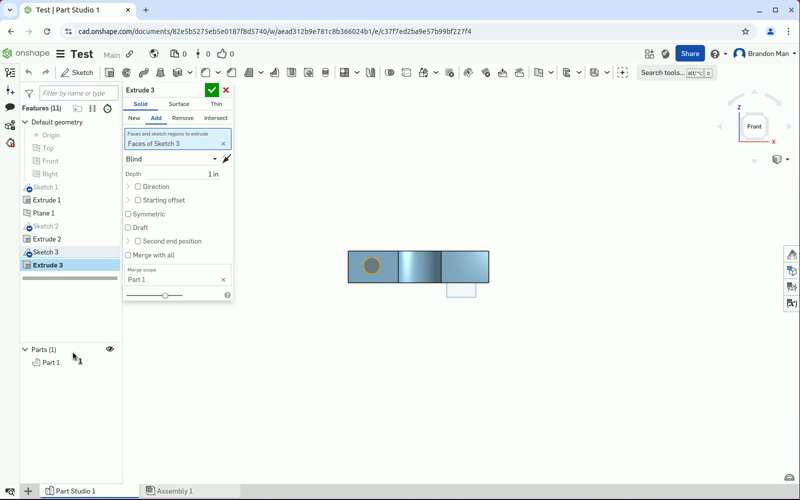
mouse_move(143, 106)
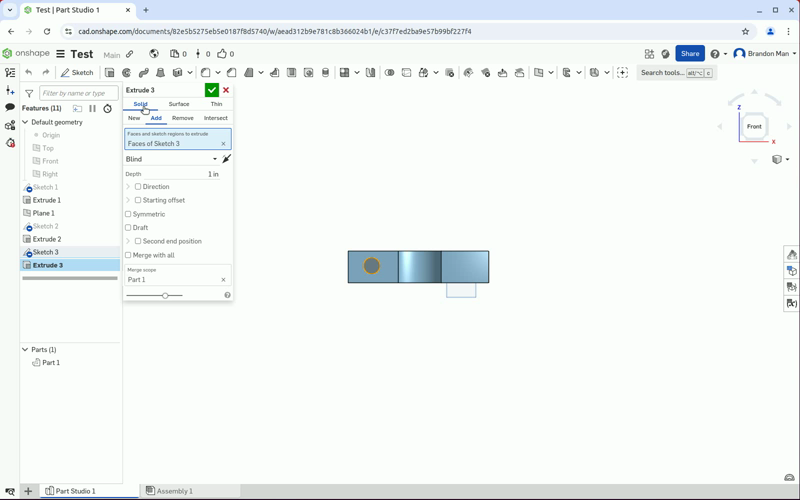
click(143, 106)
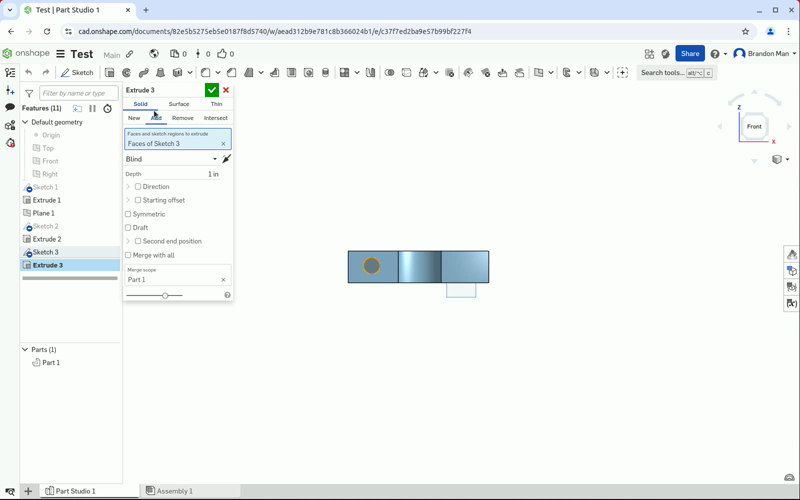
mouse_move(186, 120)
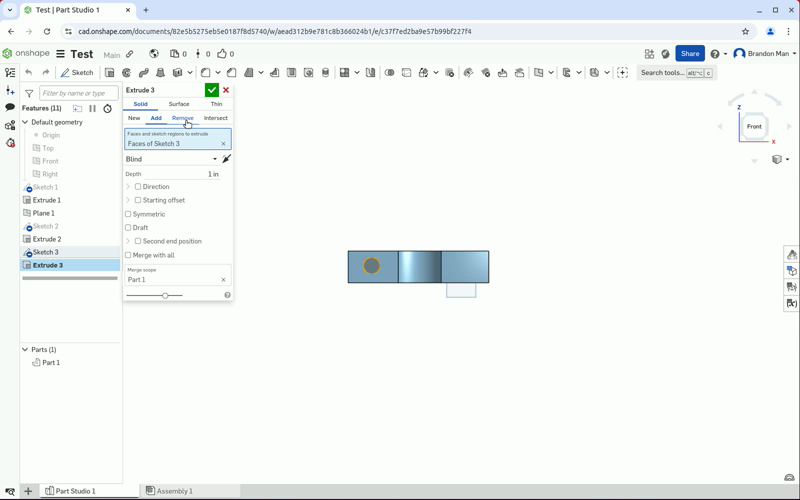
click(186, 120)
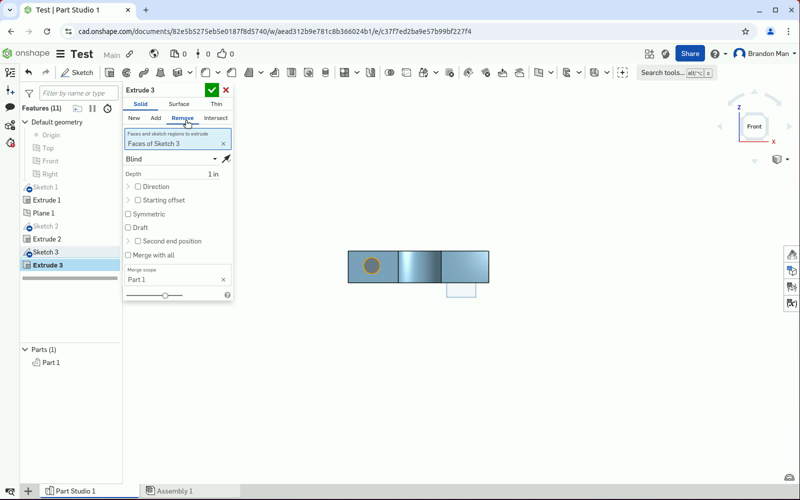
key(tab, 4)
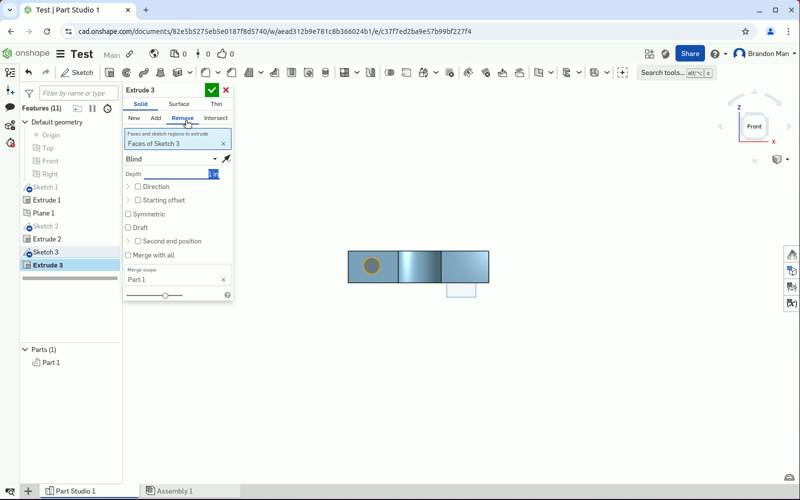
text(6.499)
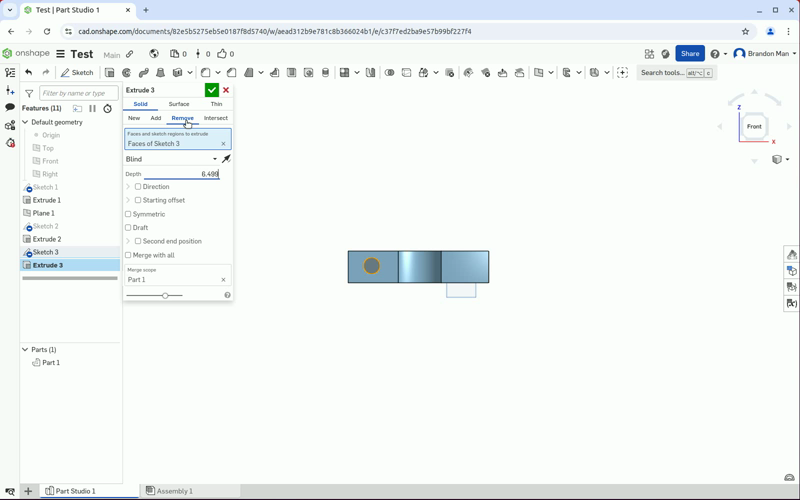
key(tab, 6)
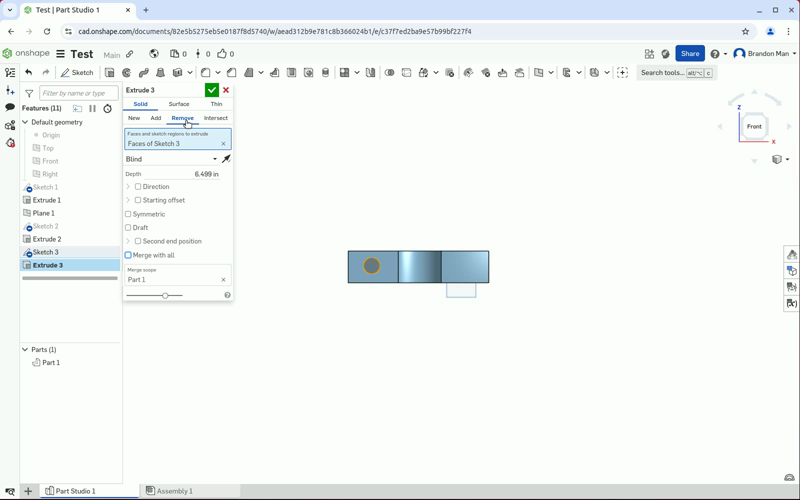
key(space)
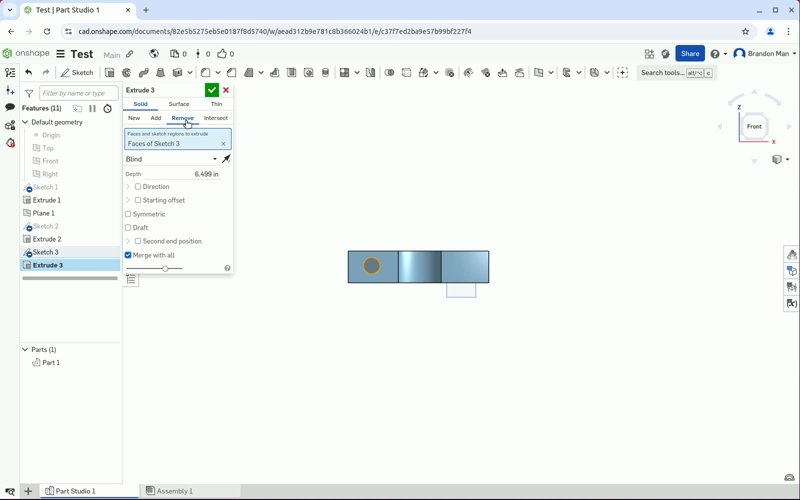
key(enter)
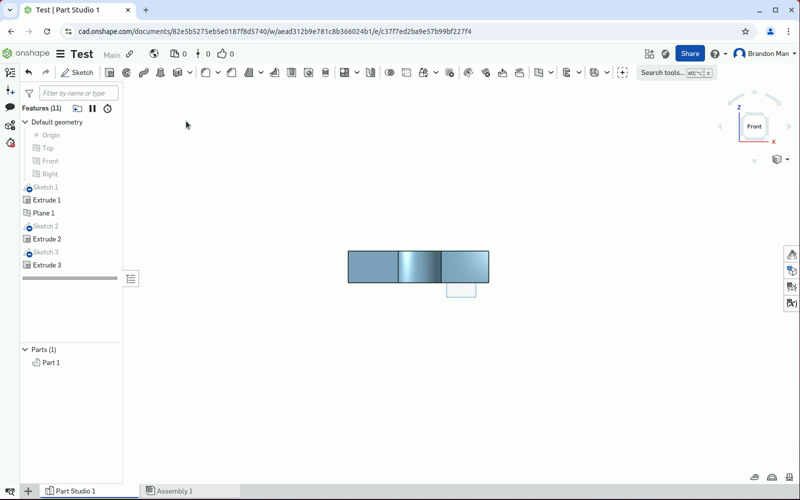
key(shift+h)
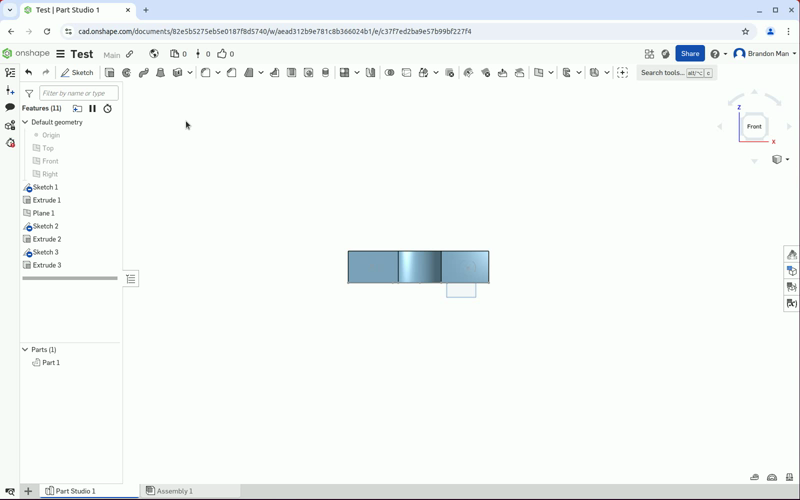
key(shift+h)
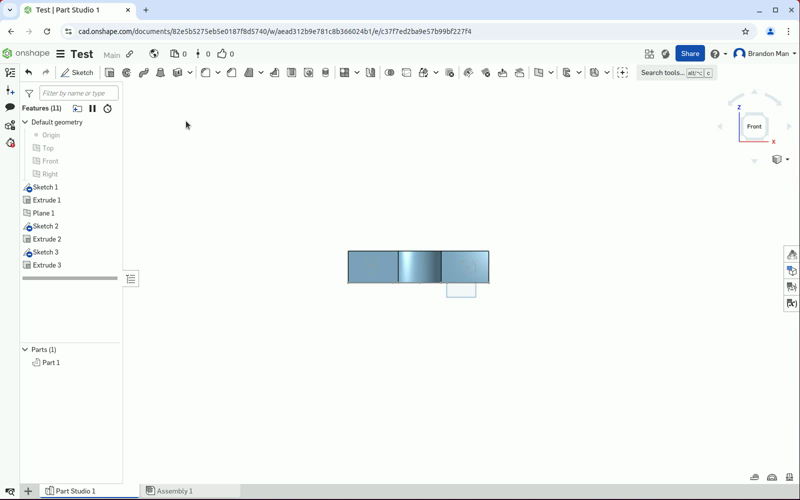
key(shift+7)
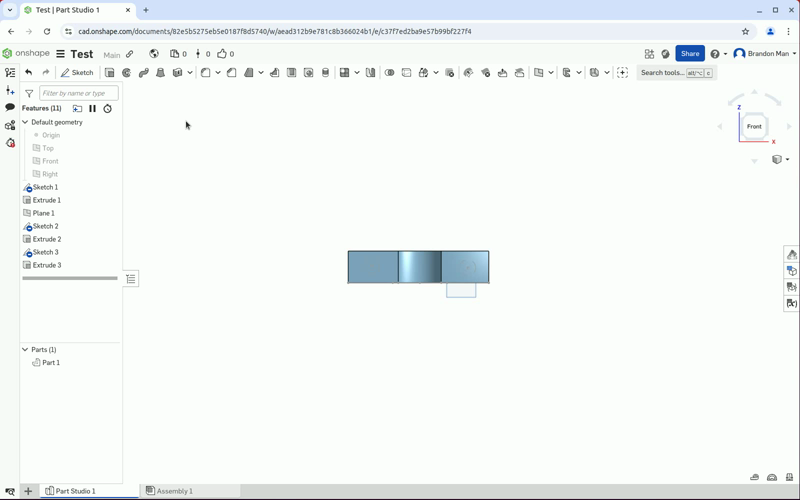
key(left, 2)
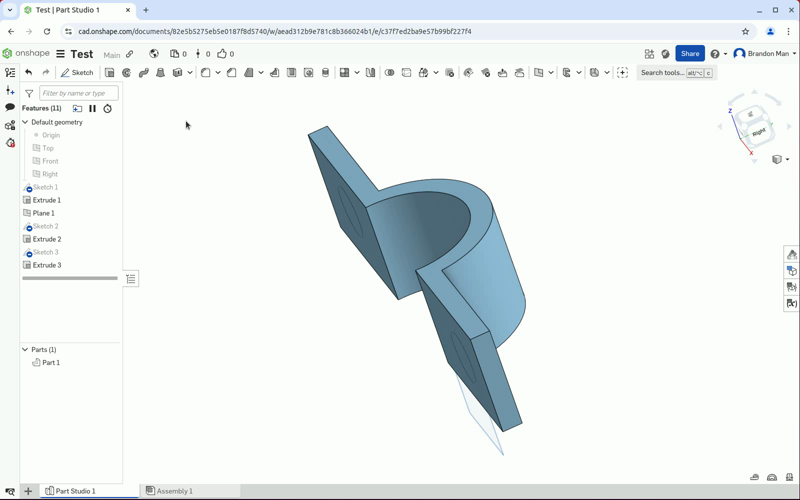
key(down, 2)
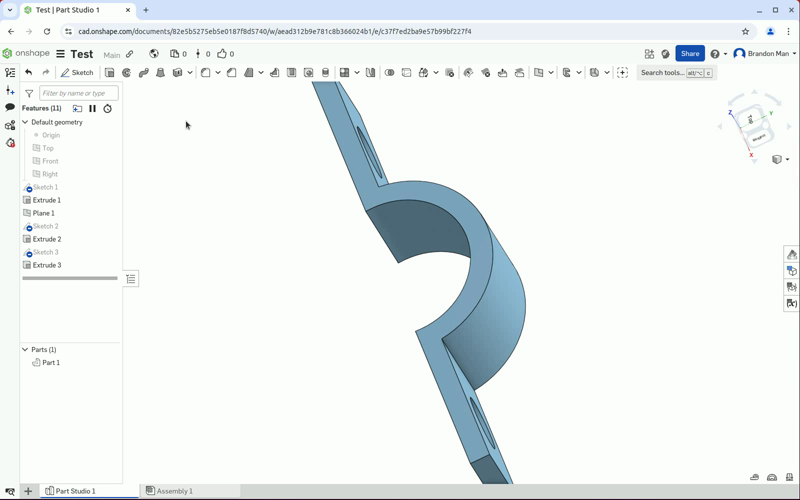
key(up, 2)
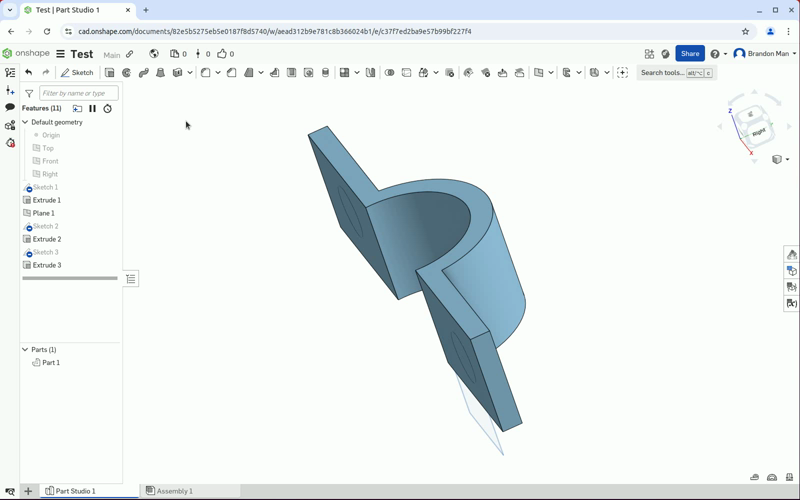
key(right, 2)
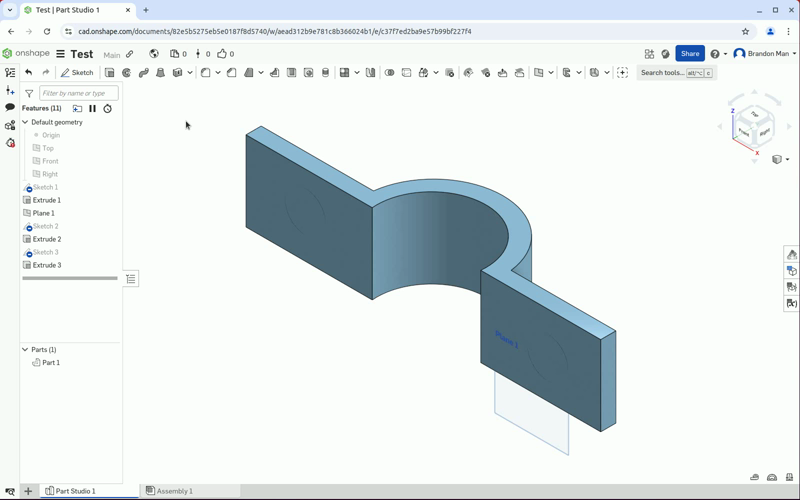
mouse_move(73, 189)
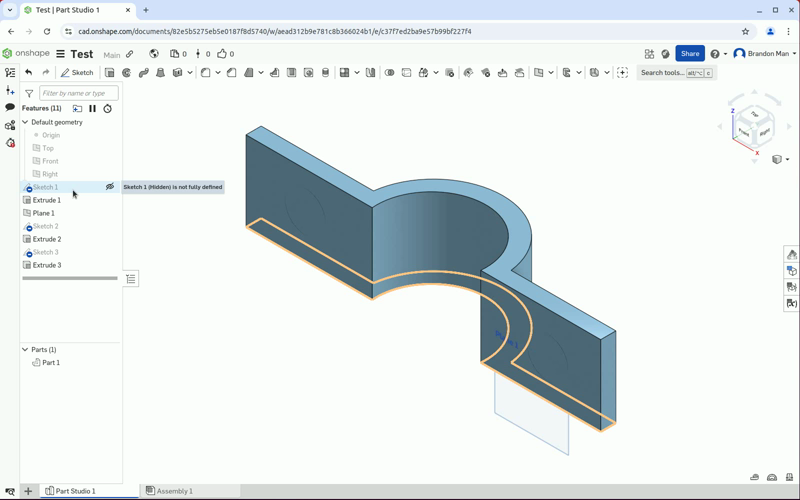
click(73, 189)